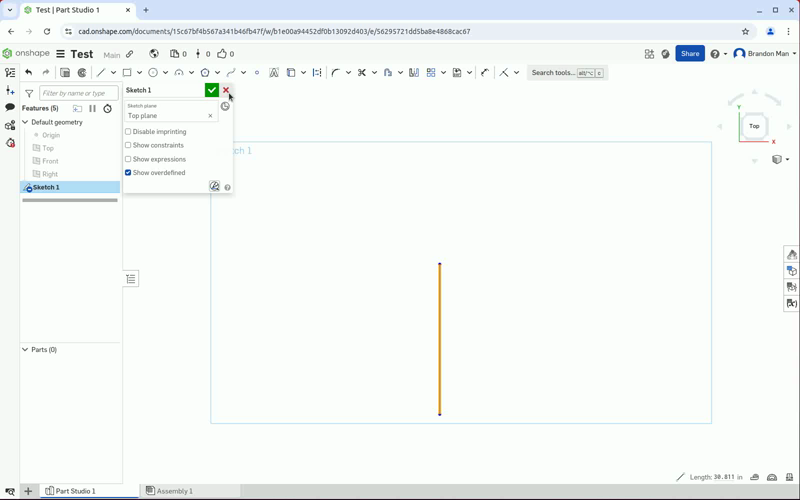
key(shift+h)
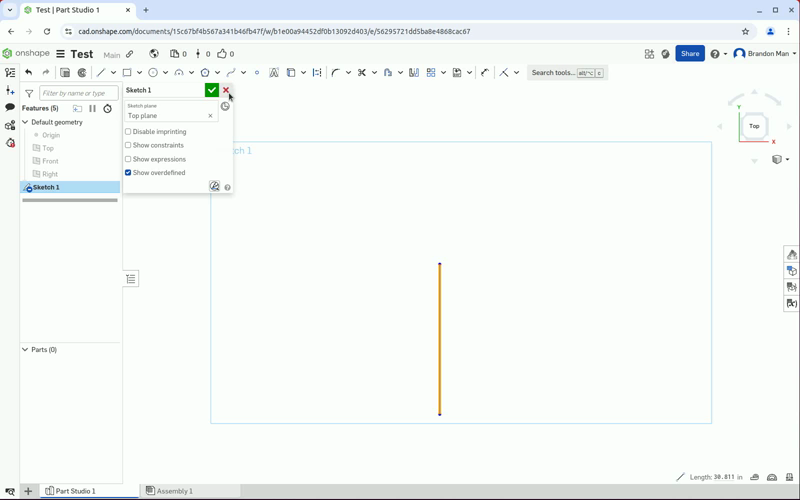
key(shift+s)
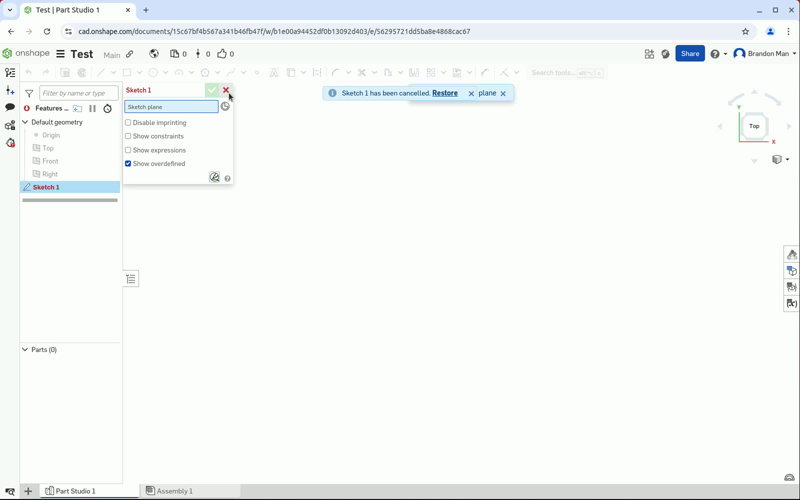
mouse_move(73, 150)
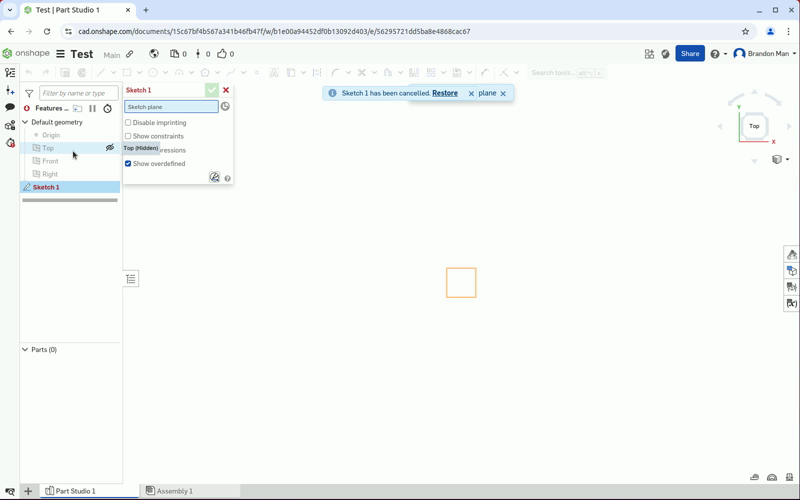
click(73, 150)
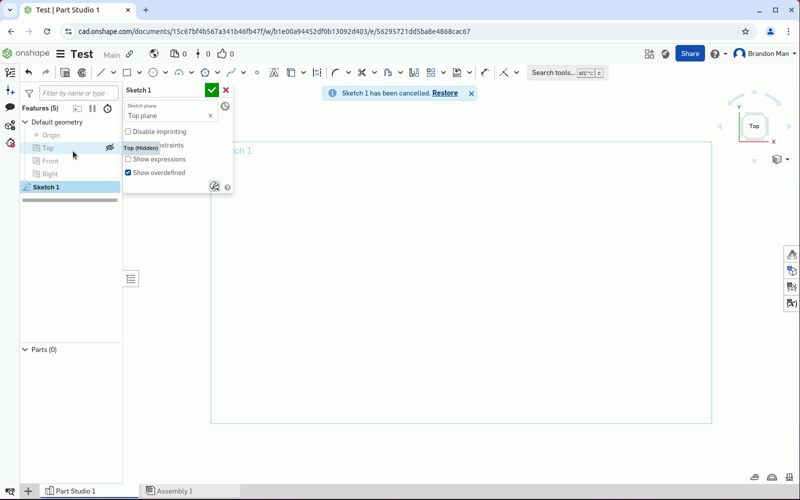
mouse_move(73, 352)
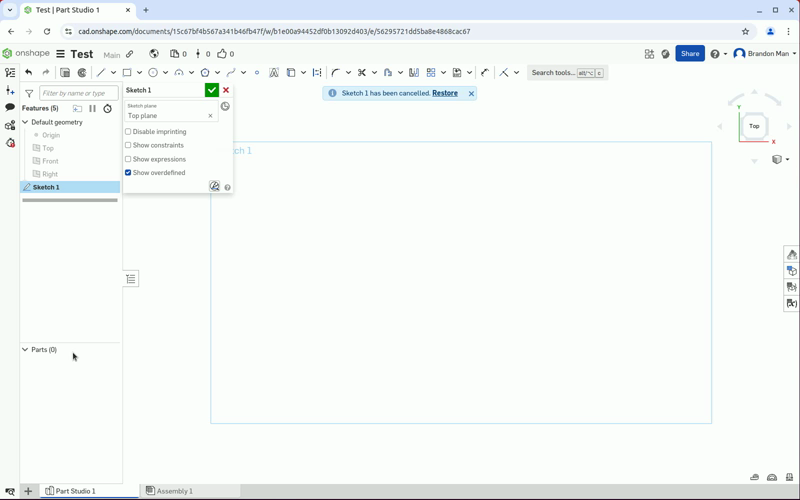
key(y)
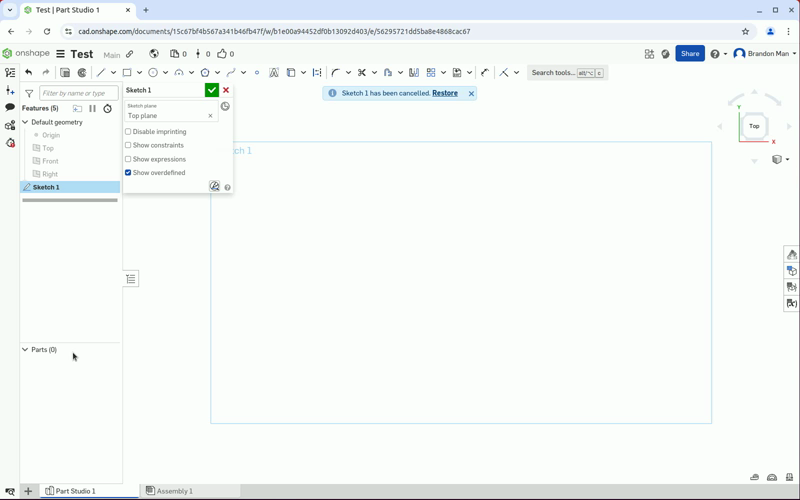
key(c)
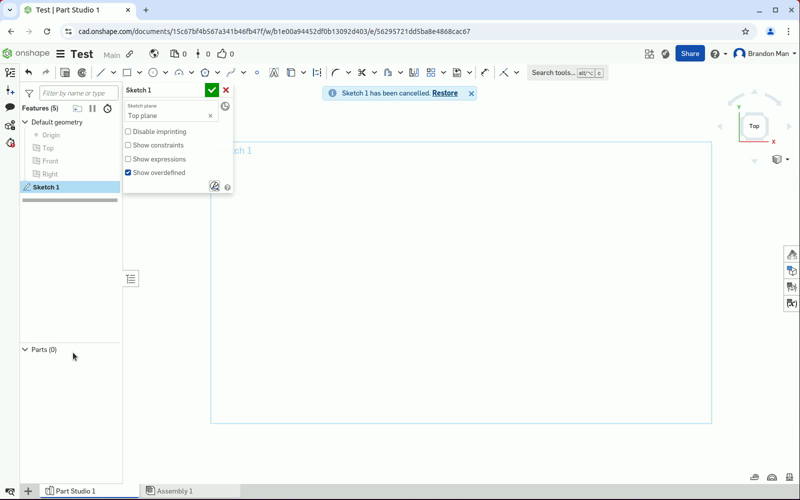
key_down(shift)
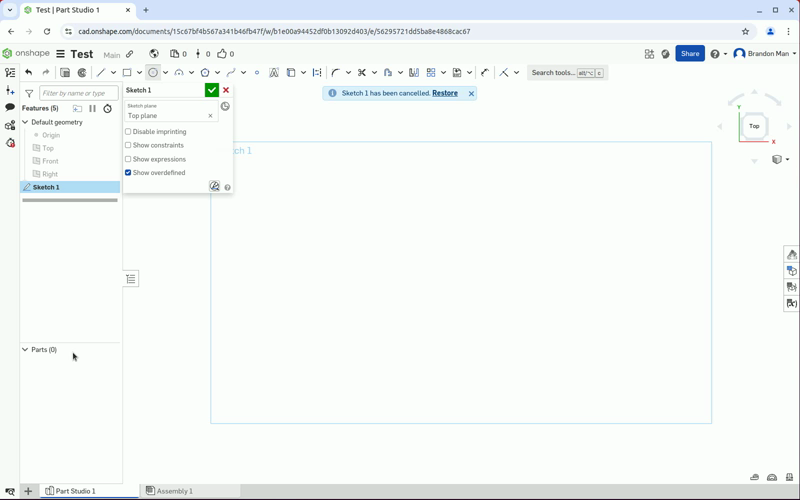
mouse_move(461, 282)
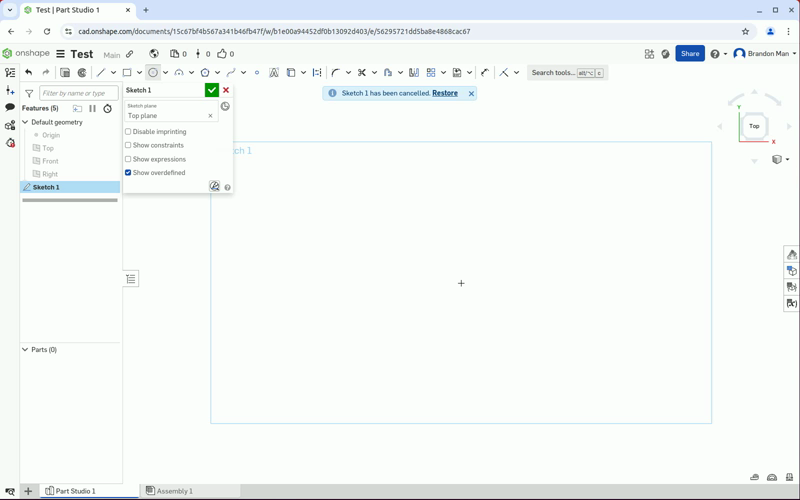
click(461, 282)
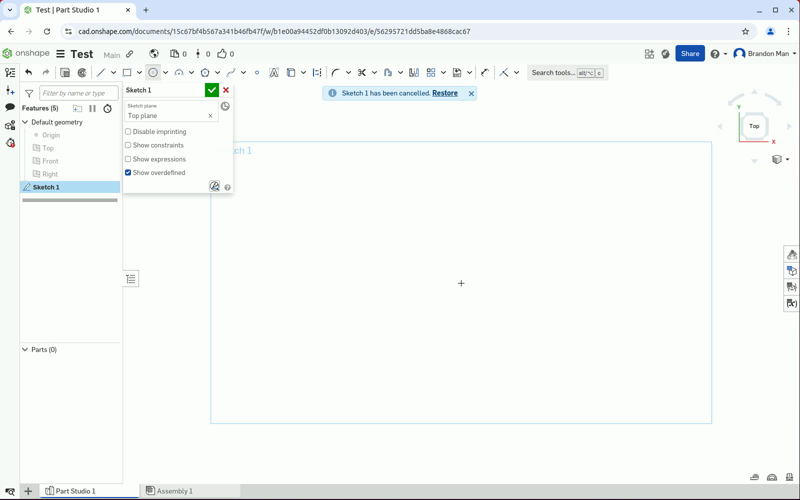
key_up(shift)
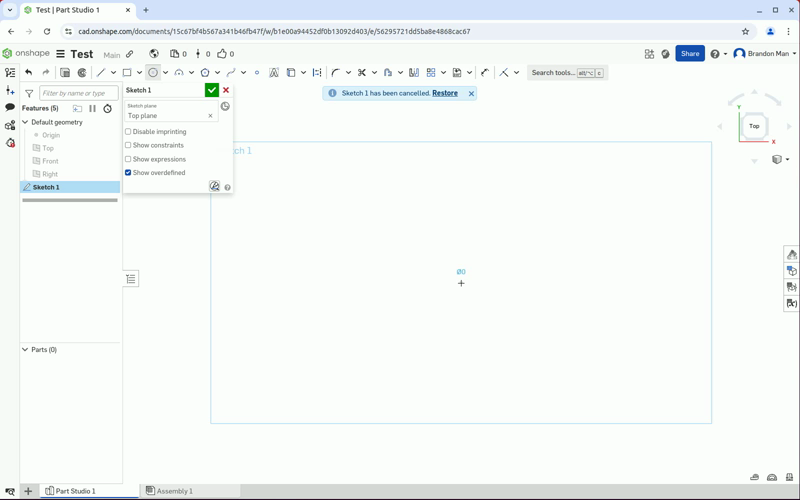
mouse_move(490, 282)
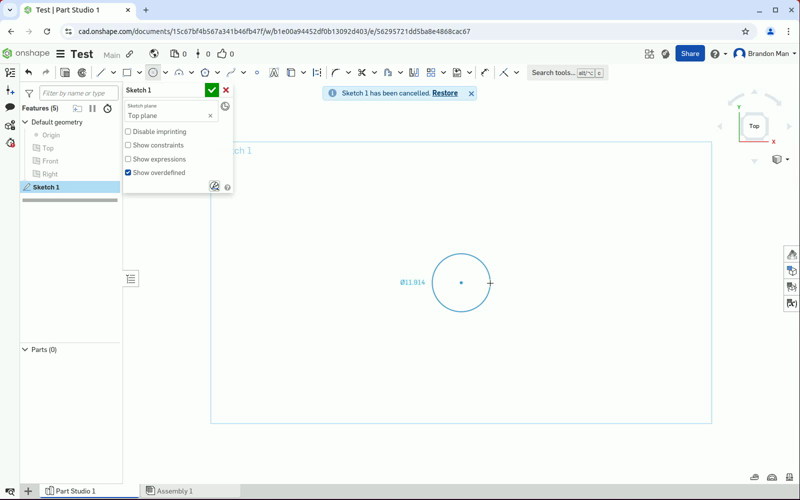
click(490, 282)
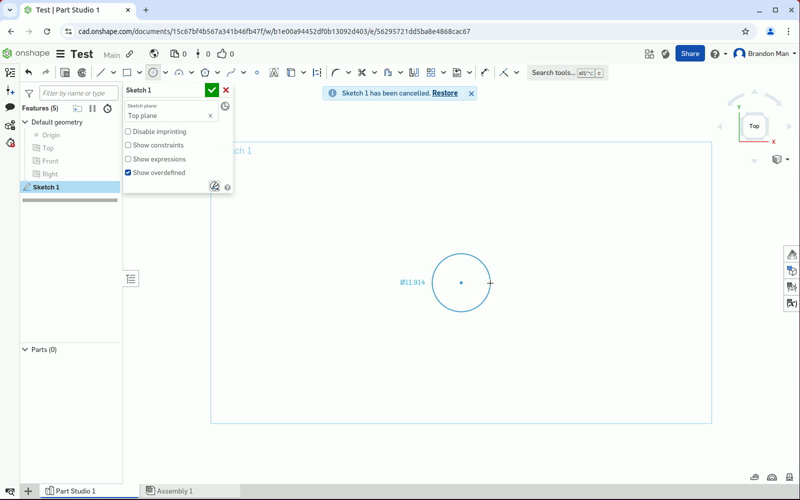
key(esc)
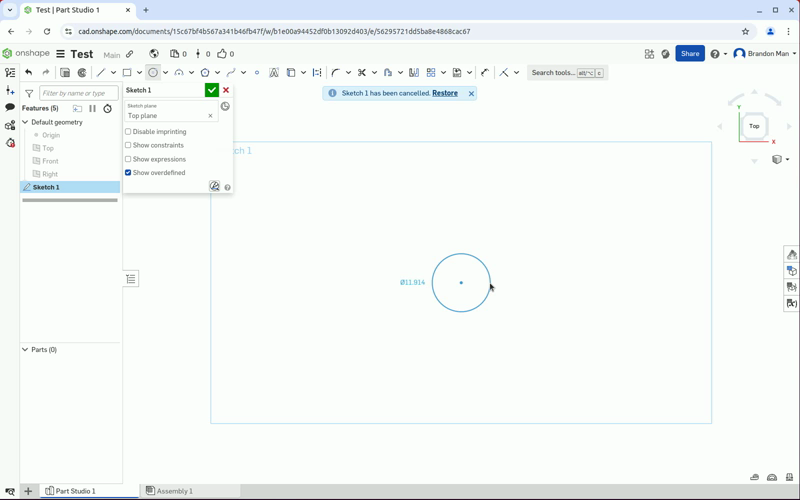
key(l)
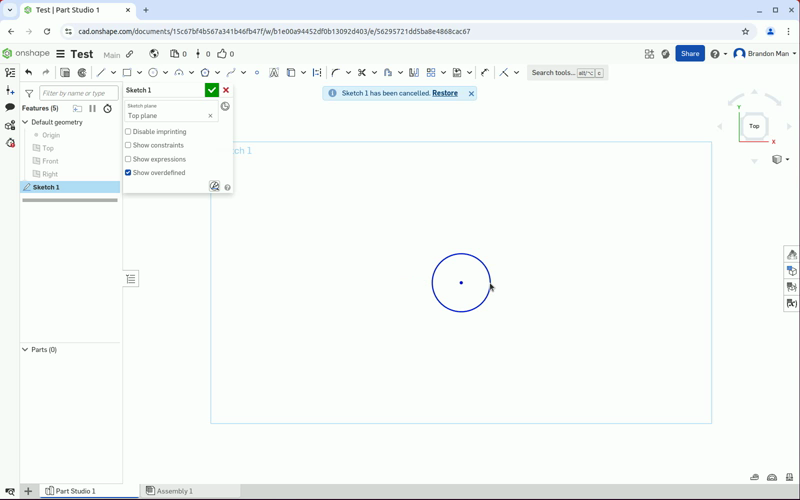
key_down(shift)
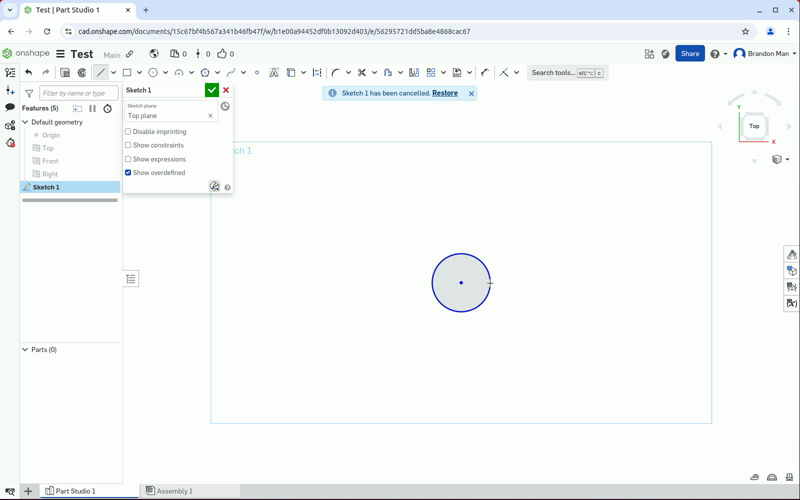
mouse_move(434, 282)
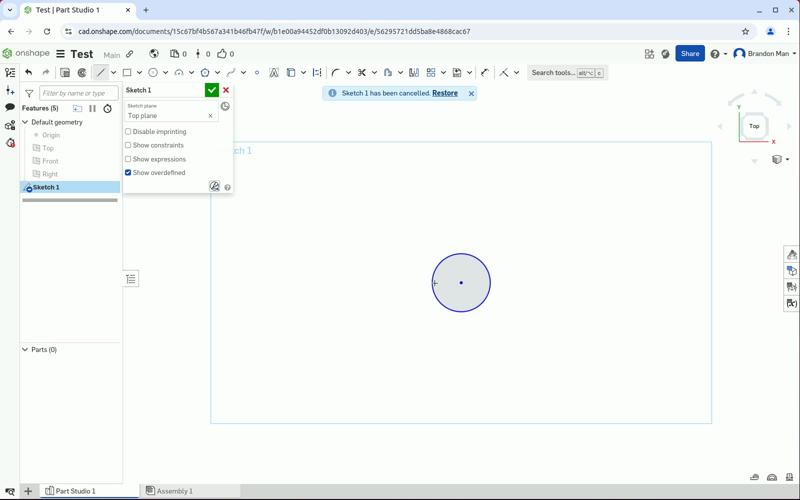
click(434, 282)
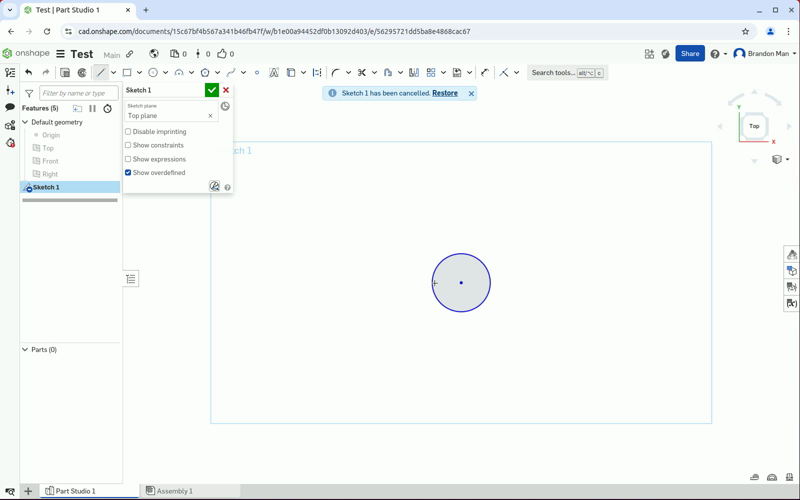
key_up(shift)
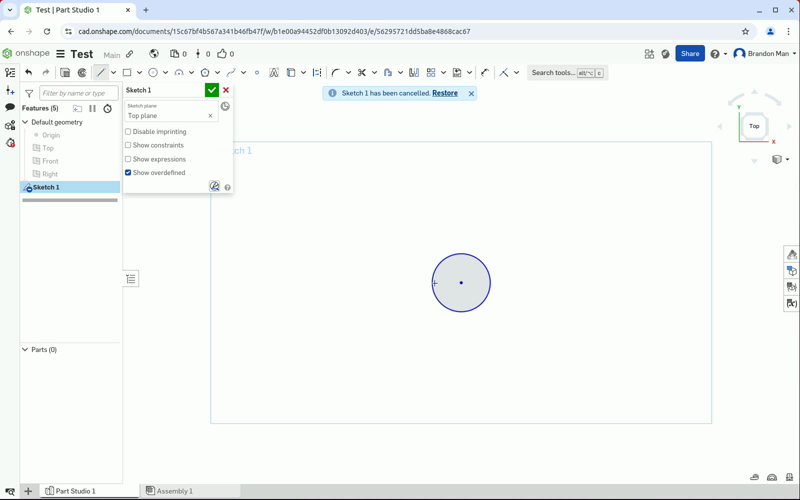
key_down(shift)
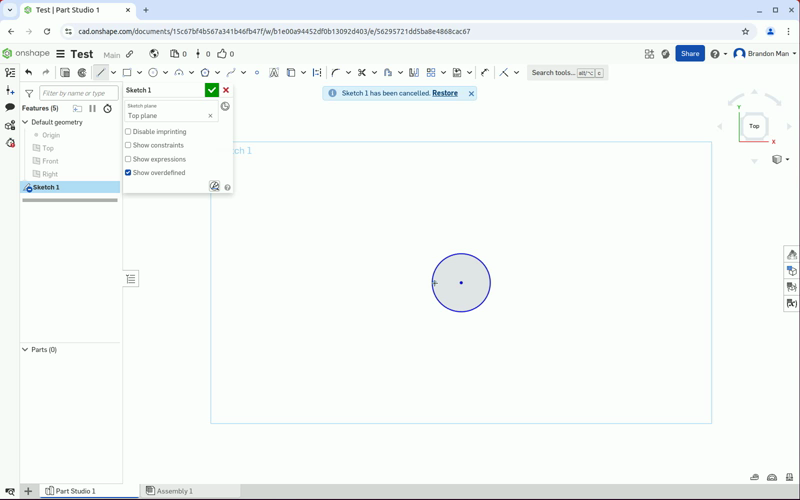
mouse_move(464, 282)
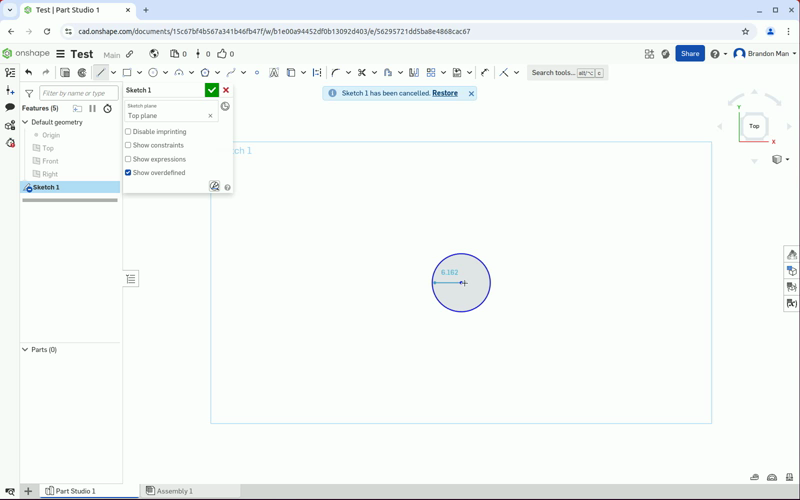
mouse_move(448, 305)
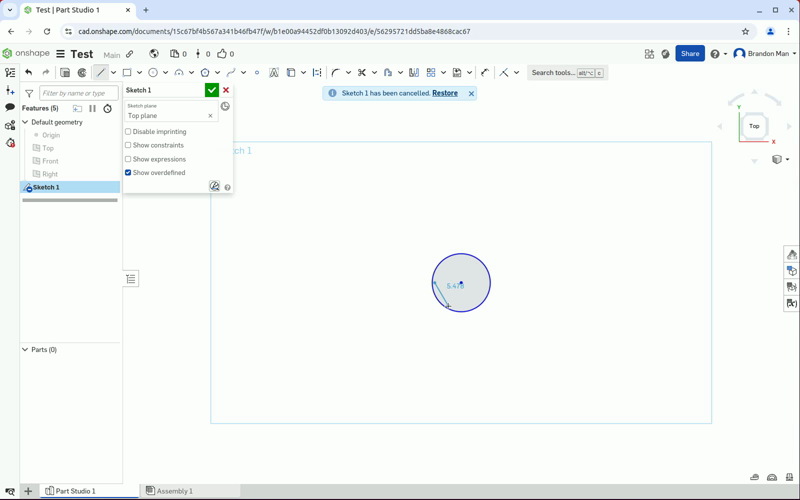
click(448, 305)
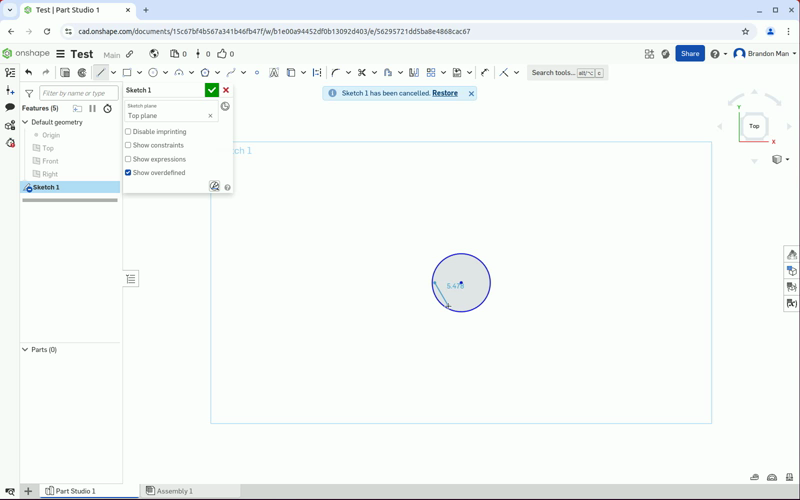
key_up(shift)
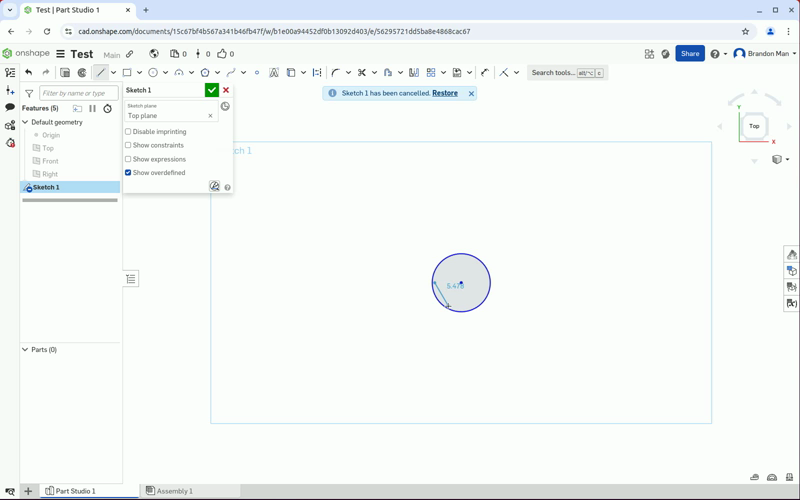
key_down(shift)
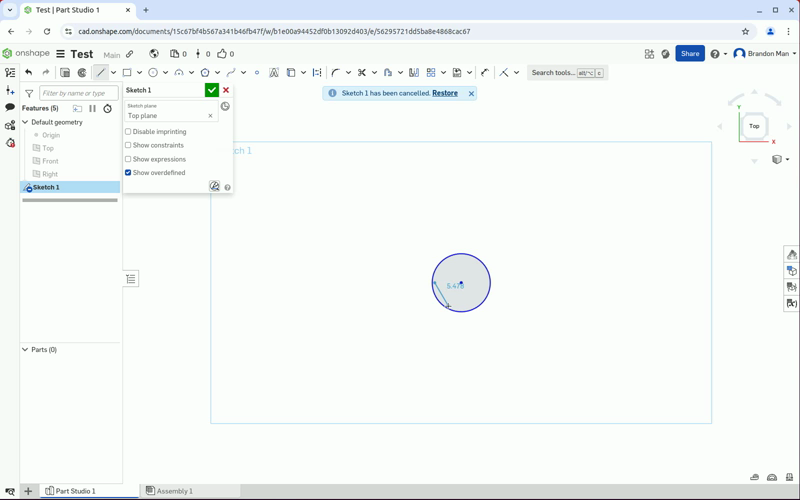
mouse_move(478, 305)
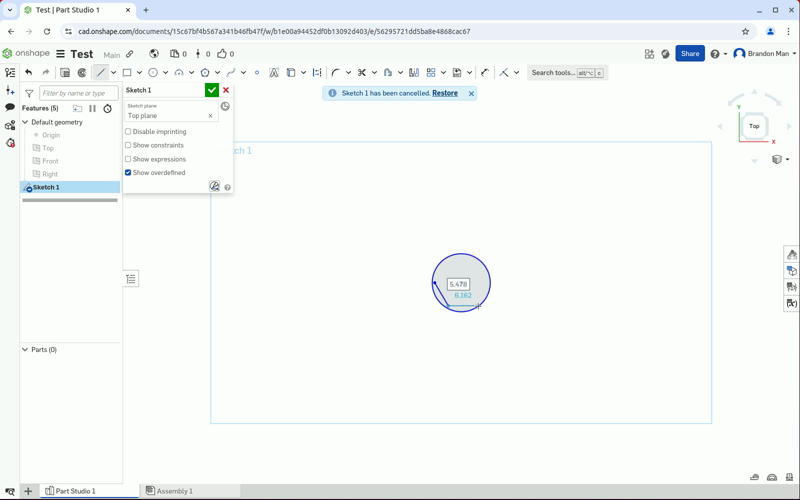
mouse_move(474, 305)
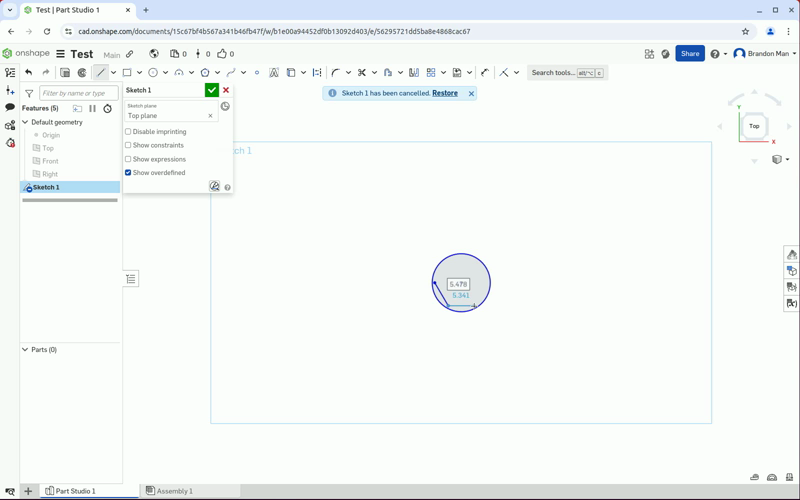
click(474, 305)
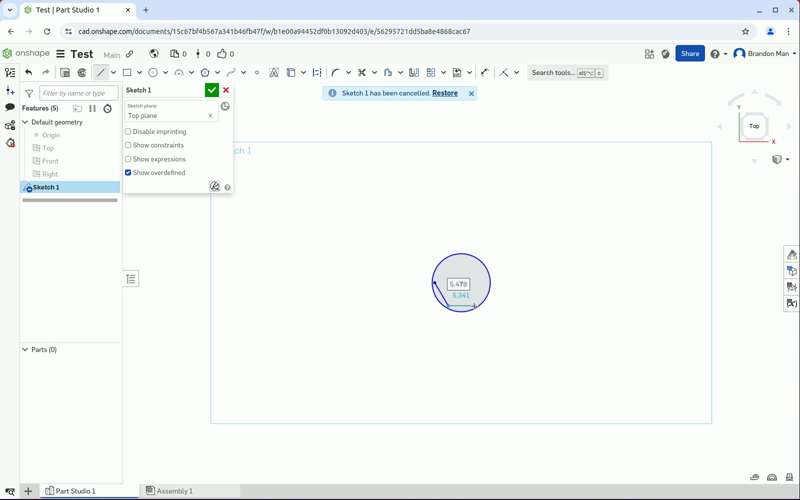
key_up(shift)
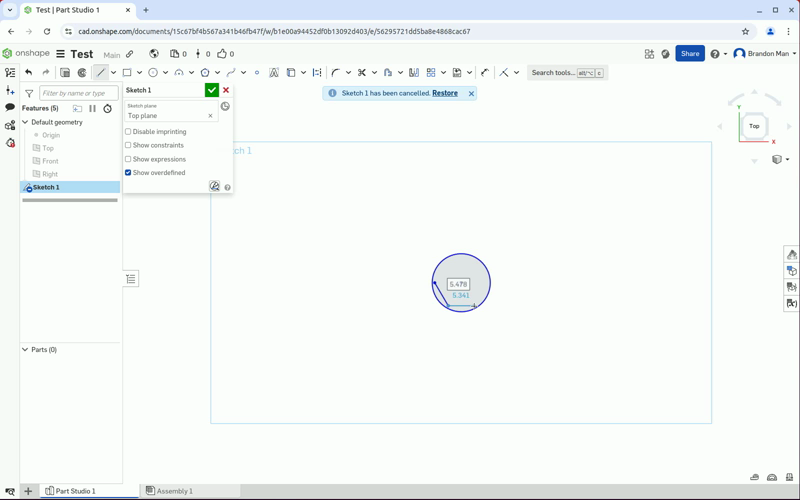
key_down(shift)
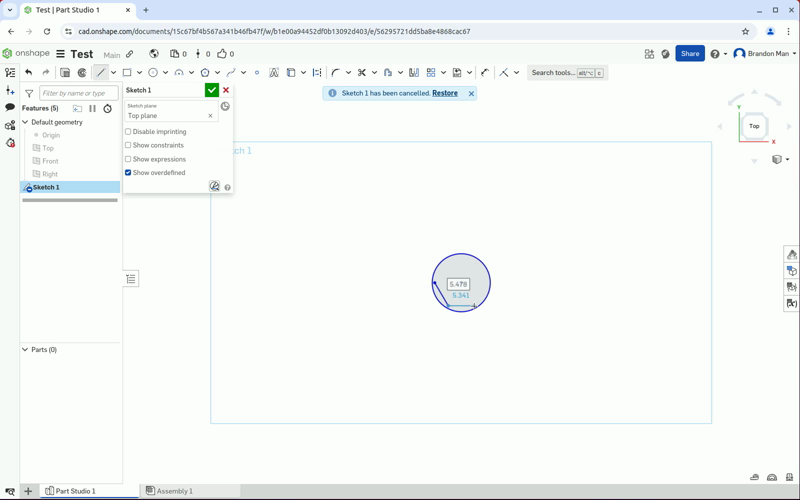
mouse_move(504, 305)
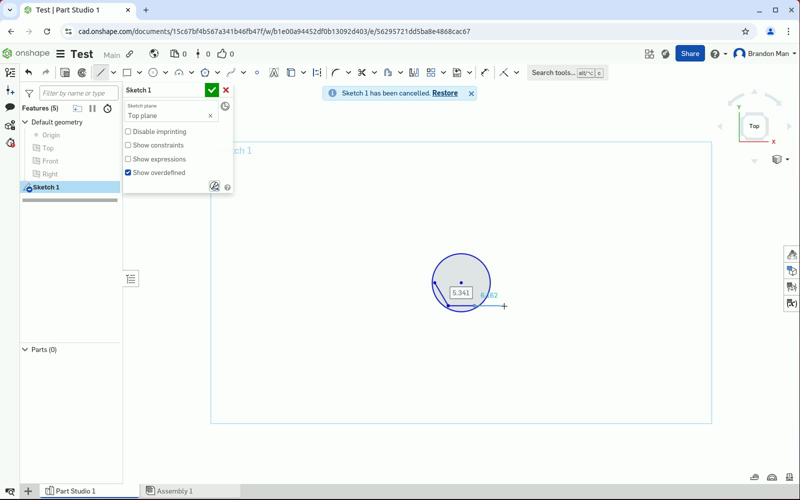
mouse_move(486, 282)
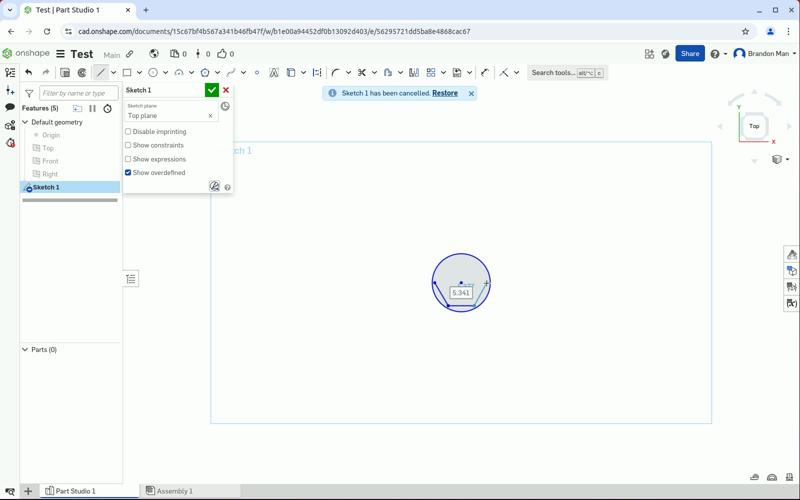
scroll(6)
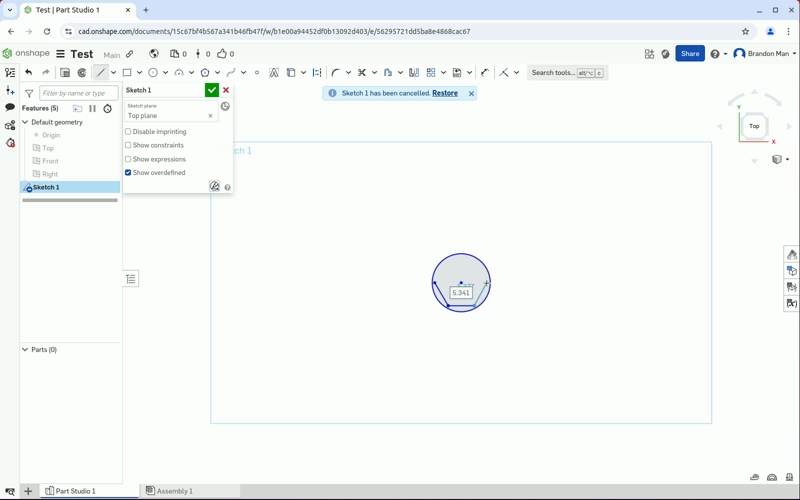
scroll(6)
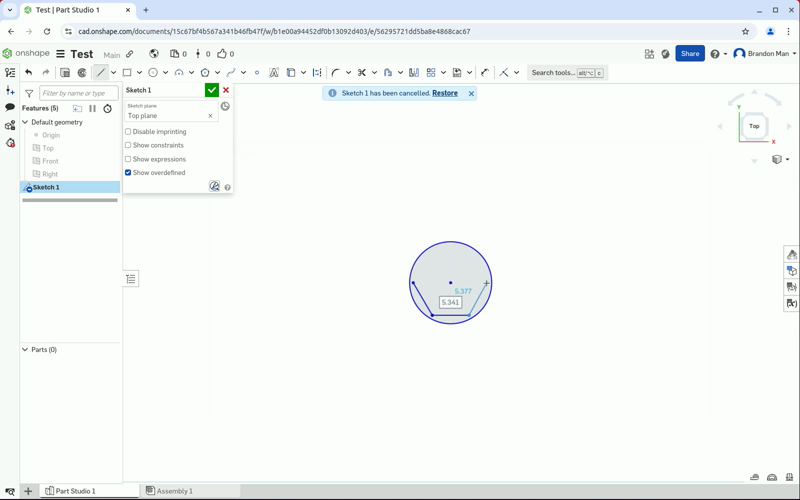
scroll(6)
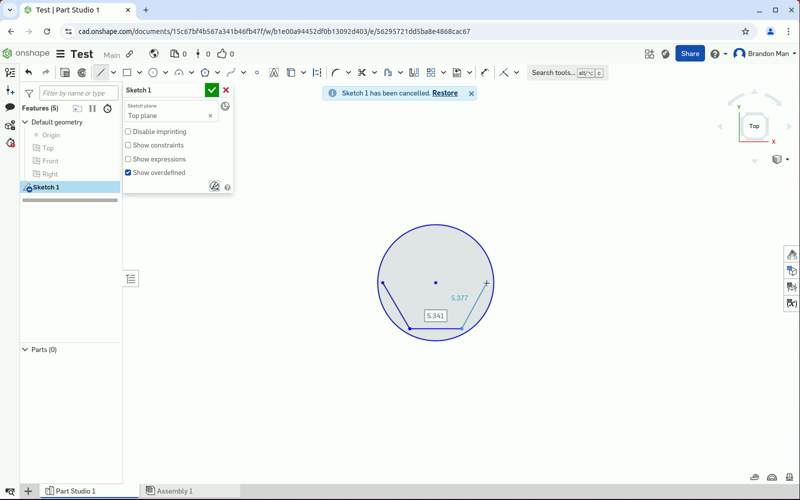
scroll(6)
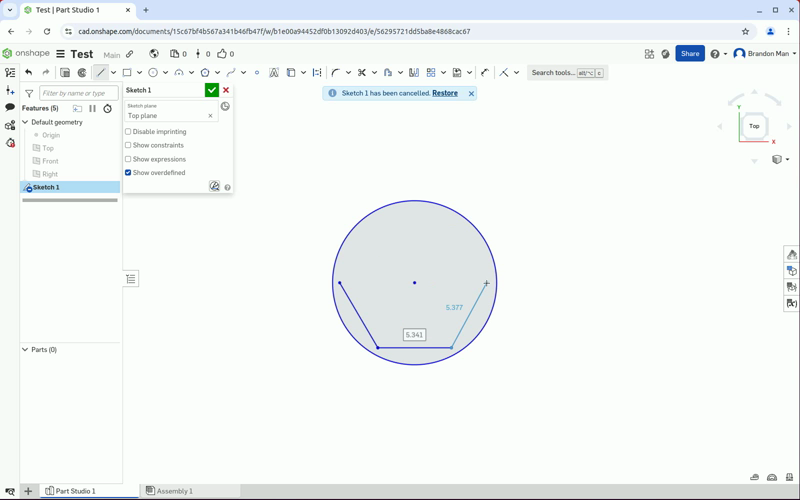
scroll(6)
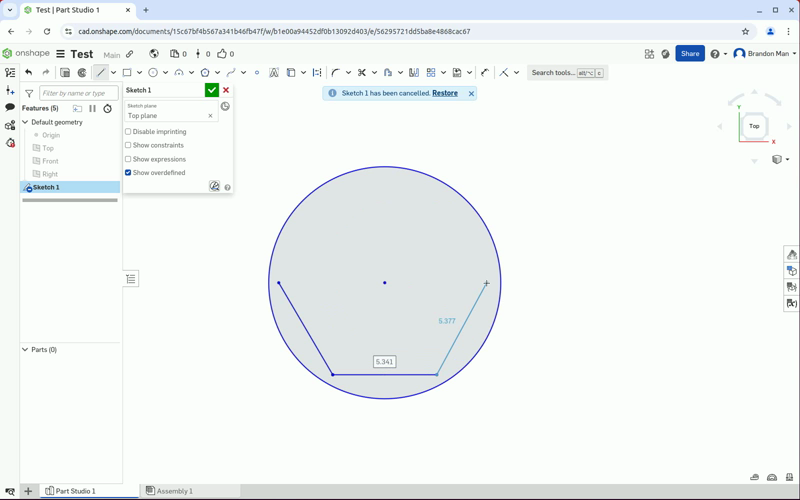
scroll(6)
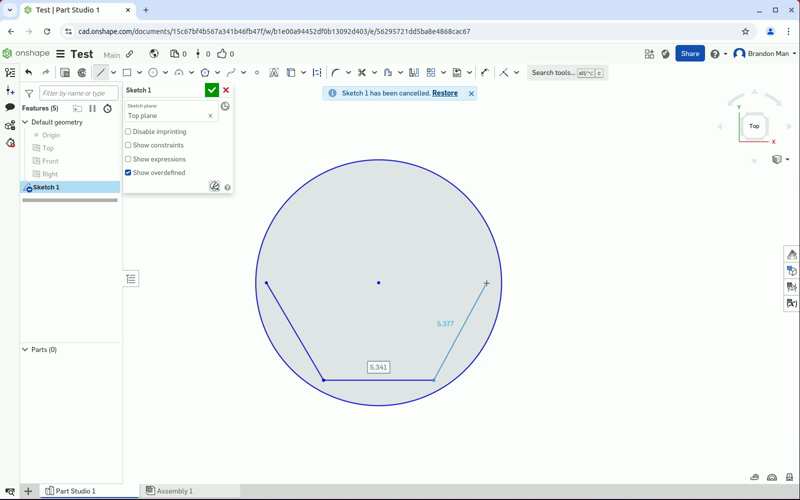
scroll(6)
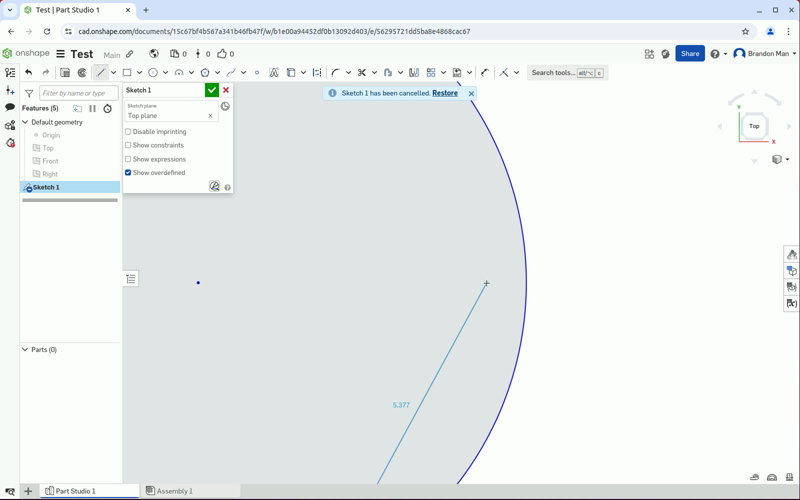
click(486, 282)
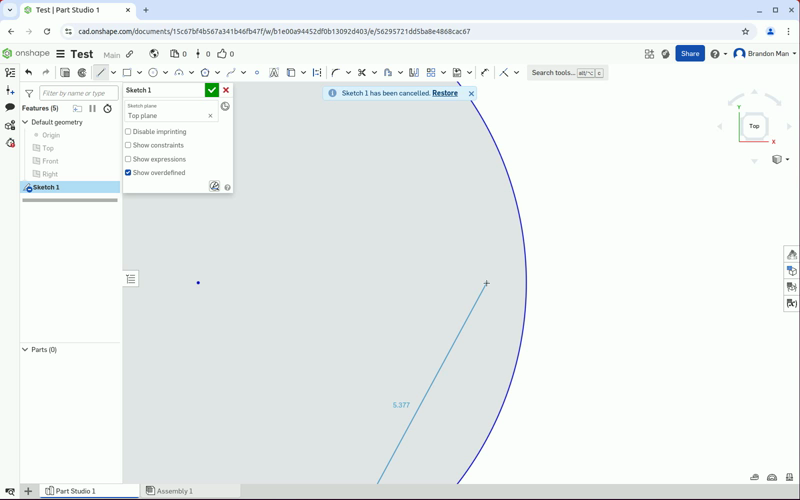
scroll(-6)
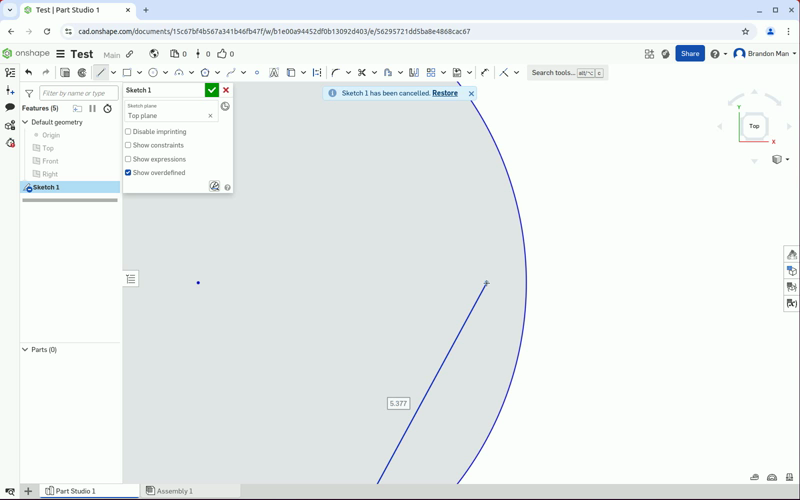
scroll(-6)
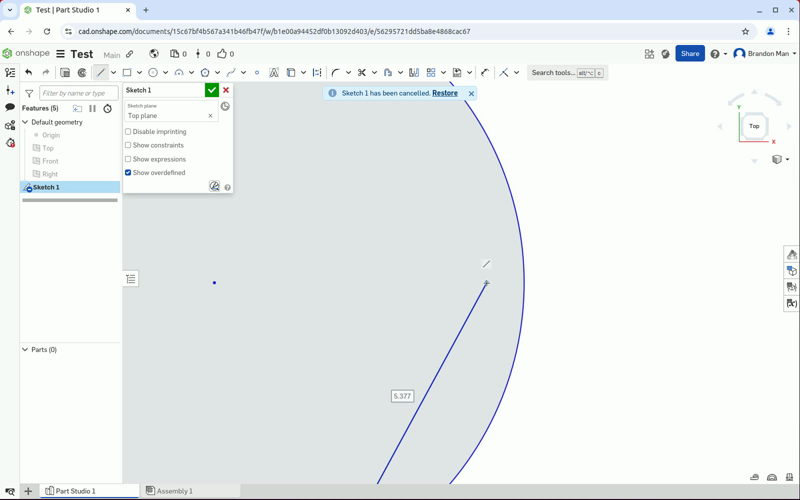
scroll(-6)
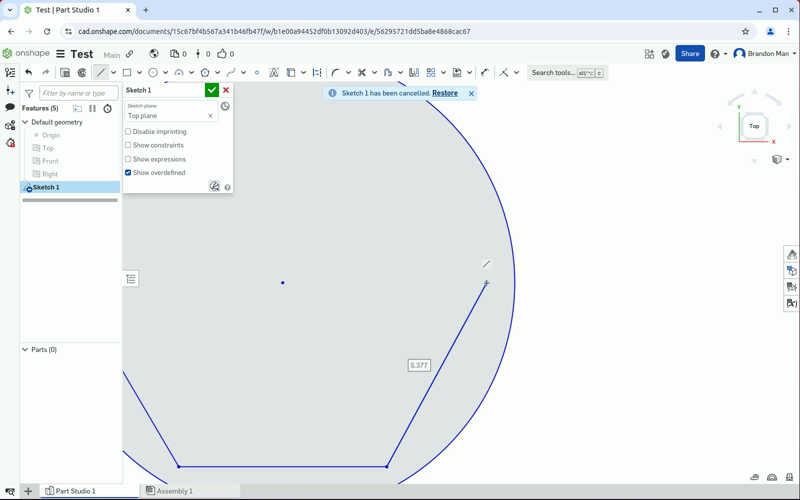
scroll(-6)
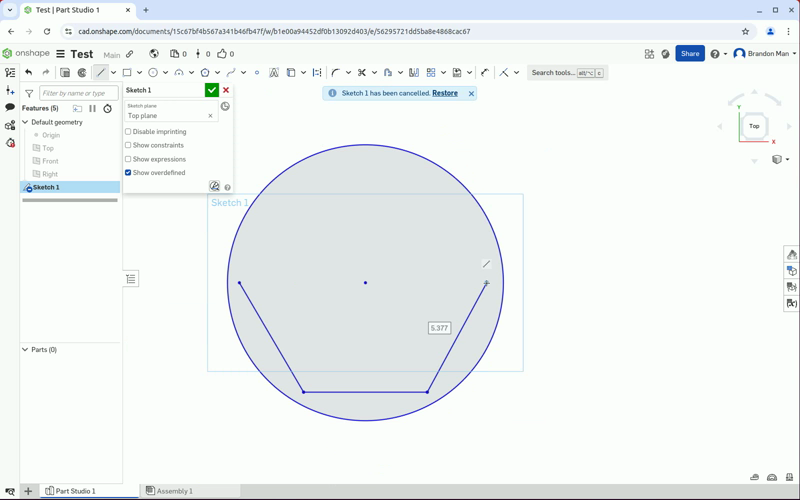
scroll(-6)
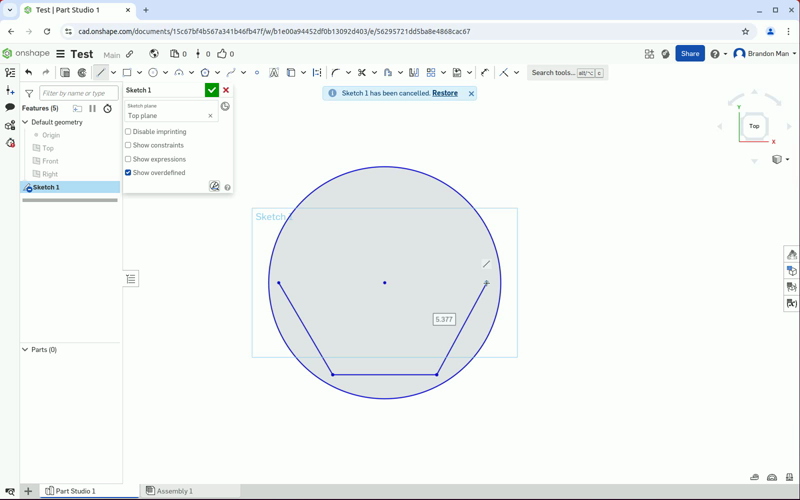
scroll(-6)
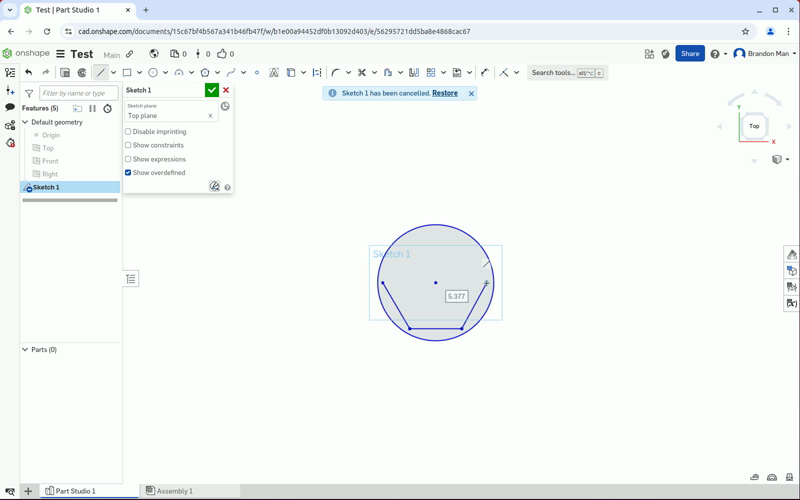
scroll(-6)
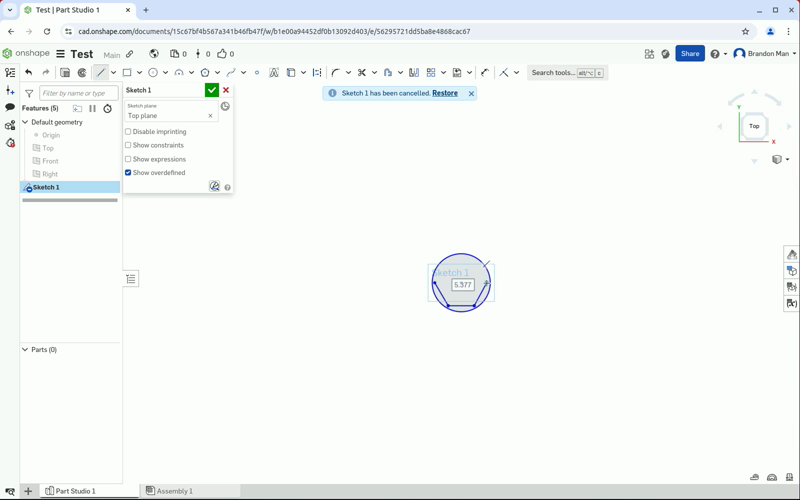
key_up(shift)
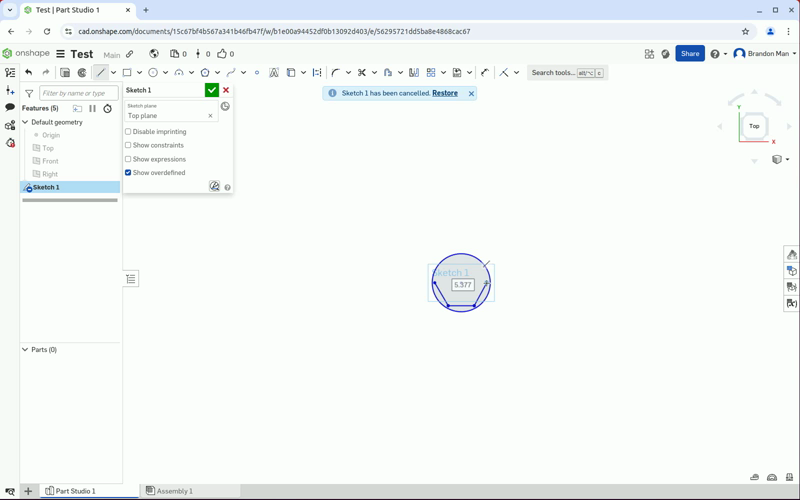
key_down(shift)
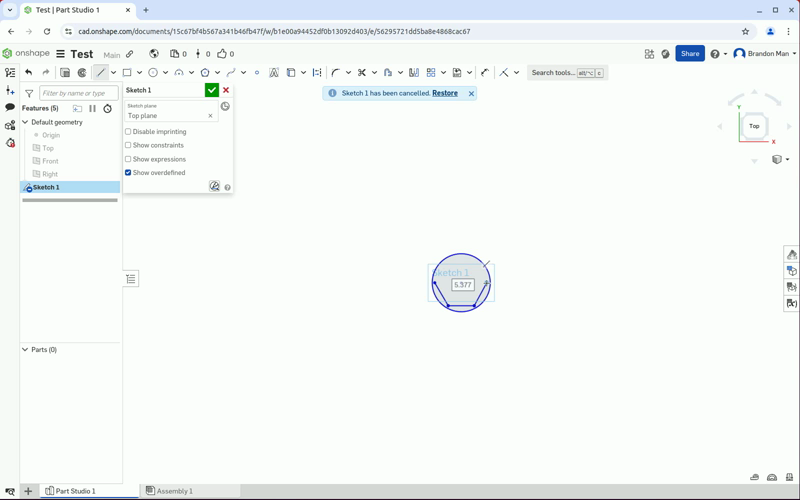
mouse_move(516, 282)
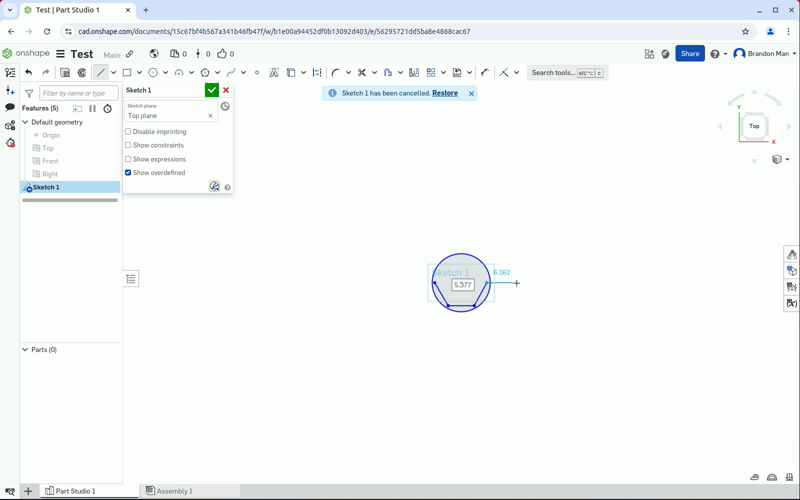
mouse_move(474, 260)
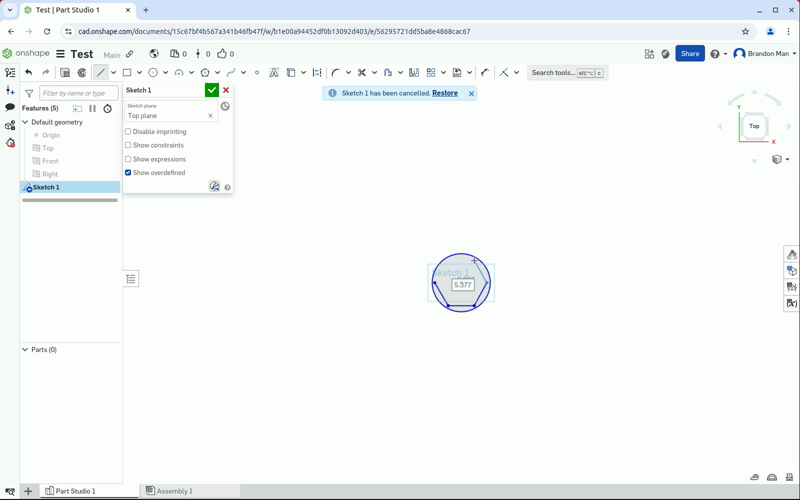
click(474, 260)
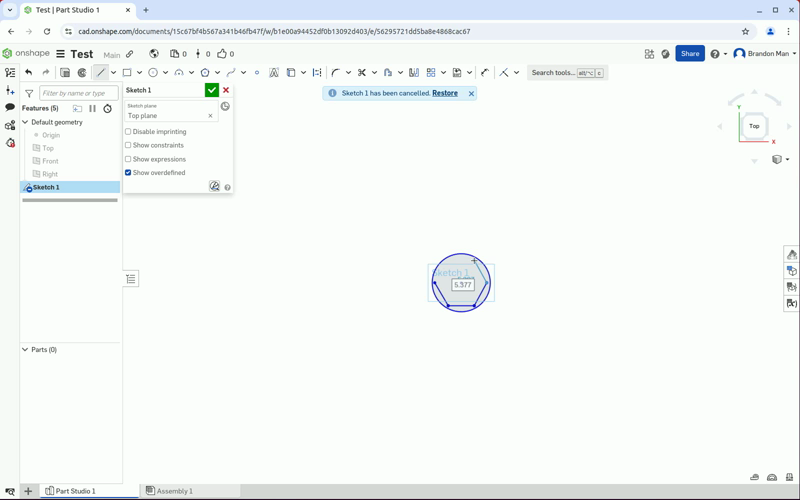
key_up(shift)
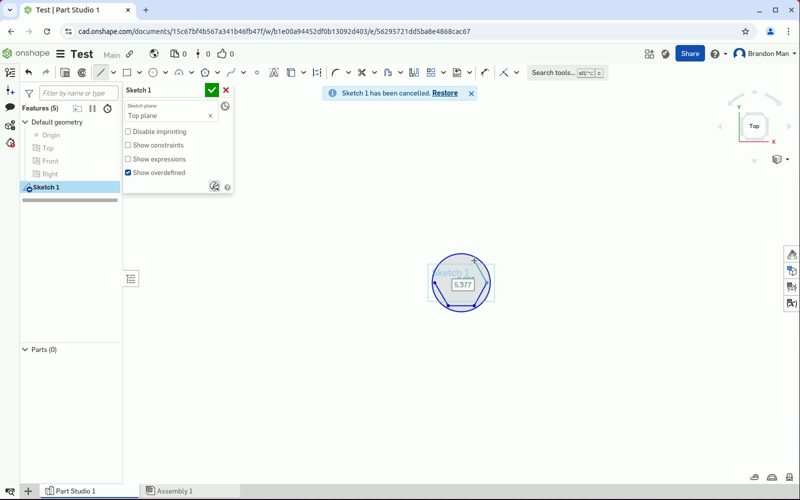
key_down(shift)
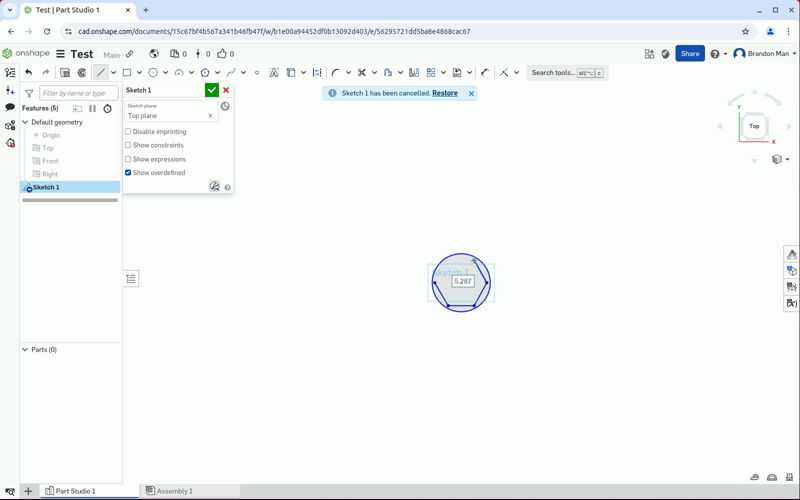
mouse_move(504, 260)
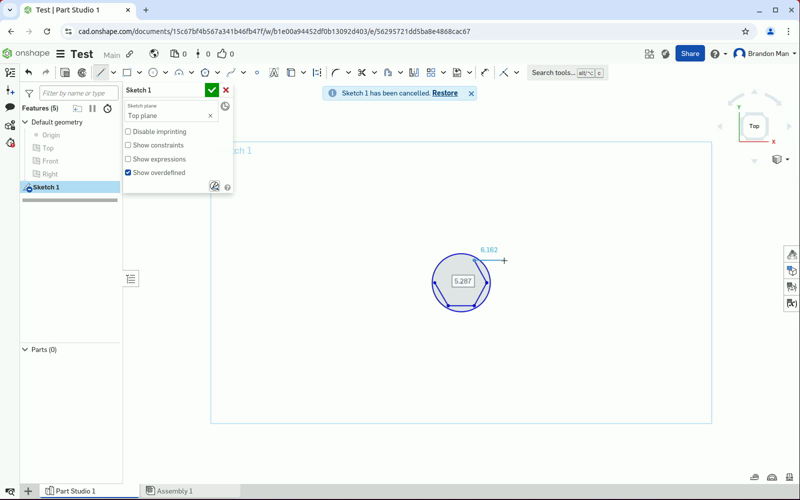
mouse_move(448, 260)
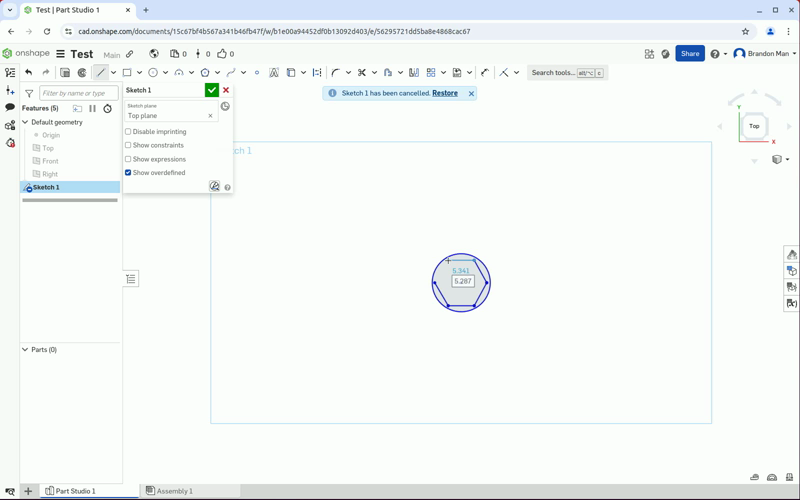
click(448, 260)
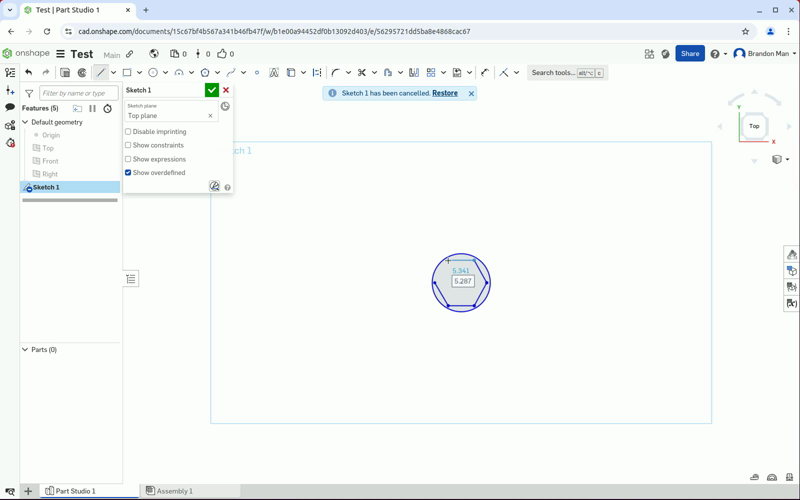
key_up(shift)
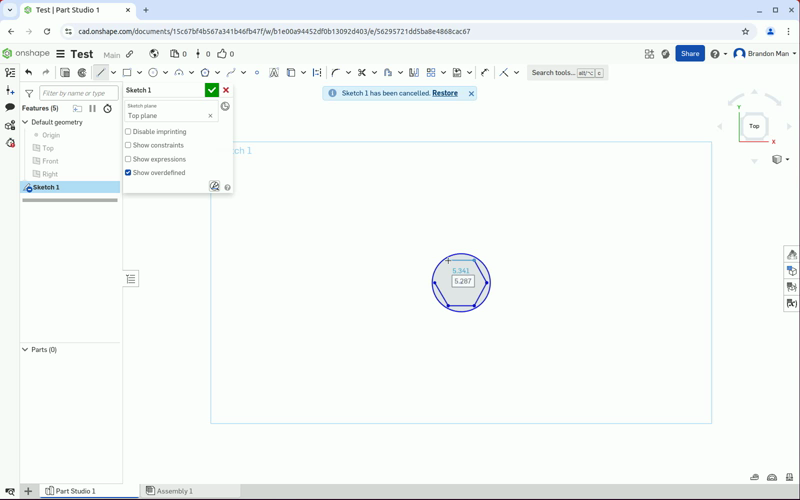
mouse_move(478, 260)
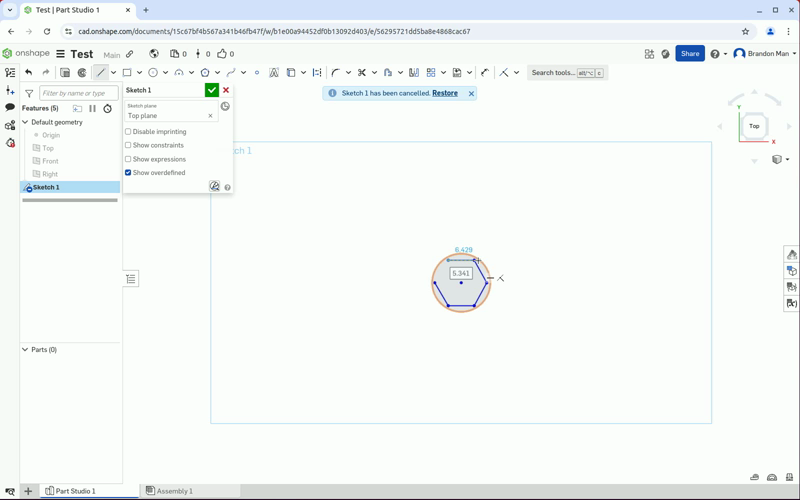
key_down(shift)
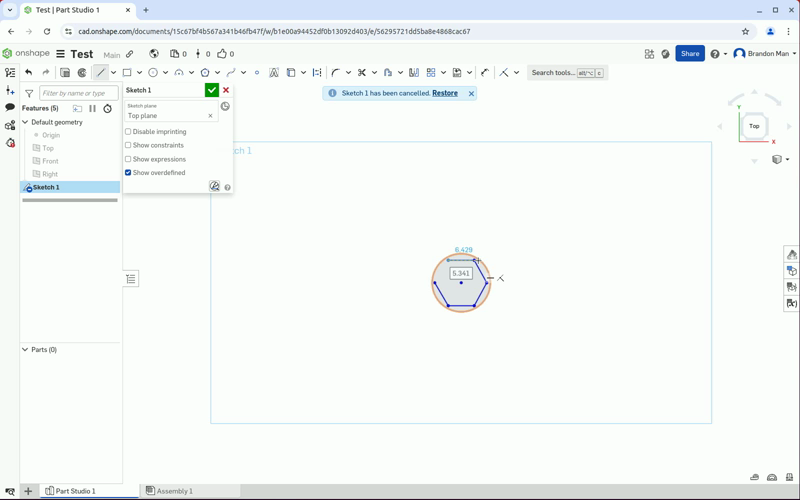
mouse_move(434, 282)
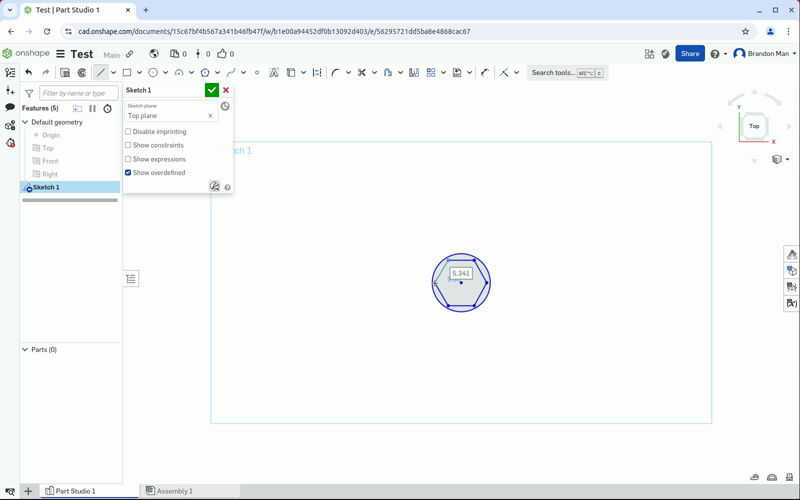
key_up(shift)
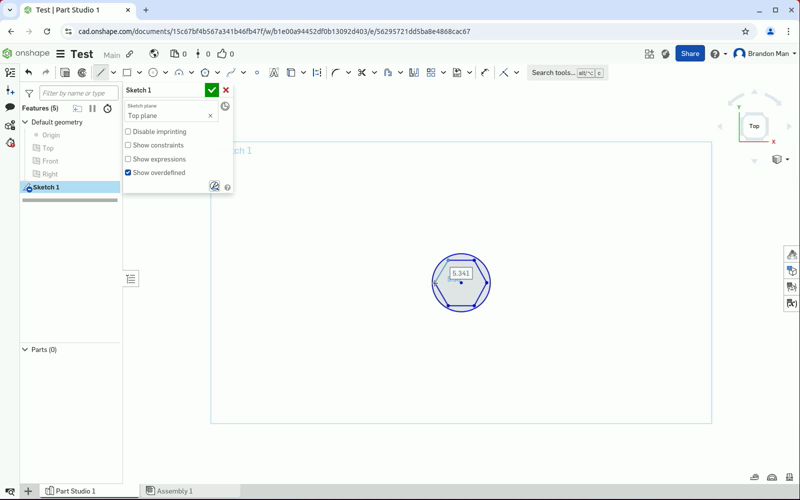
click(434, 282)
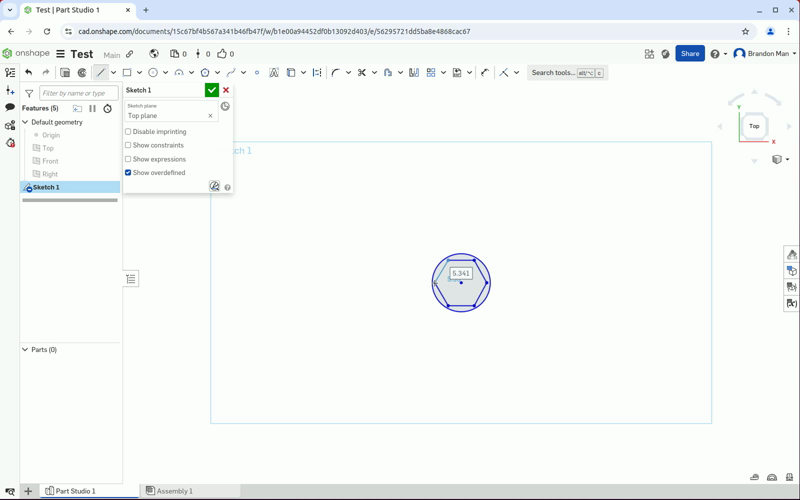
key(esc)
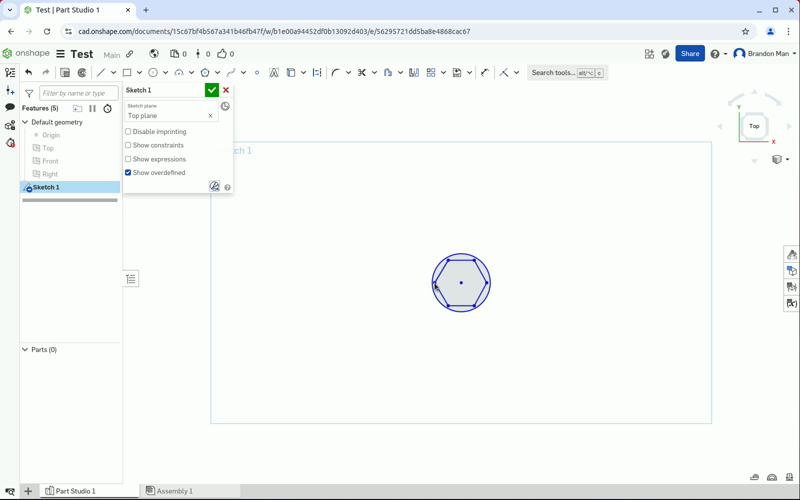
mouse_move(443, 263)
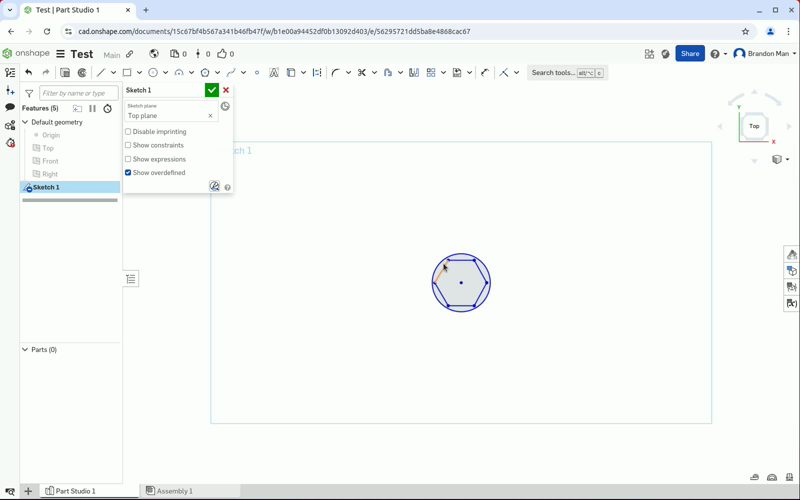
scroll(6)
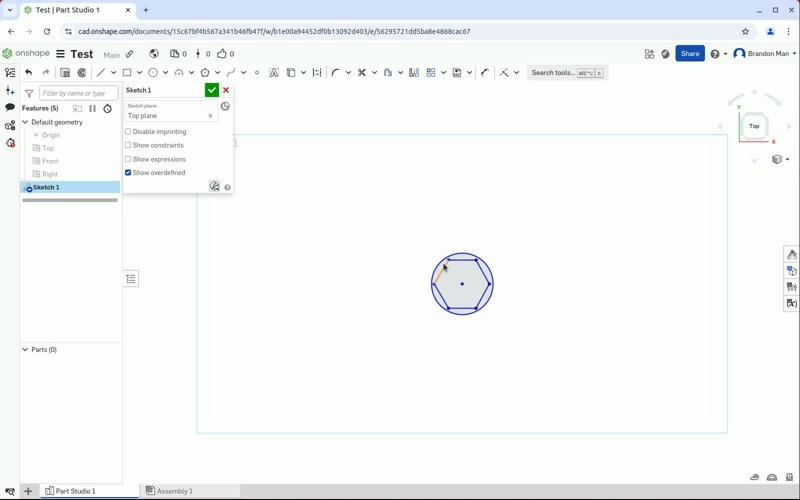
scroll(6)
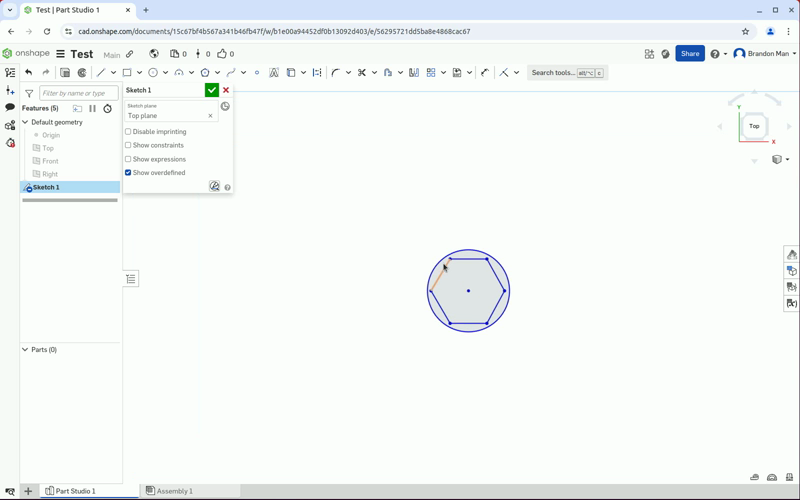
scroll(6)
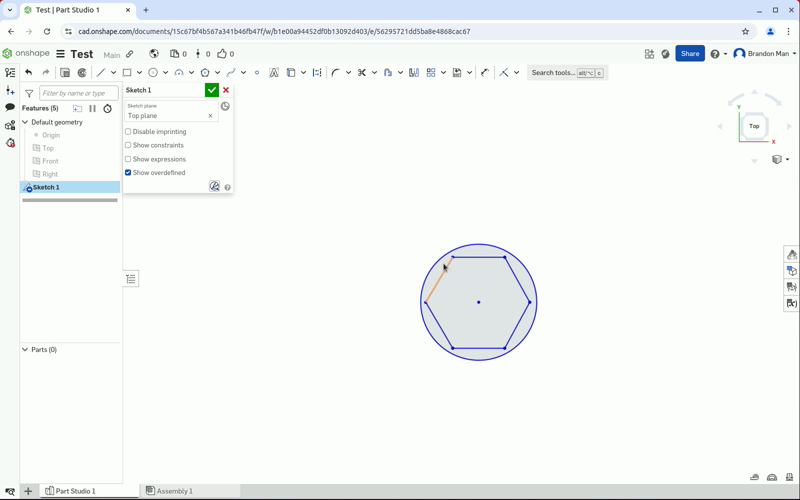
scroll(6)
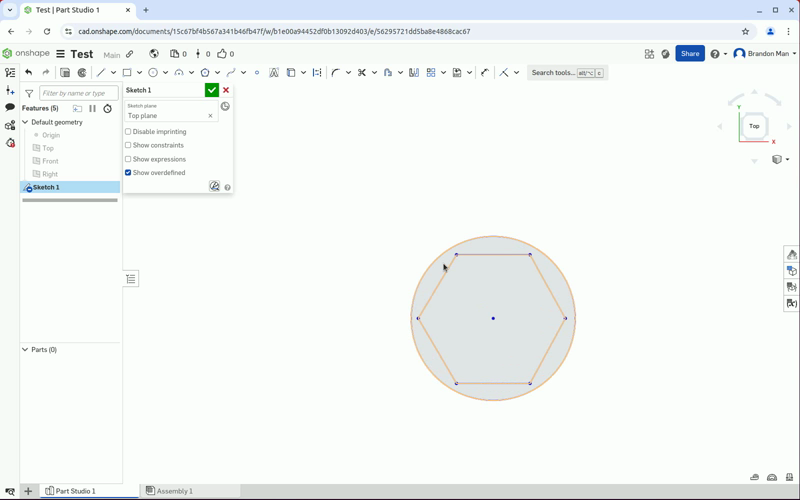
scroll(6)
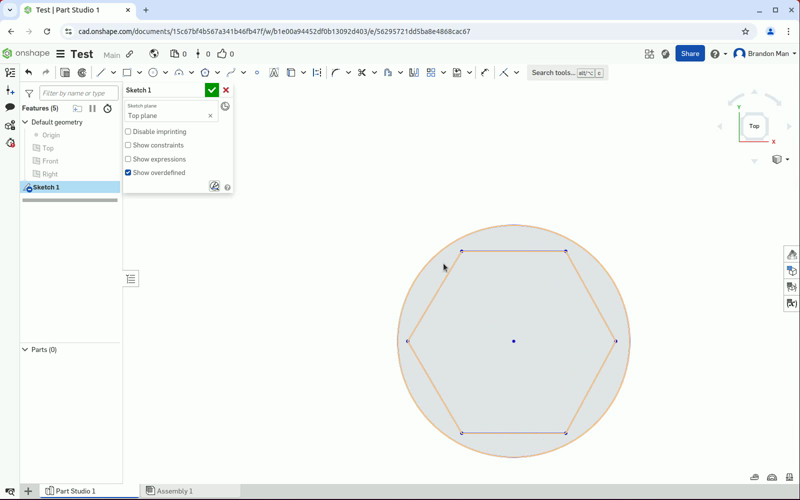
scroll(6)
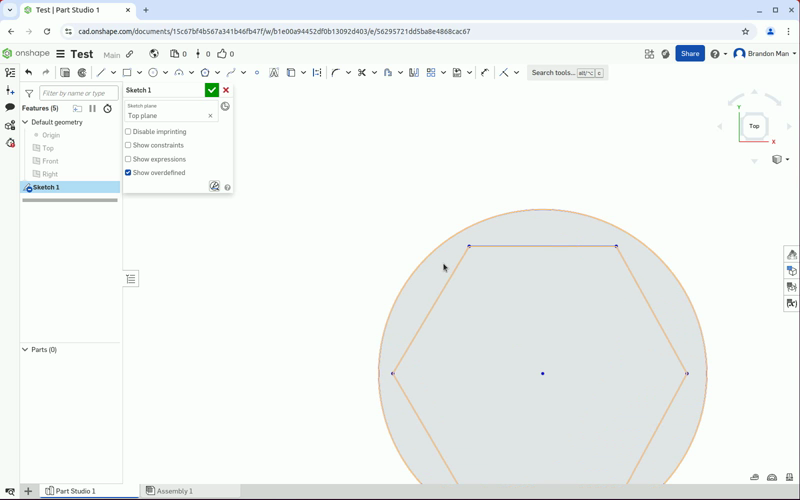
scroll(6)
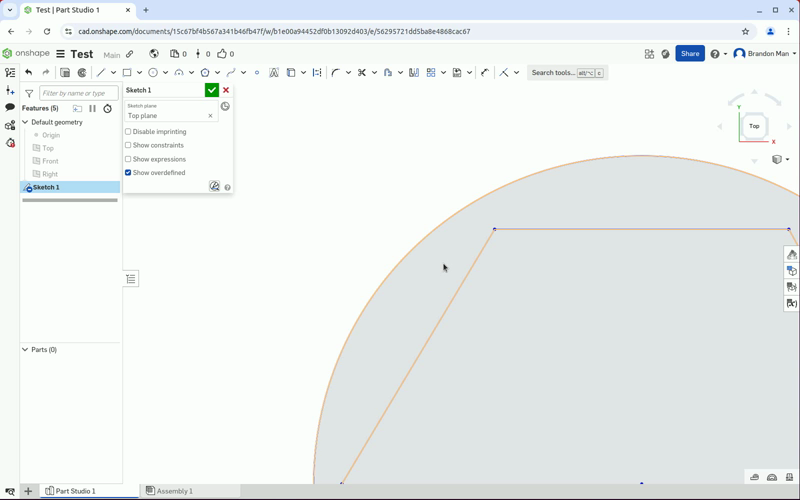
click(443, 263)
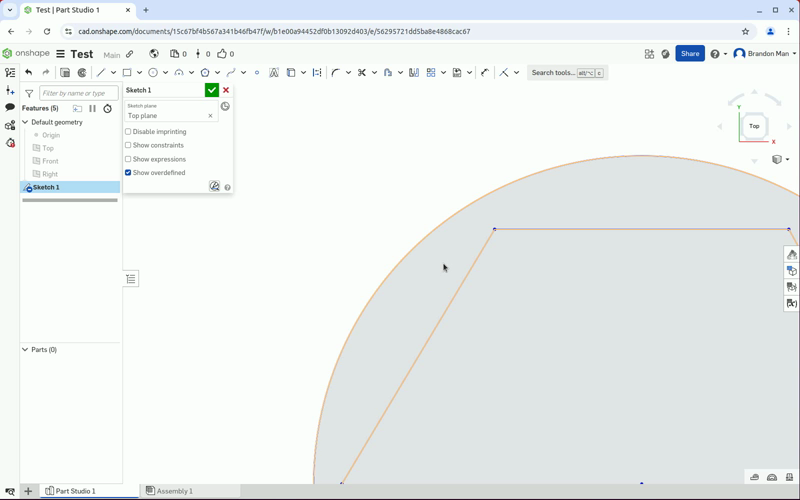
scroll(-6)
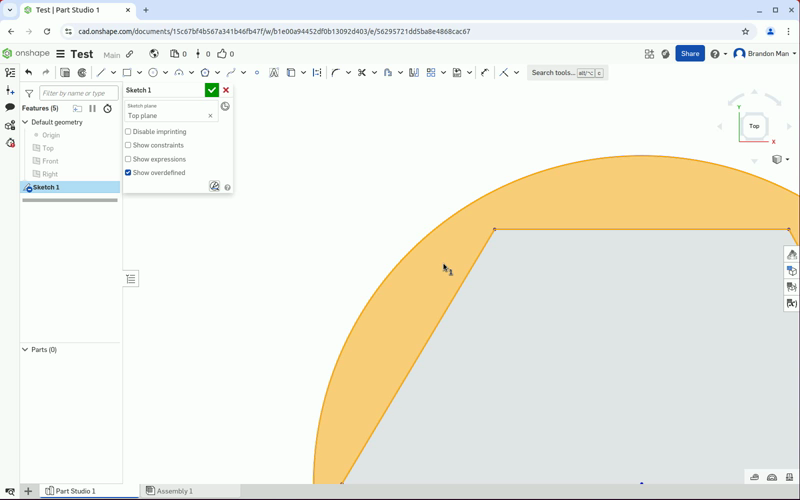
scroll(-6)
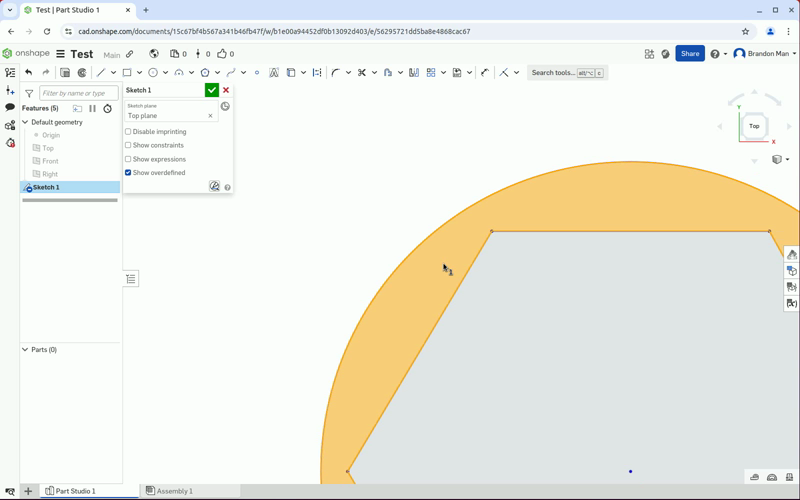
scroll(-6)
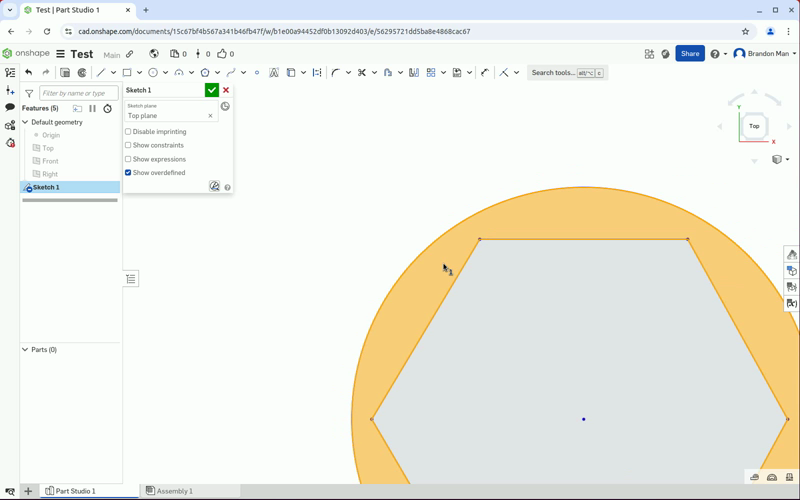
scroll(-6)
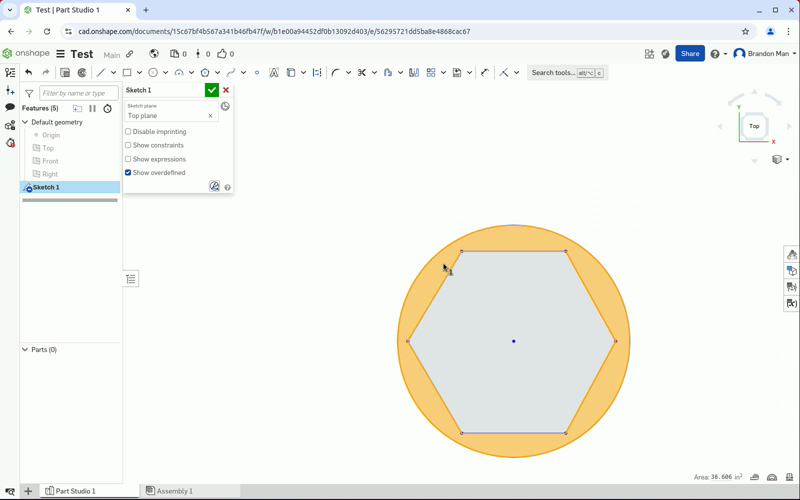
scroll(-6)
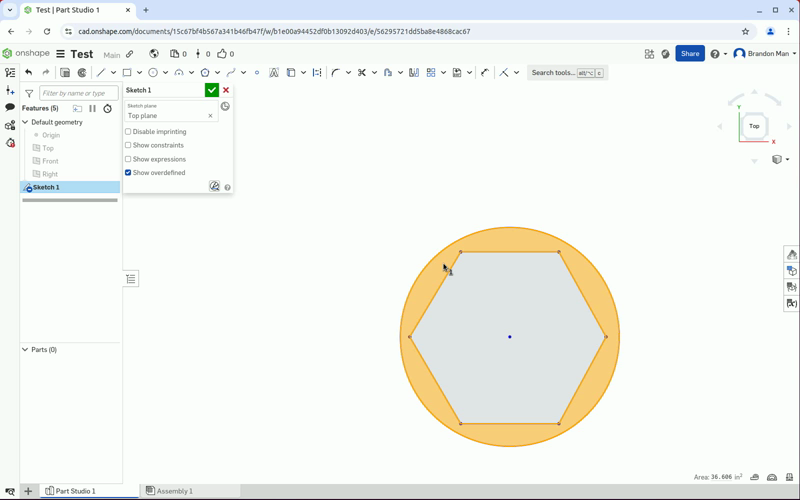
scroll(-6)
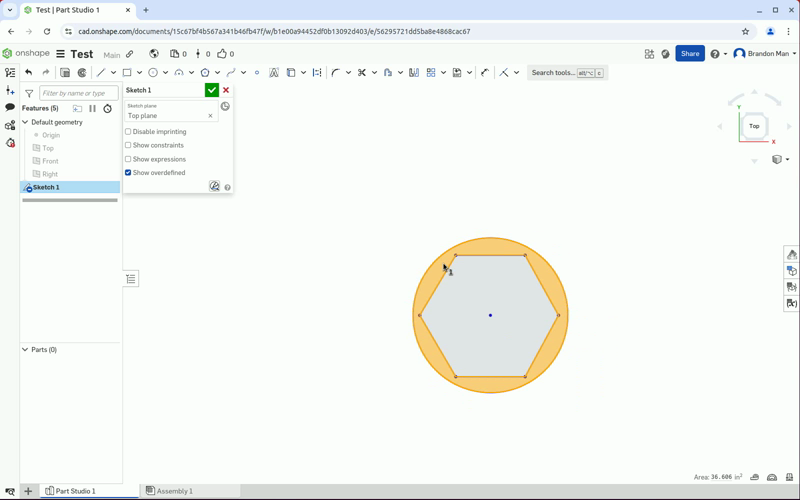
scroll(-6)
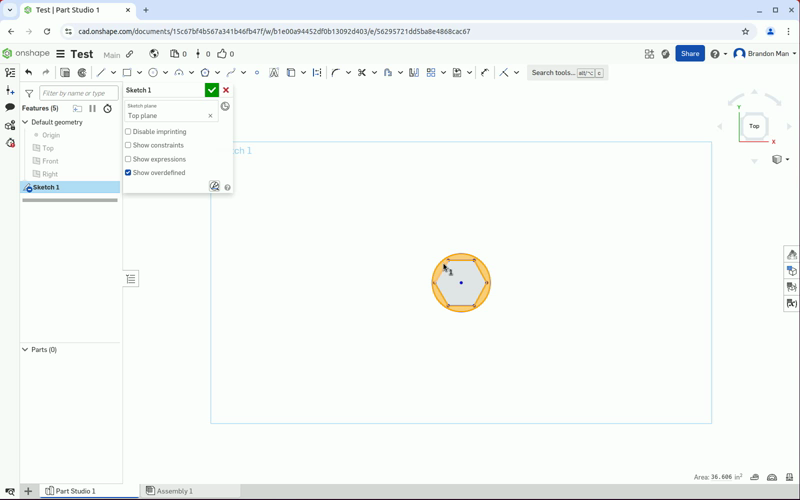
mouse_move(73, 352)
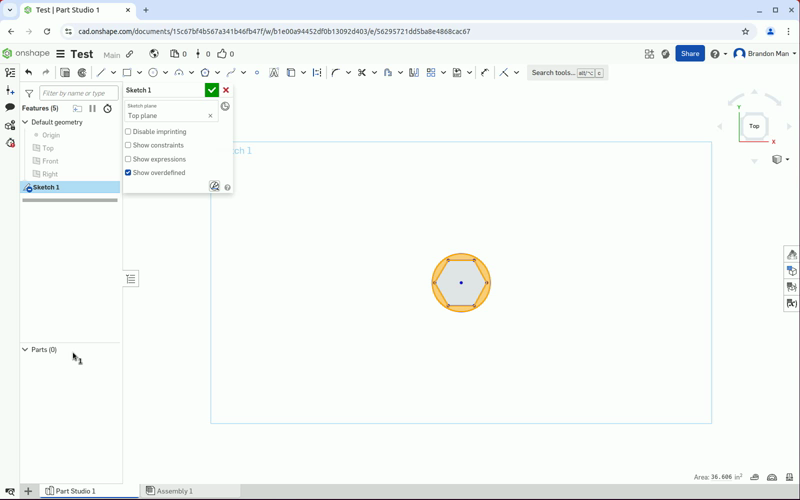
key(shift+y)
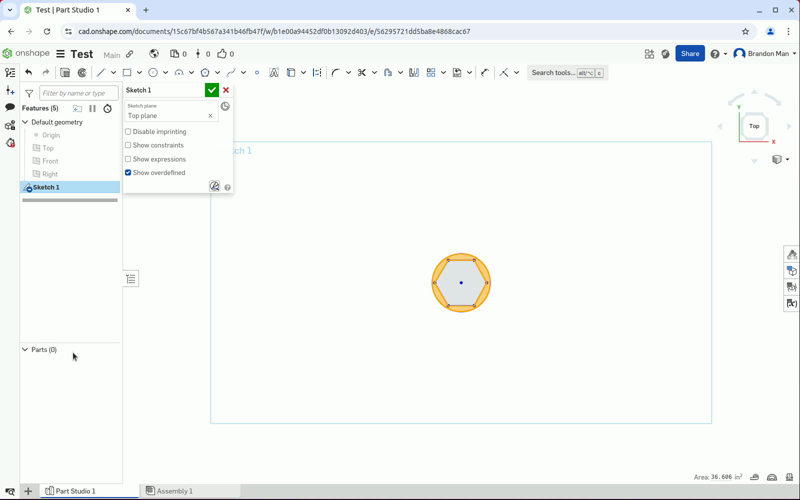
key(shift+e)
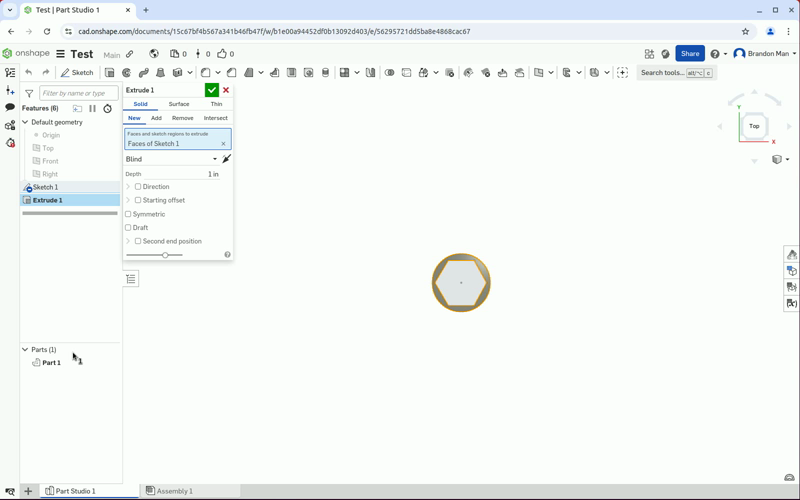
mouse_move(143, 106)
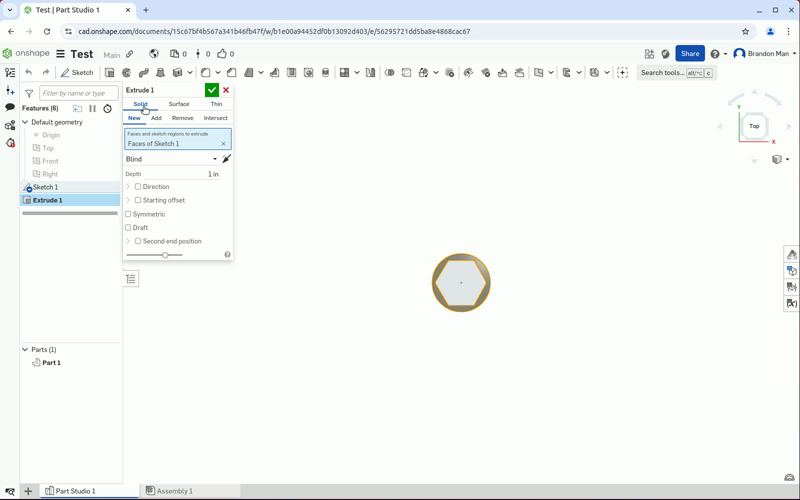
click(143, 106)
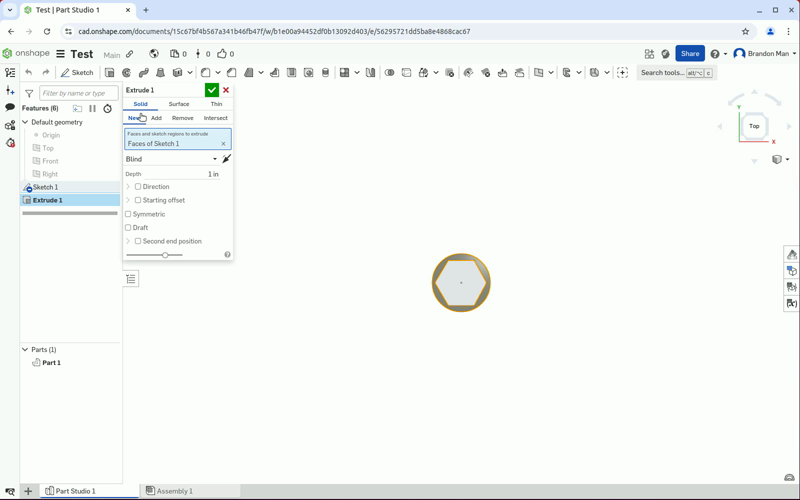
mouse_move(137, 120)
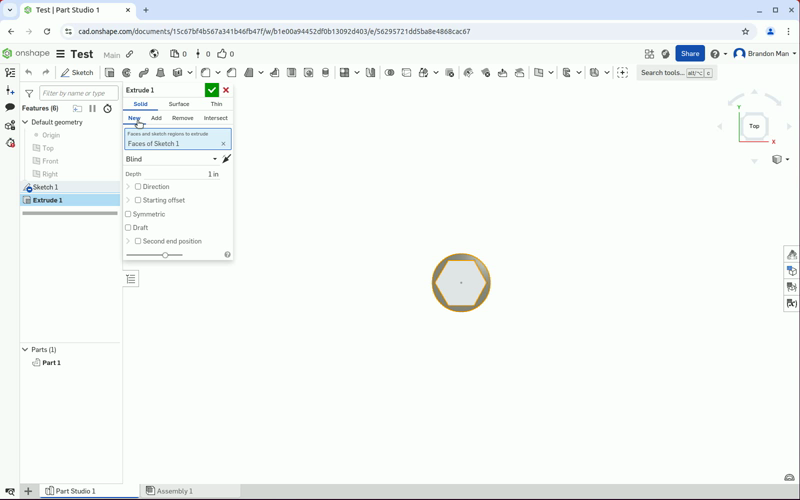
click(137, 120)
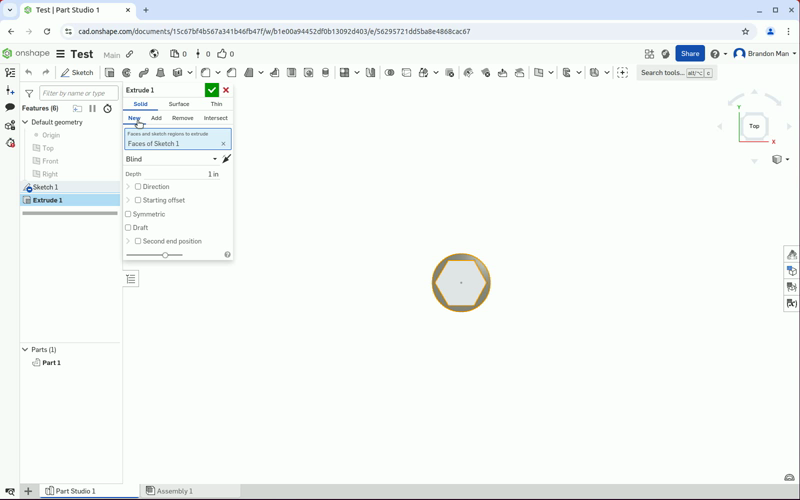
key(tab, 4)
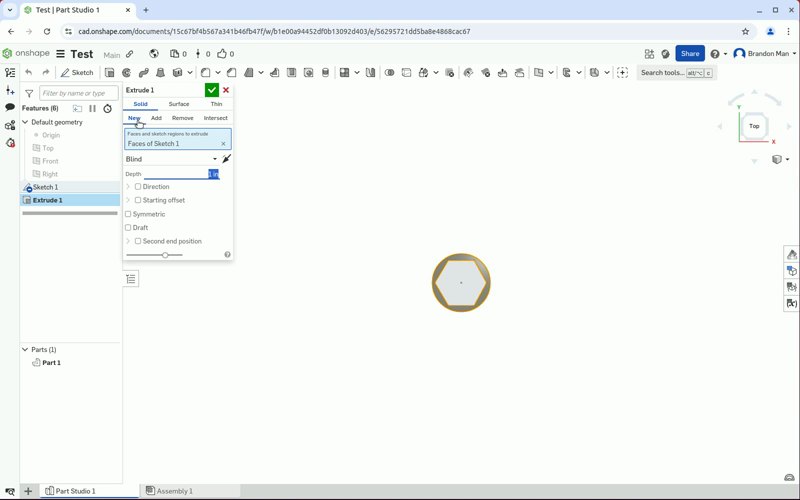
text(-23.108)
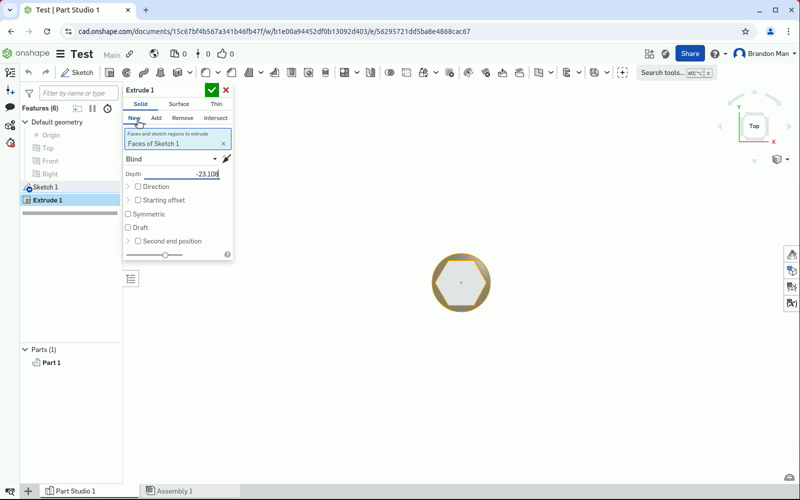
key(enter)
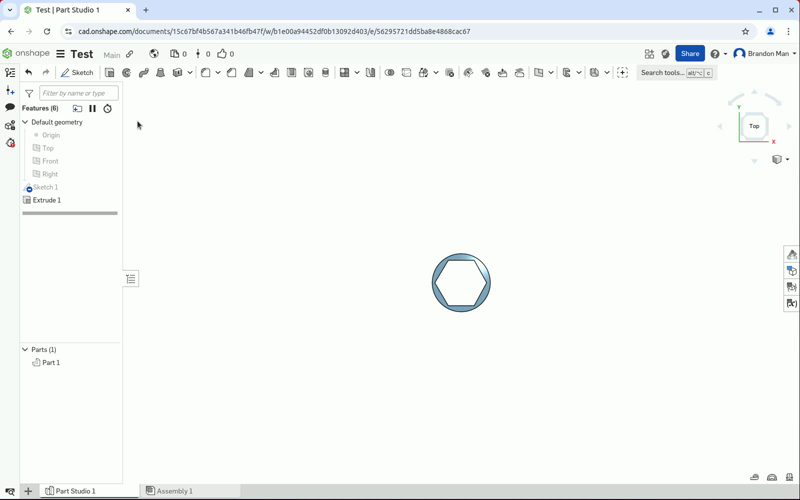
key(shift+h)
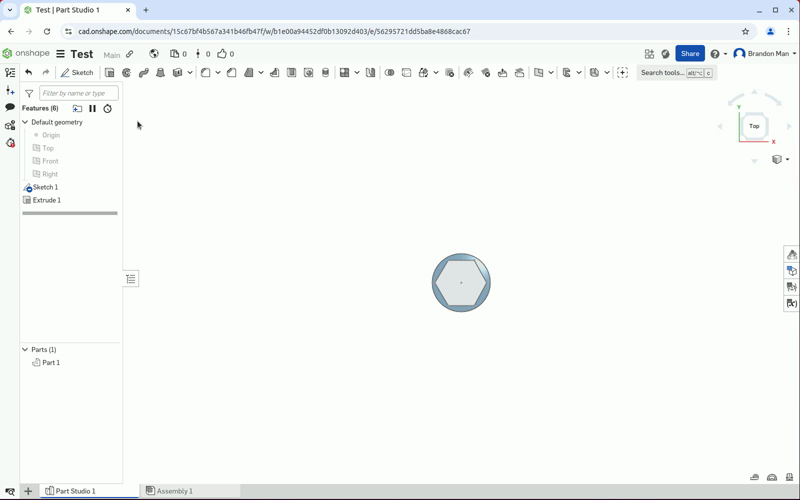
key(shift+h)
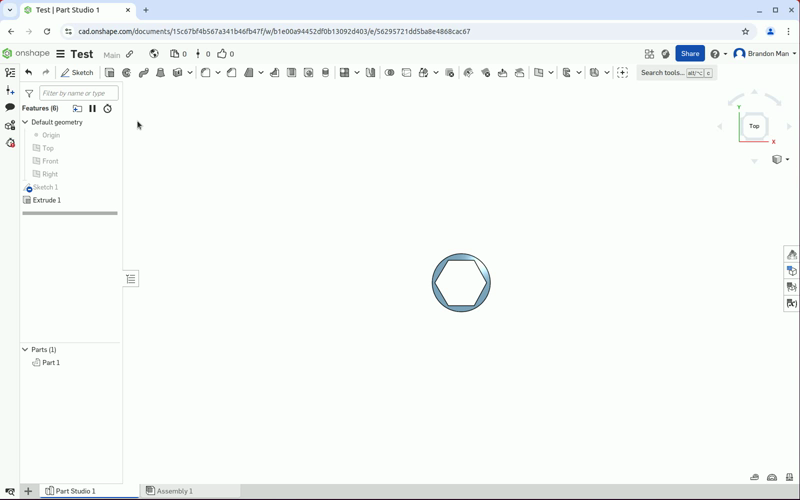
mouse_move(73, 189)
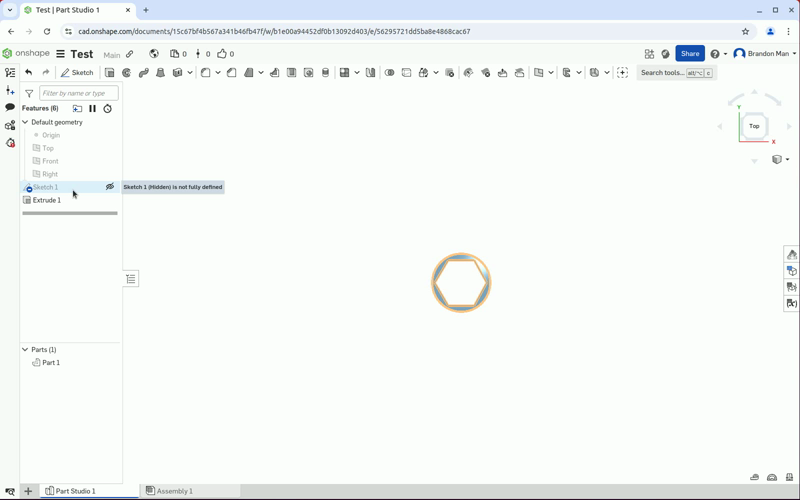
click(73, 189)
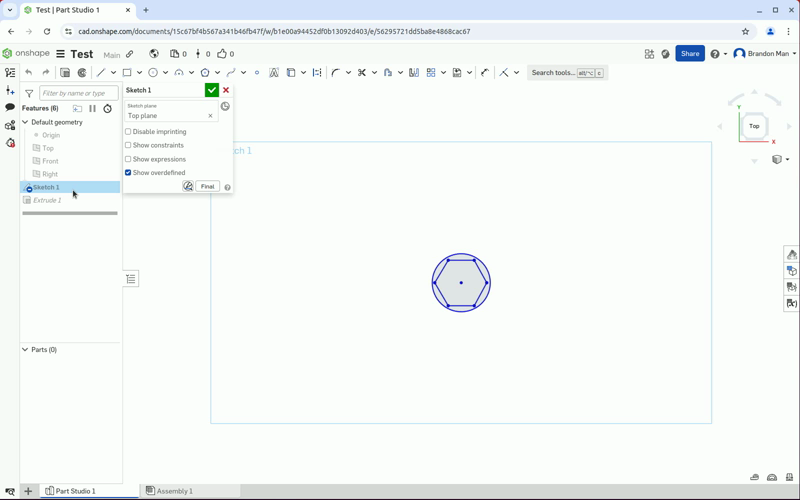
mouse_move(229, 92)
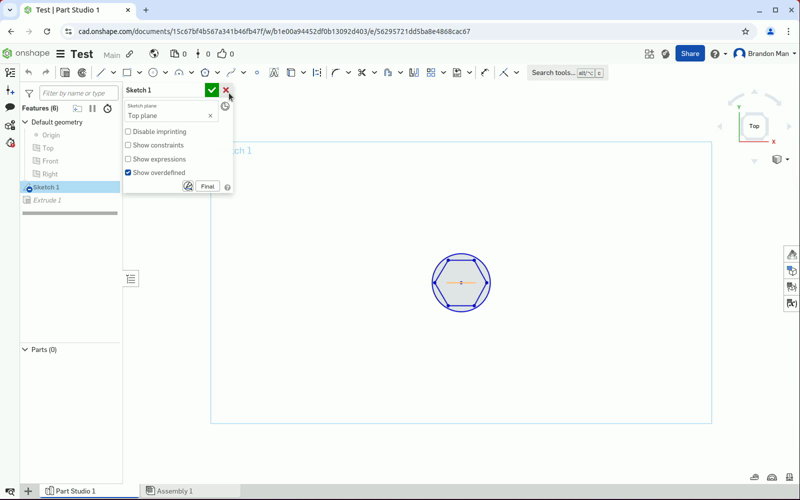
click(229, 92)
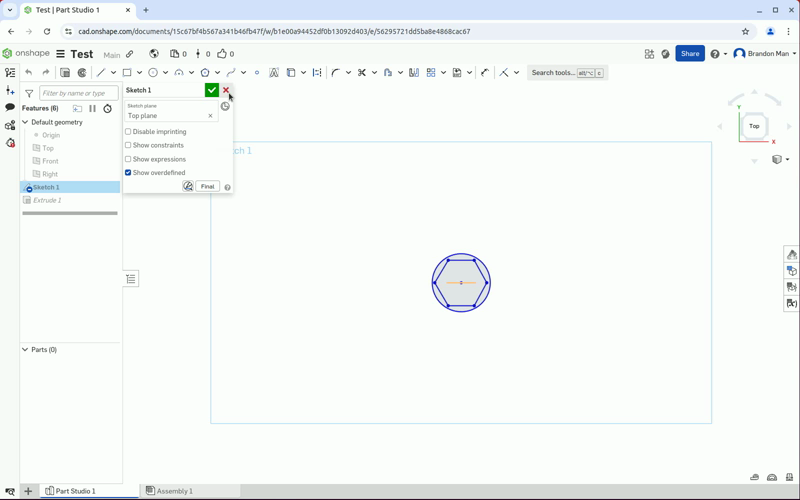
key(shift+s)
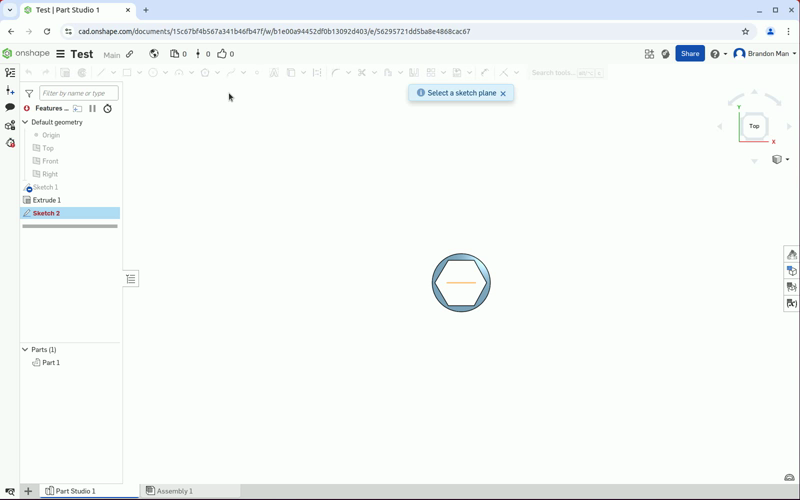
mouse_move(73, 150)
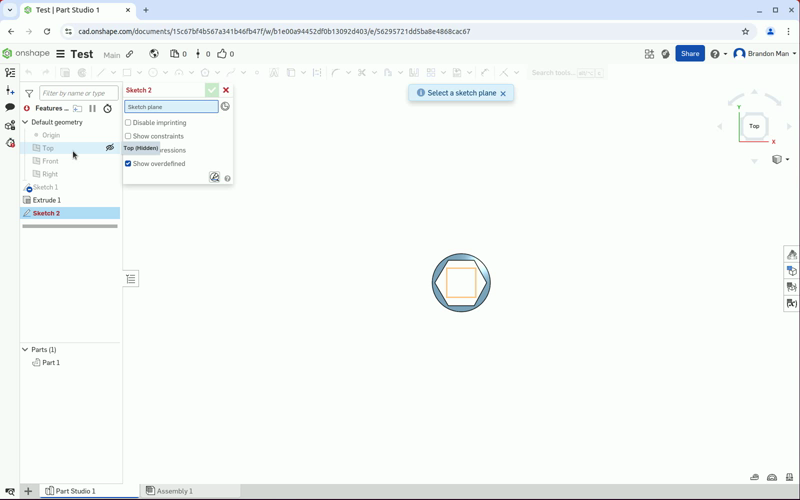
click(73, 150)
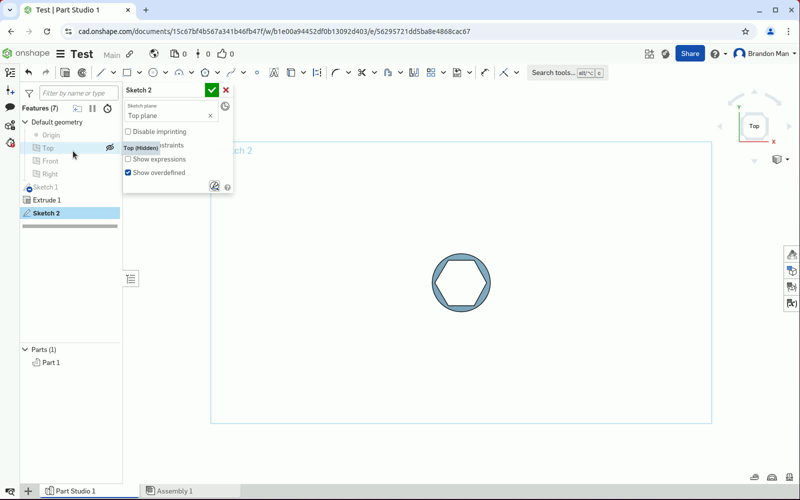
mouse_move(73, 352)
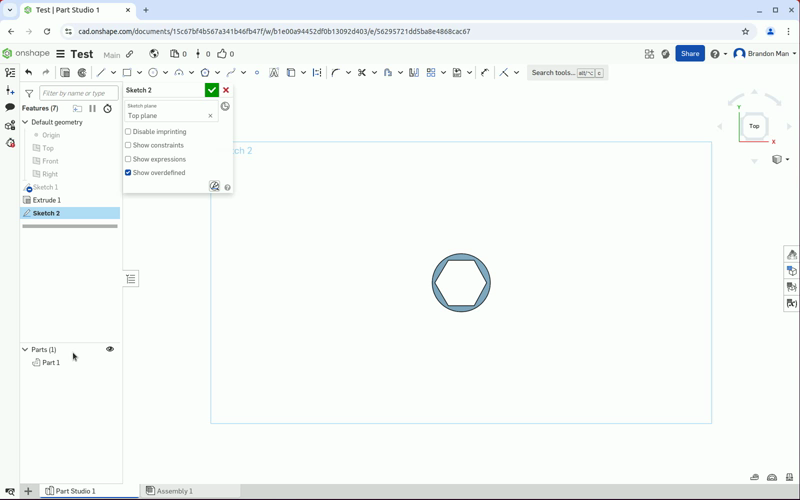
key(y)
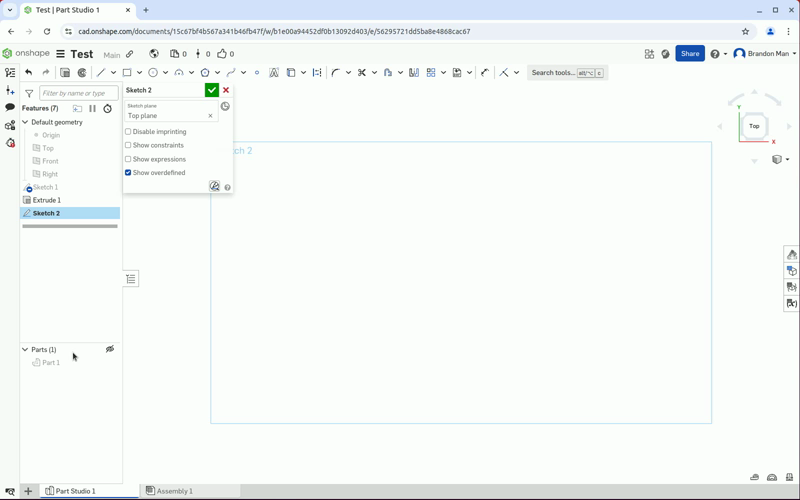
key(l)
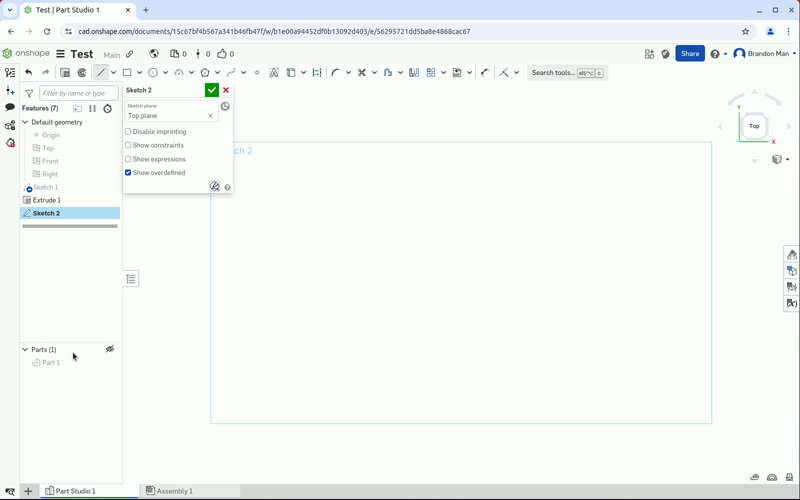
key_down(shift)
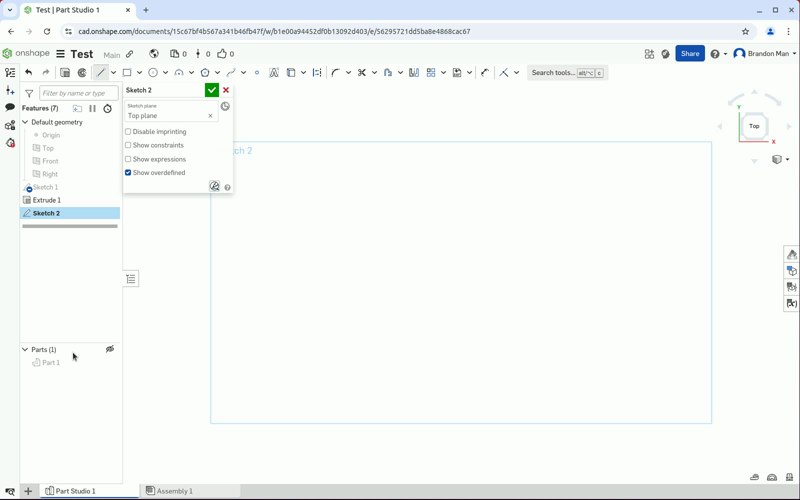
mouse_move(434, 282)
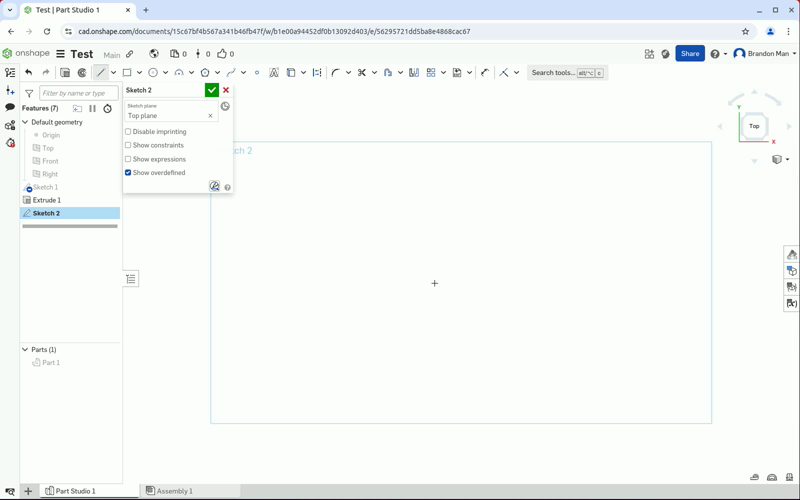
click(434, 282)
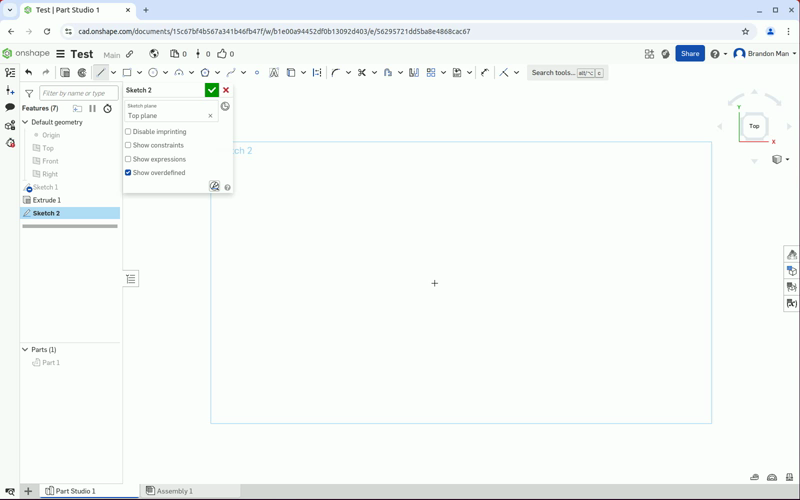
key_up(shift)
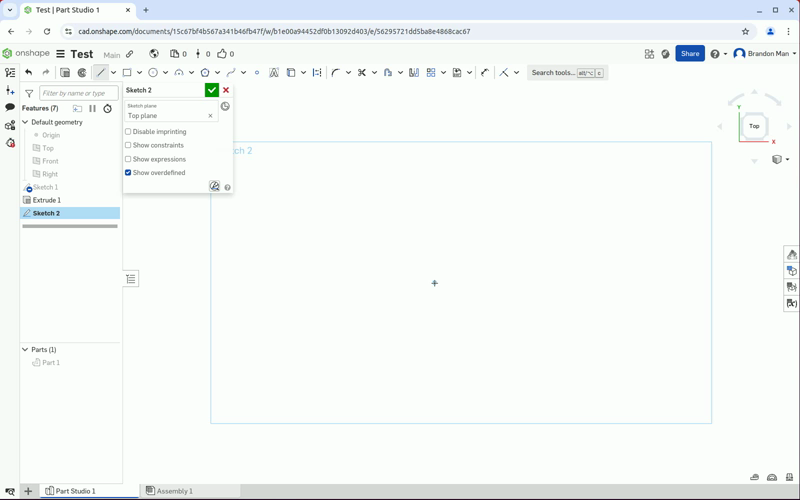
key_down(shift)
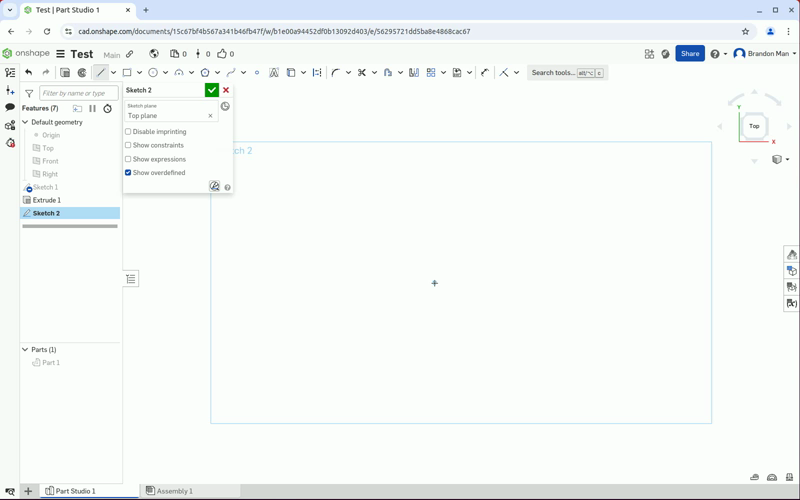
mouse_move(464, 282)
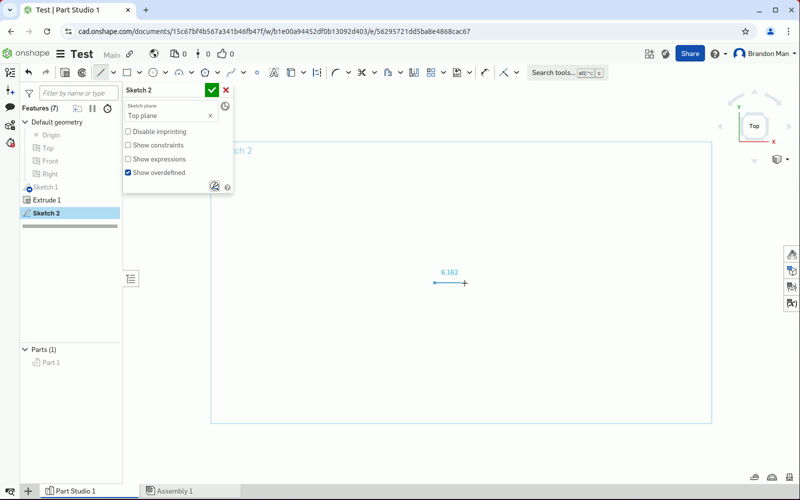
mouse_move(448, 305)
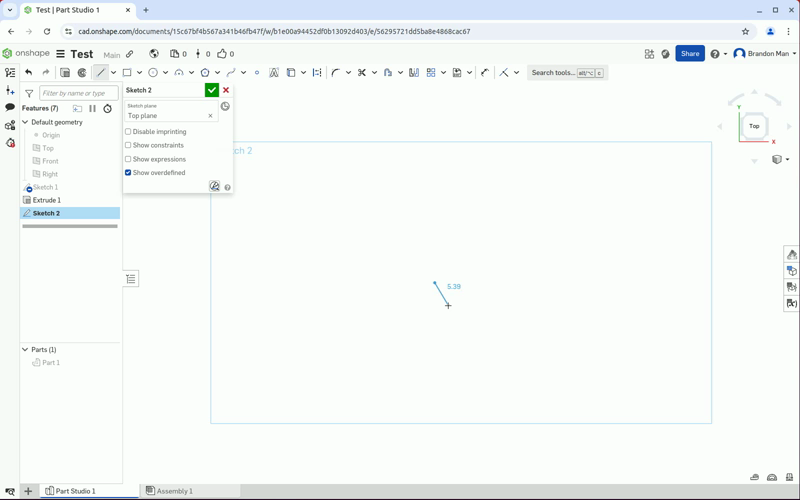
click(448, 305)
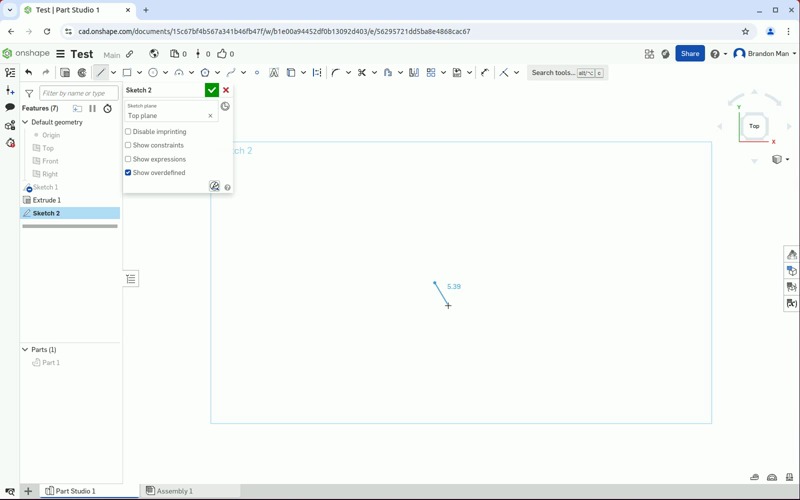
key_up(shift)
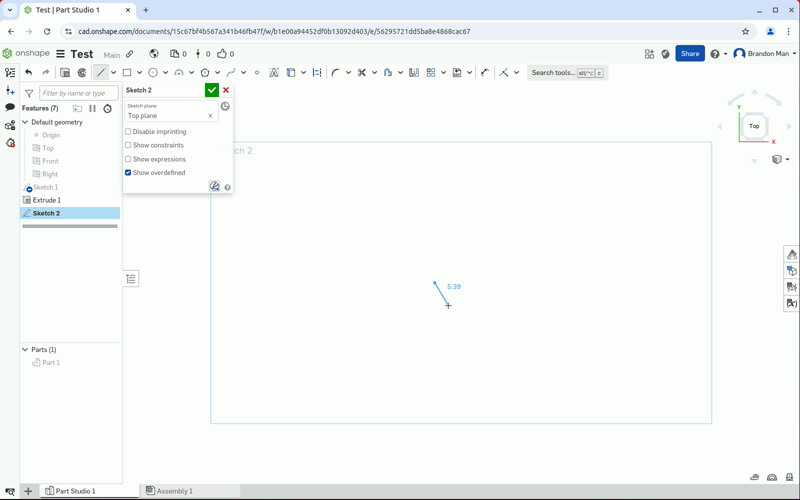
key_down(shift)
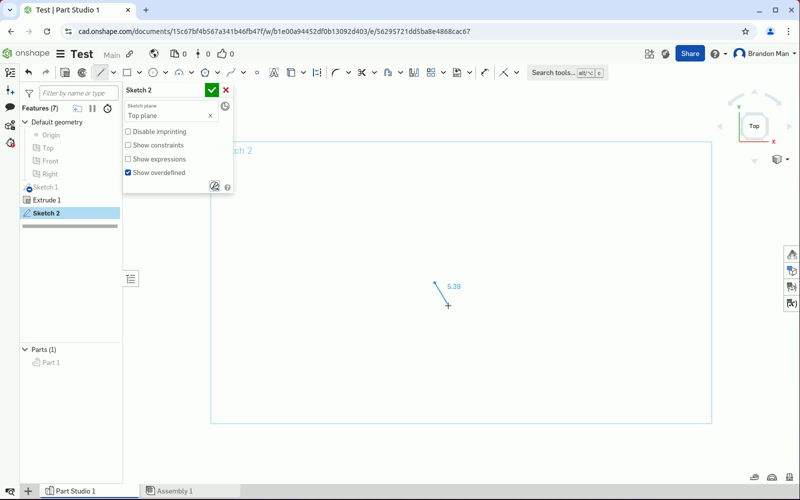
mouse_move(478, 305)
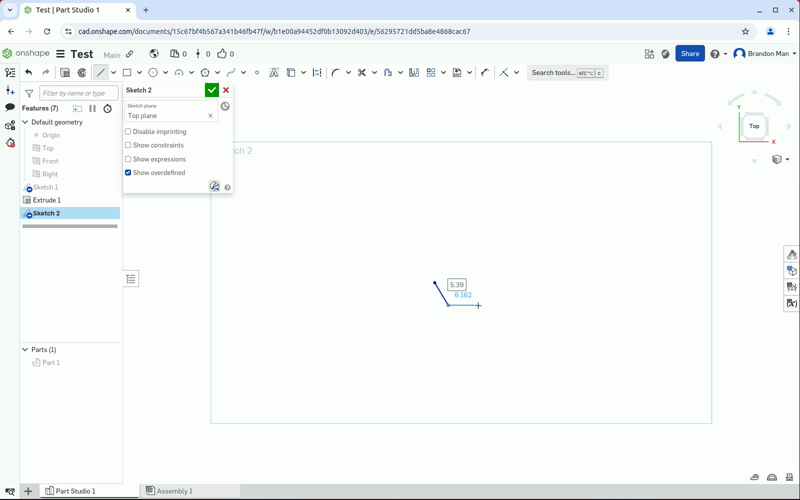
mouse_move(474, 305)
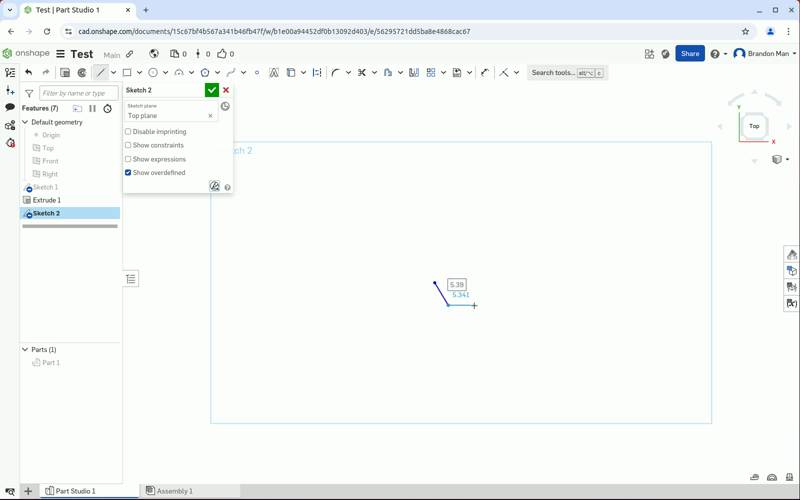
click(474, 305)
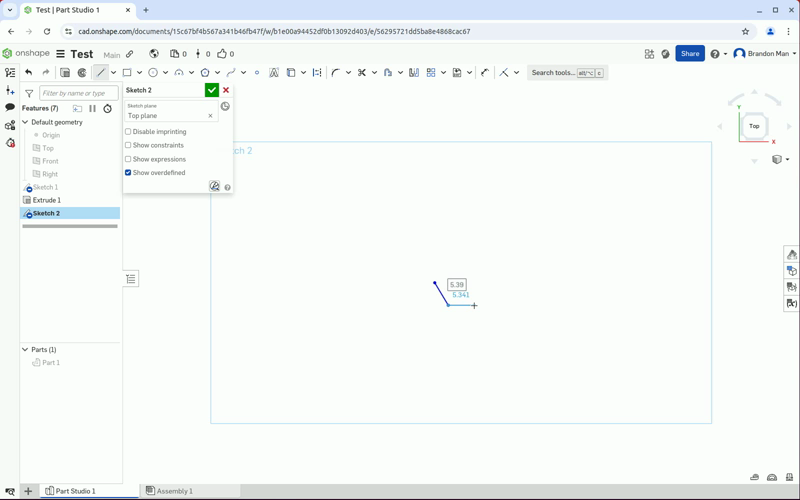
key_up(shift)
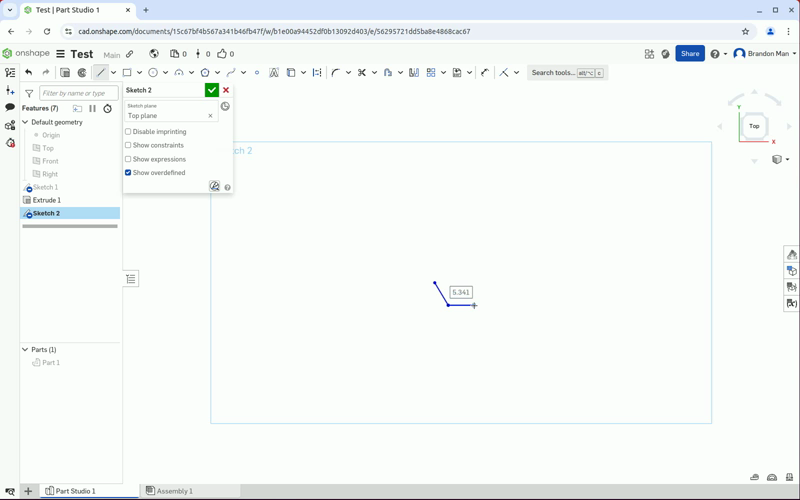
key_down(shift)
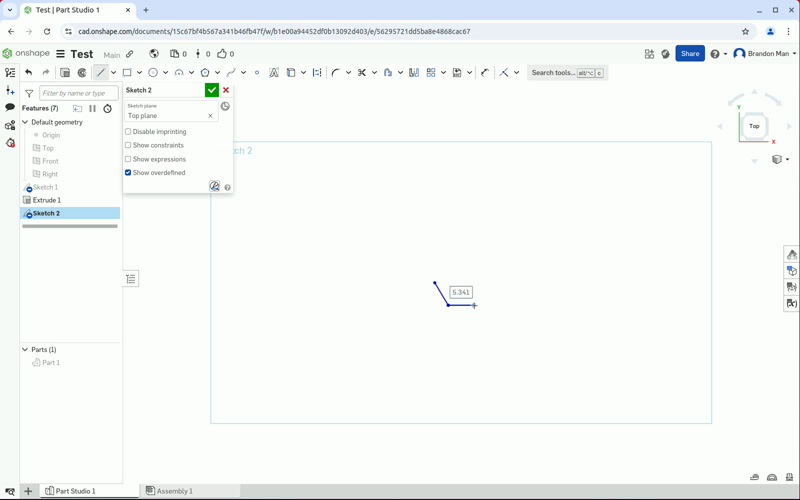
mouse_move(504, 305)
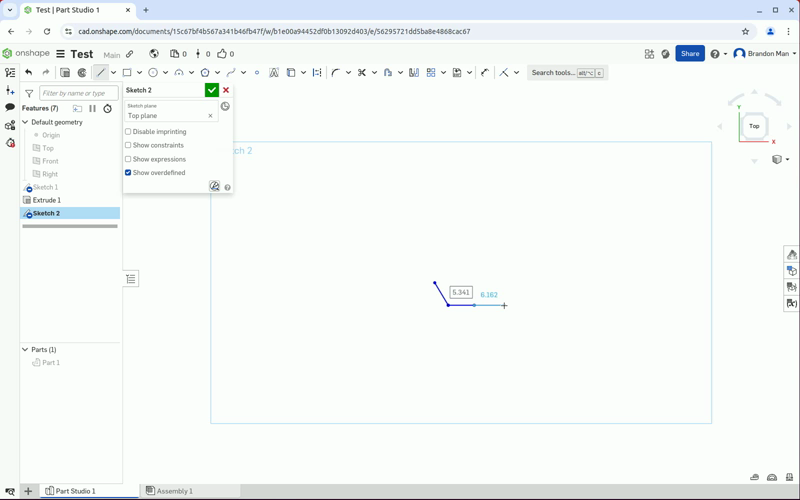
mouse_move(487, 282)
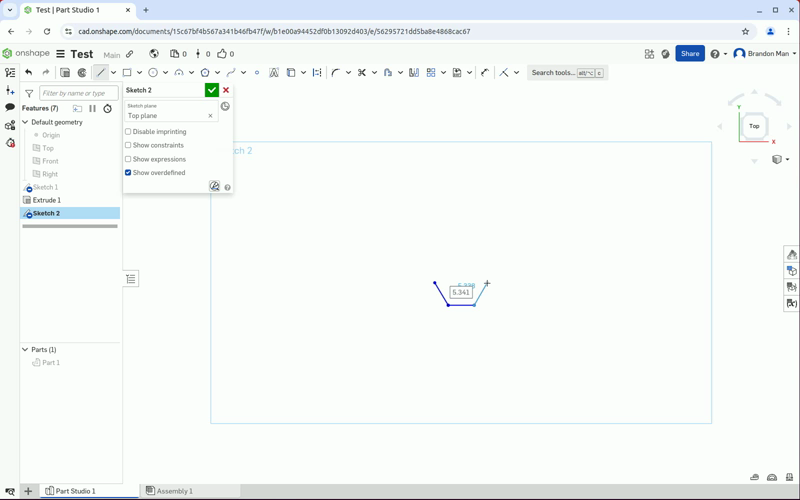
click(487, 282)
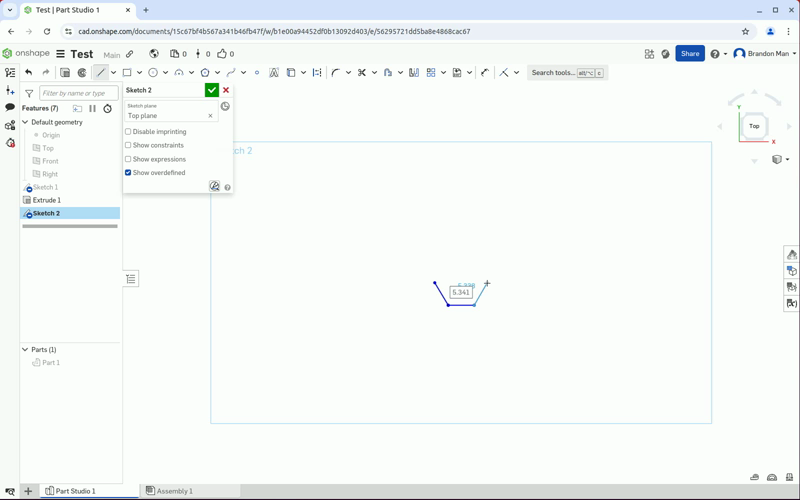
key_up(shift)
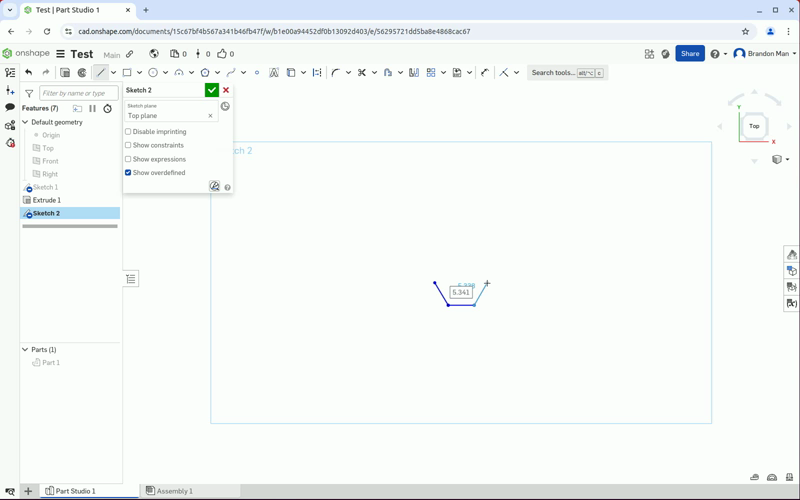
key_down(shift)
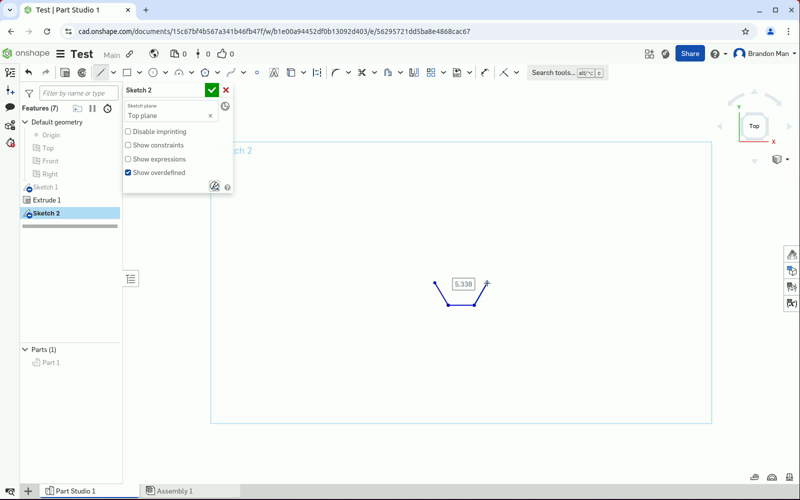
mouse_move(517, 282)
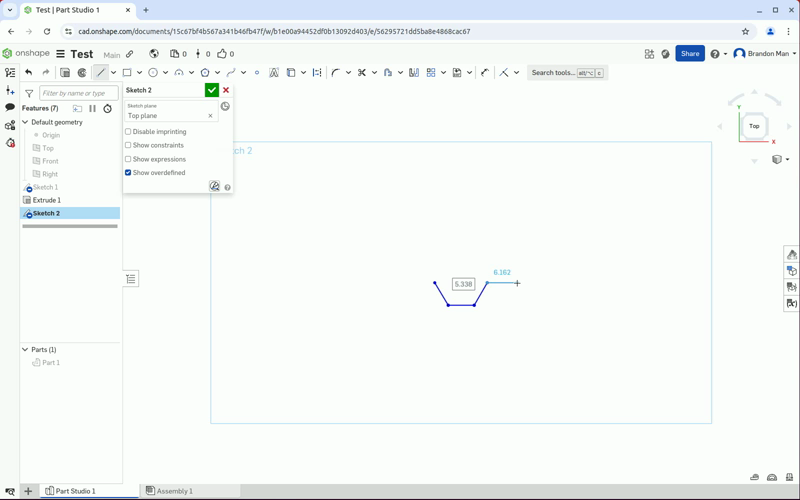
mouse_move(474, 260)
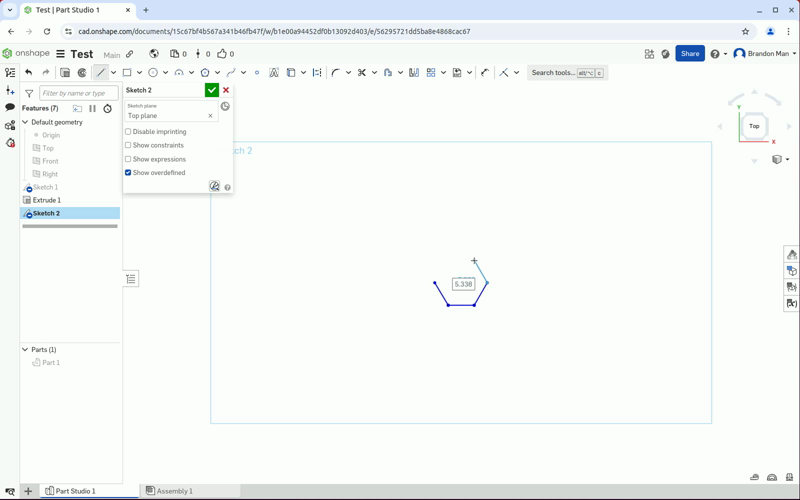
click(474, 260)
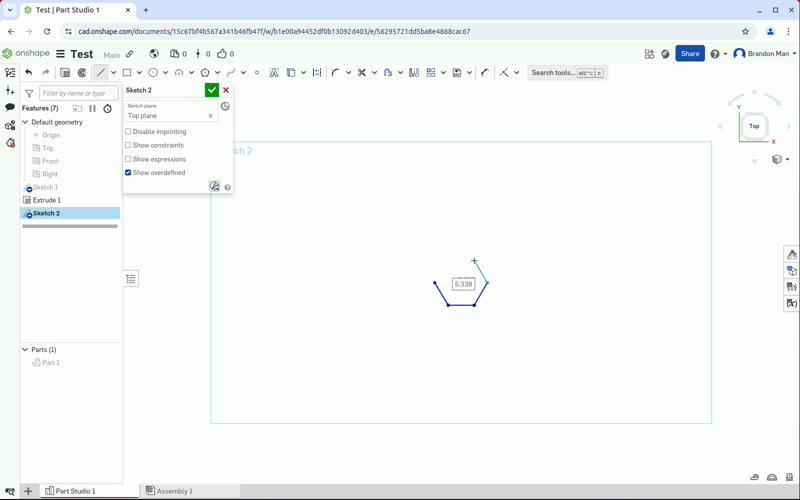
key_up(shift)
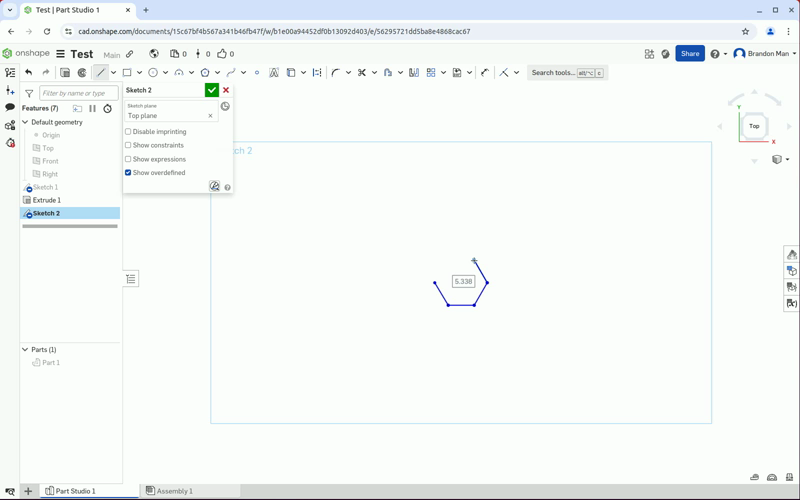
key_down(shift)
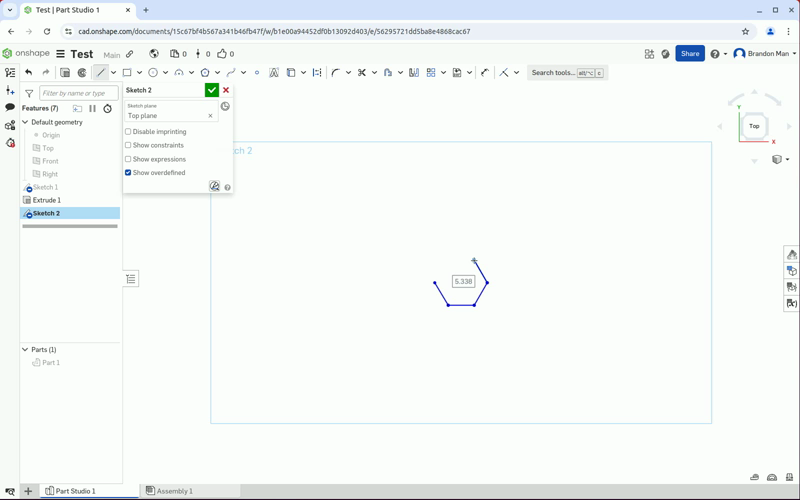
mouse_move(504, 260)
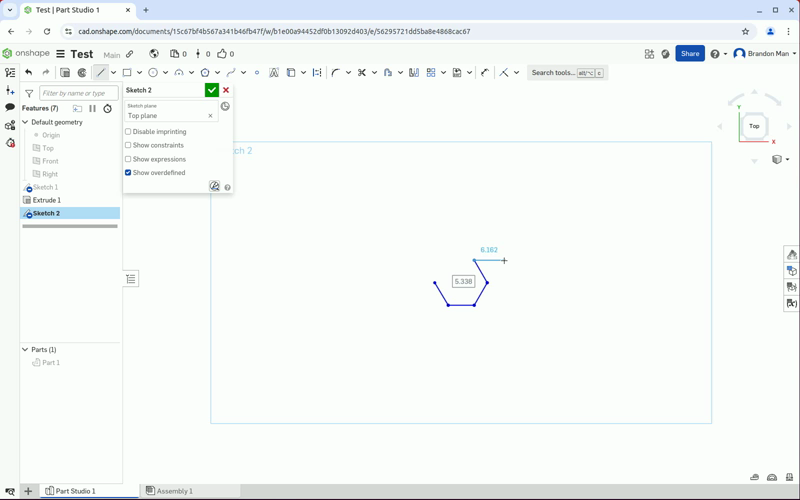
mouse_move(448, 260)
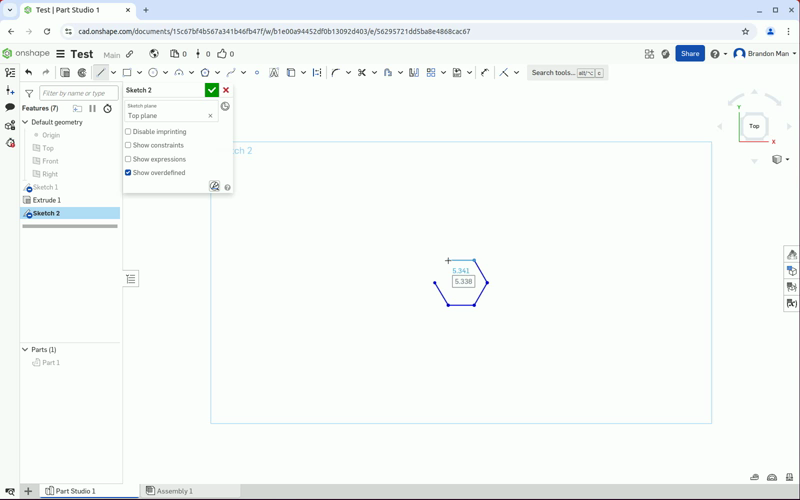
click(448, 260)
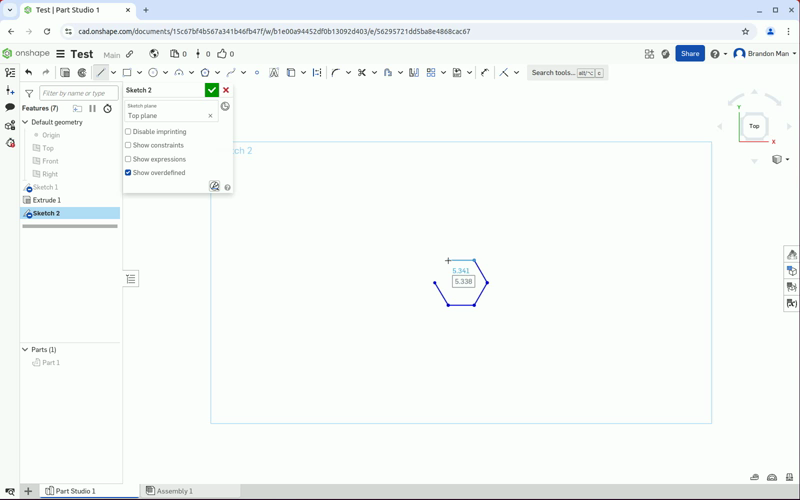
key_up(shift)
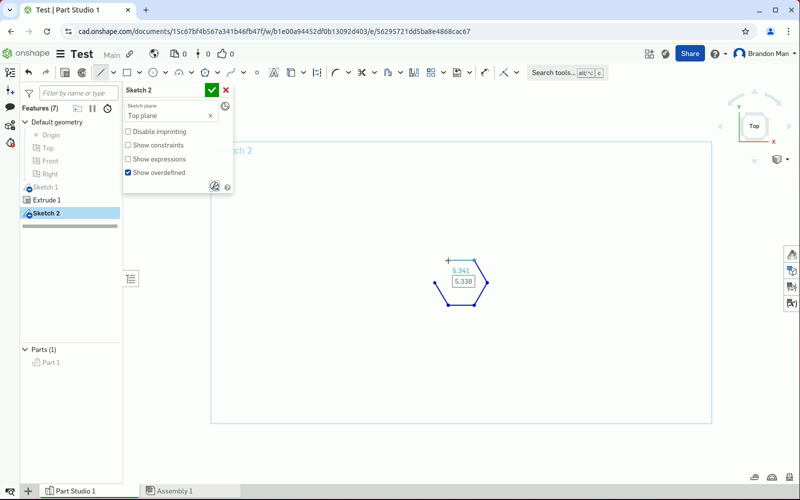
mouse_move(478, 260)
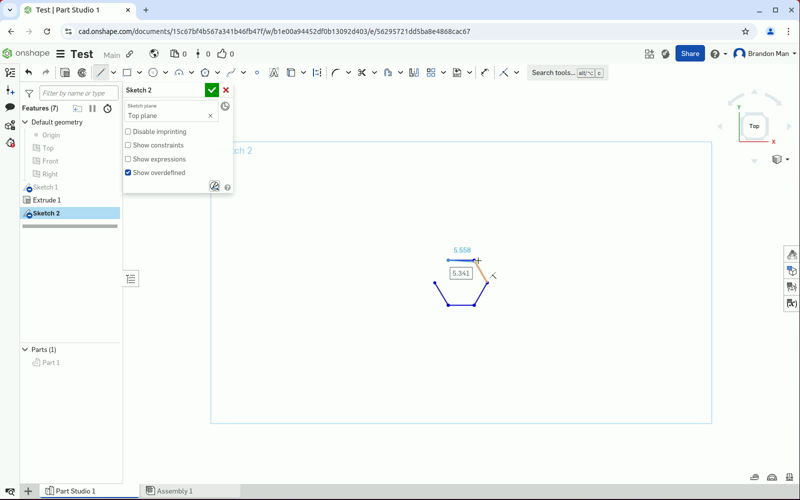
key_down(shift)
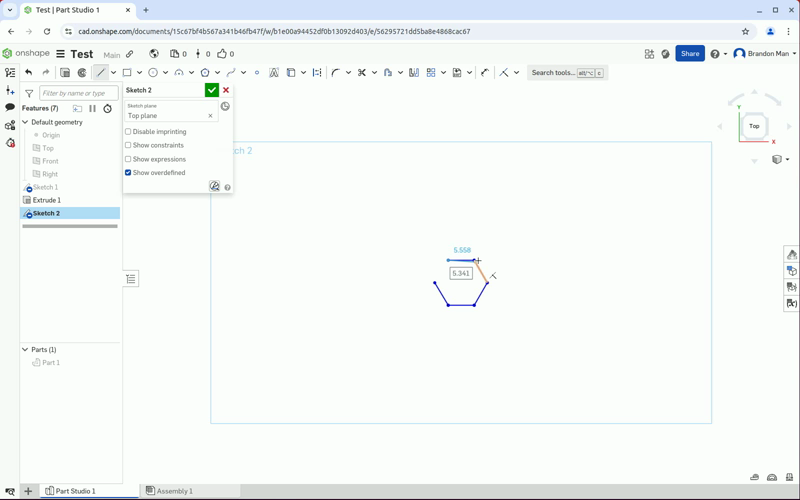
mouse_move(434, 282)
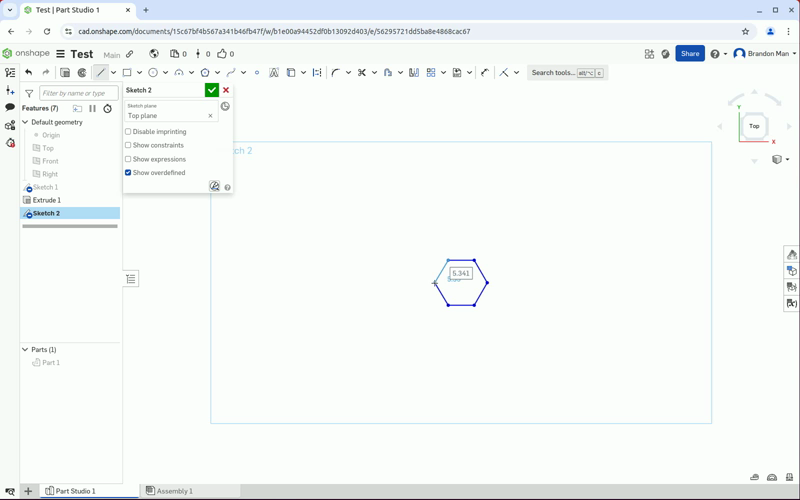
key_up(shift)
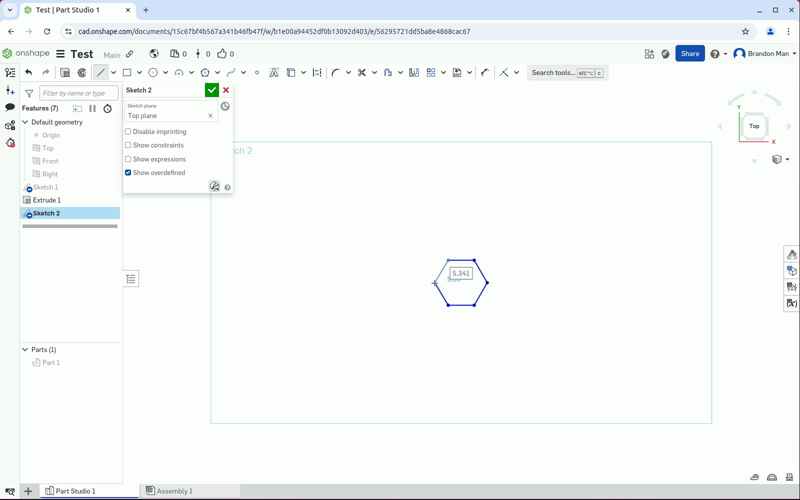
click(434, 282)
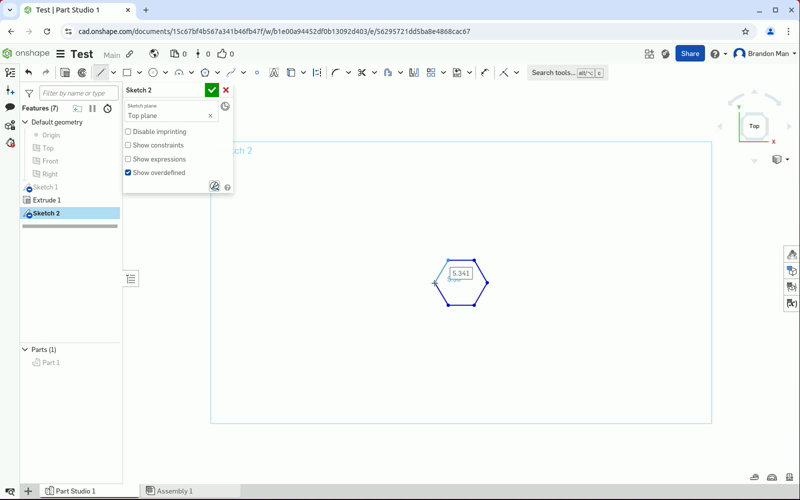
key(esc)
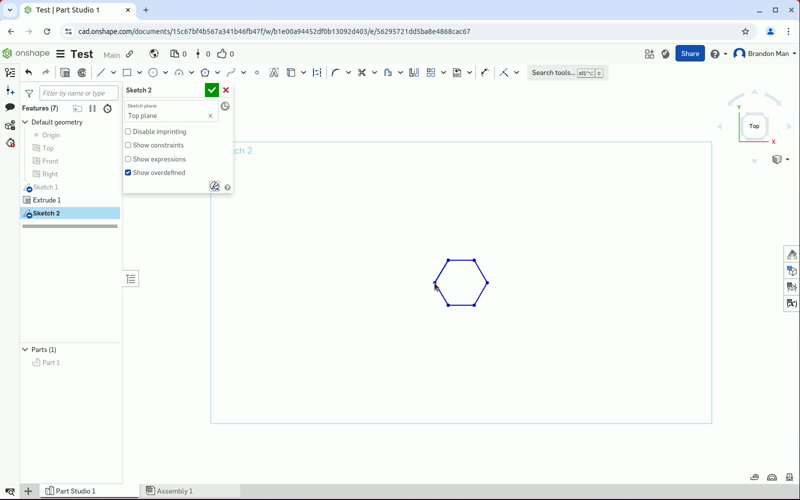
mouse_move(475, 297)
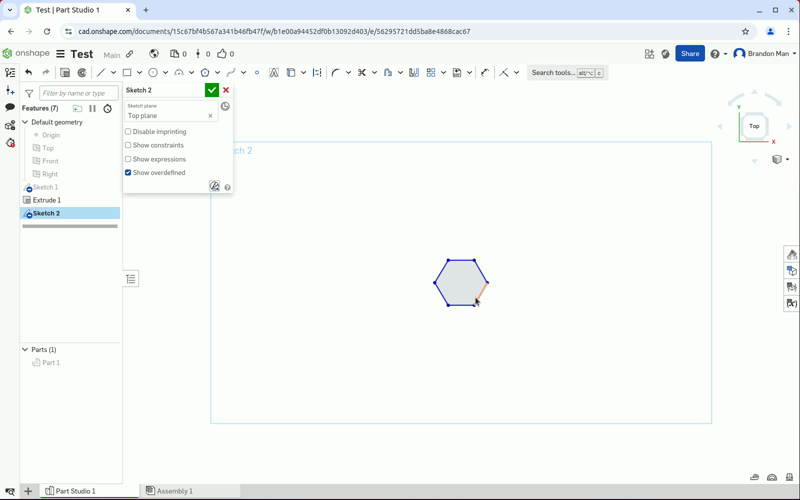
scroll(6)
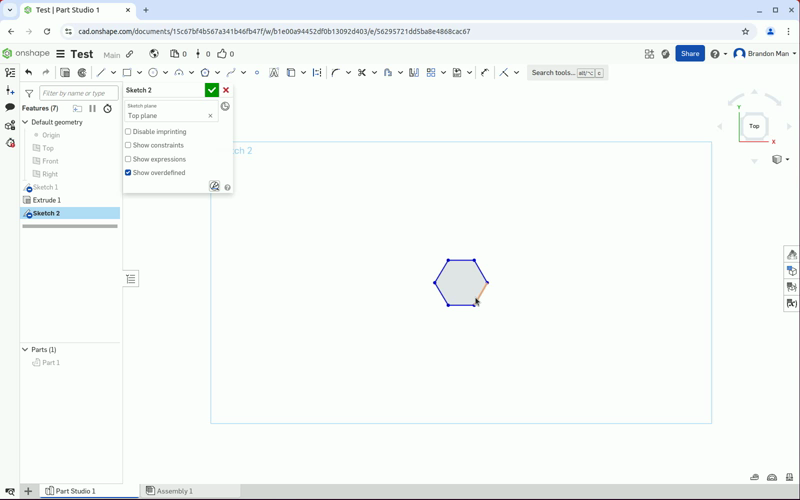
scroll(6)
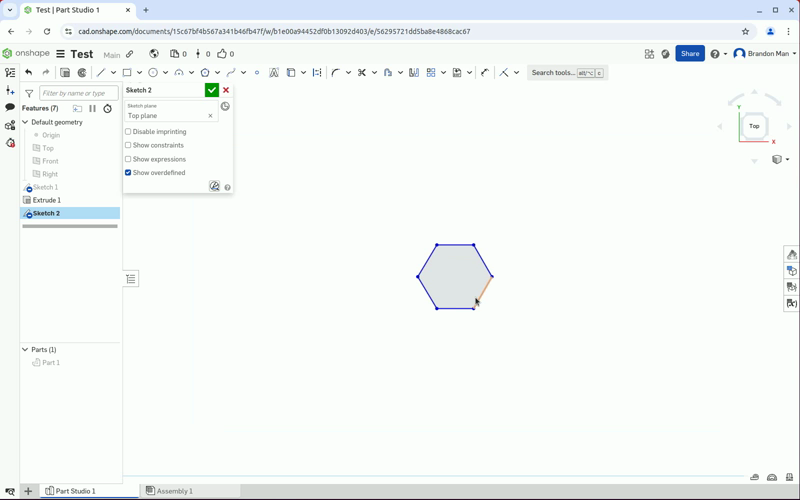
scroll(6)
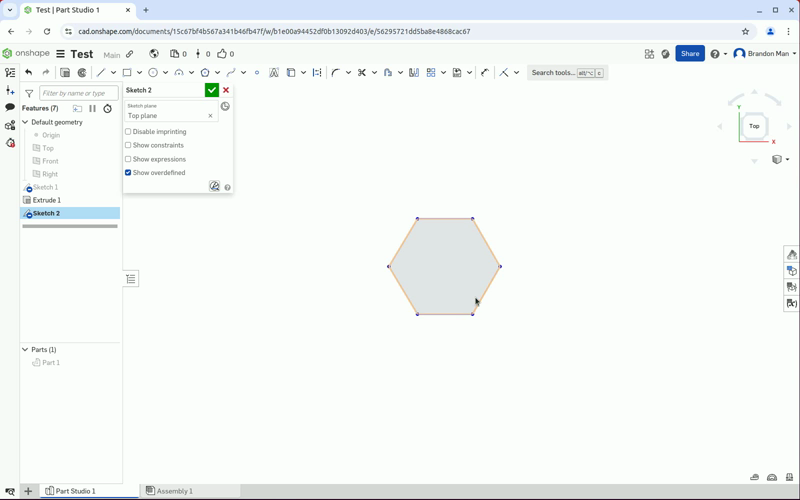
scroll(6)
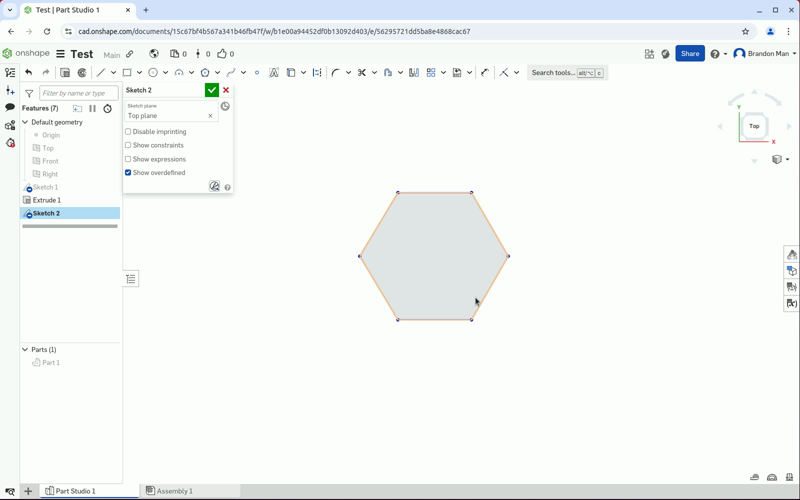
scroll(6)
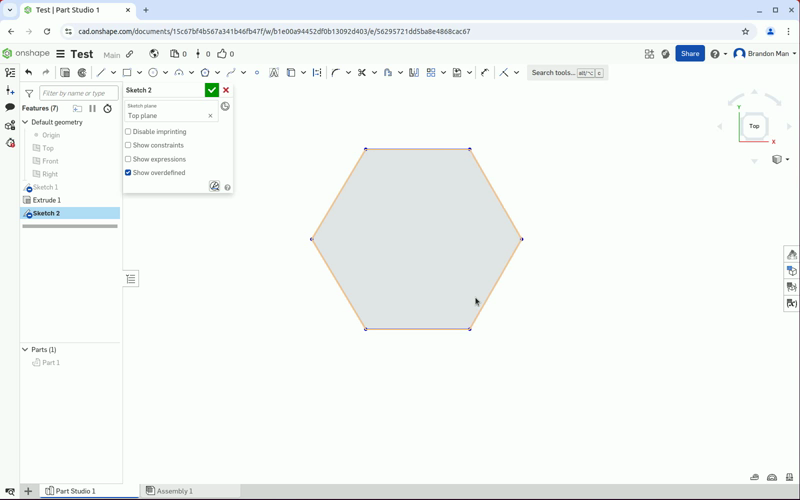
scroll(6)
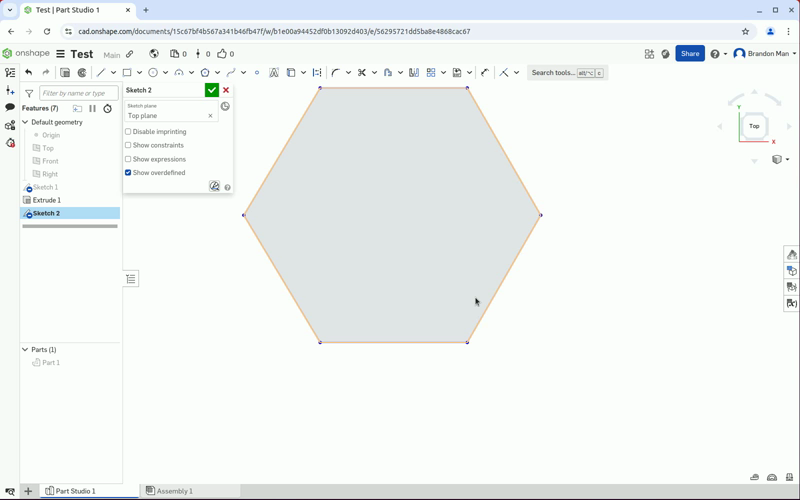
scroll(6)
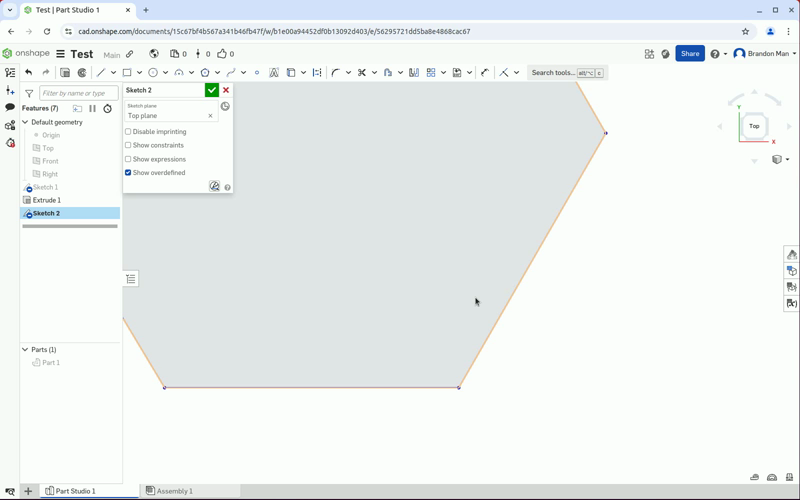
click(475, 297)
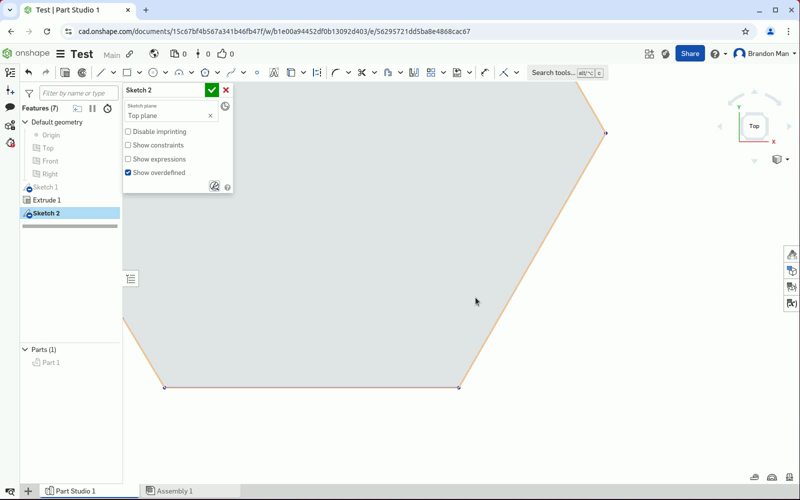
scroll(-6)
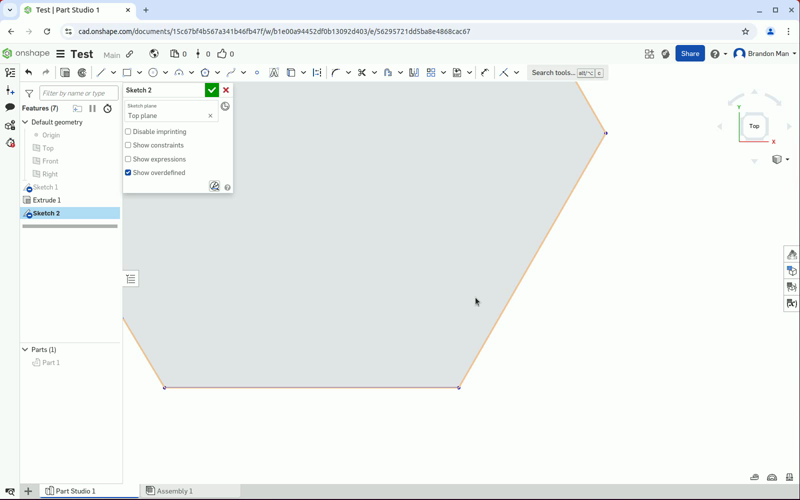
scroll(-6)
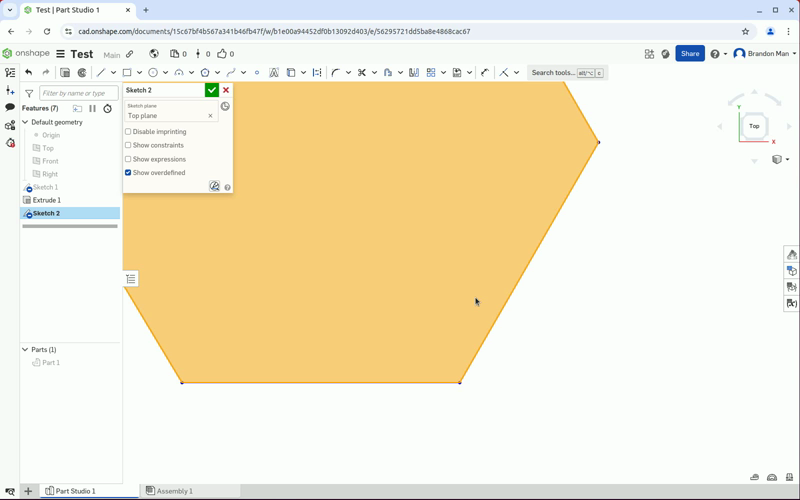
scroll(-6)
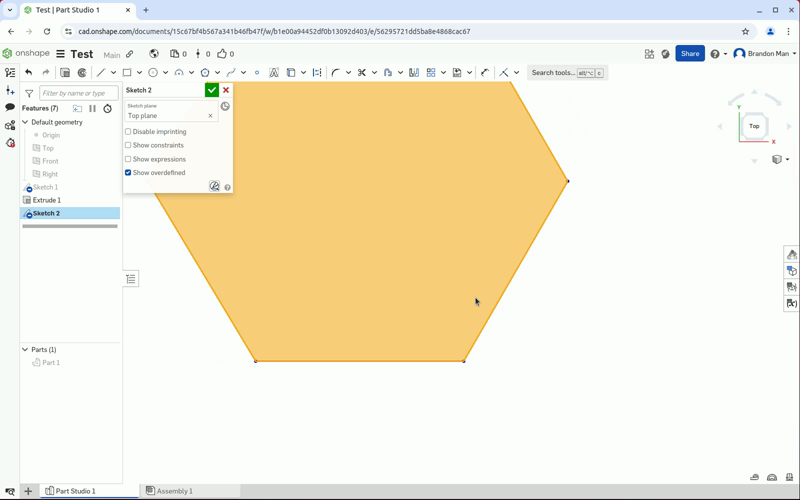
scroll(-6)
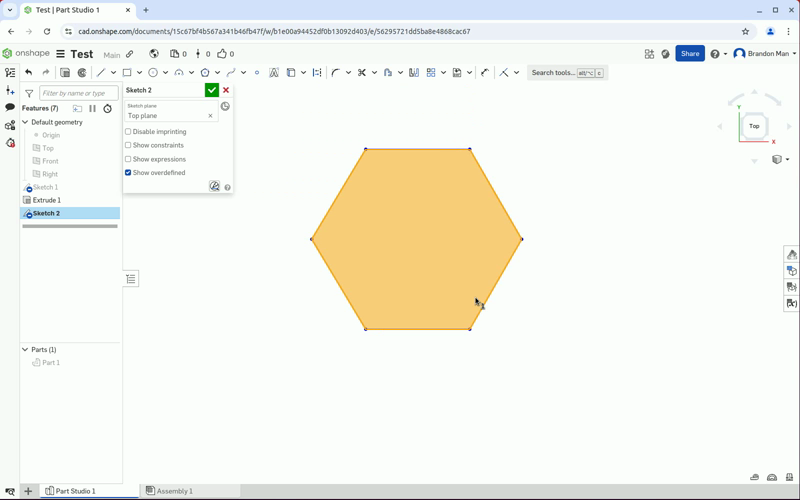
scroll(-6)
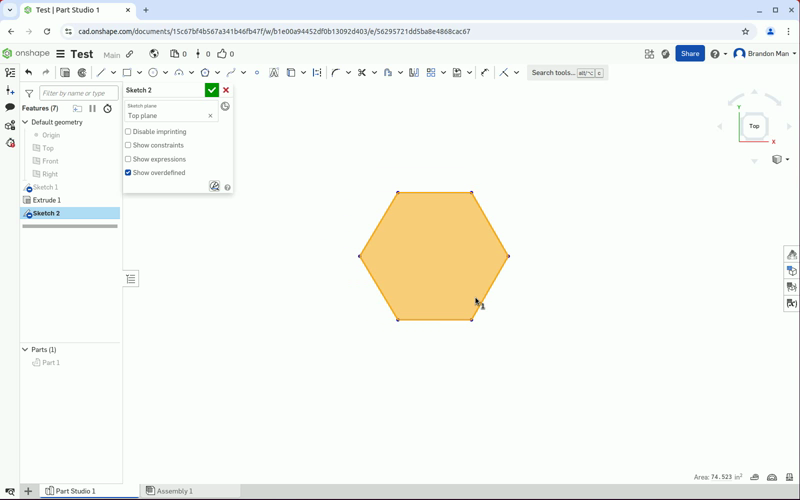
scroll(-6)
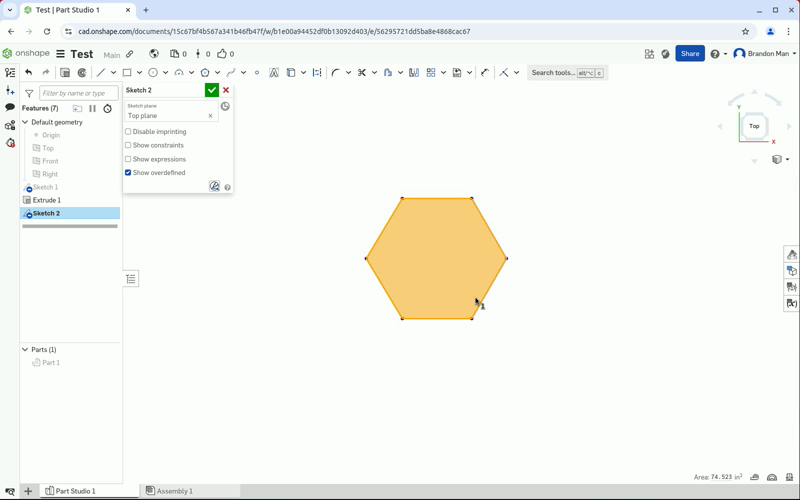
scroll(-6)
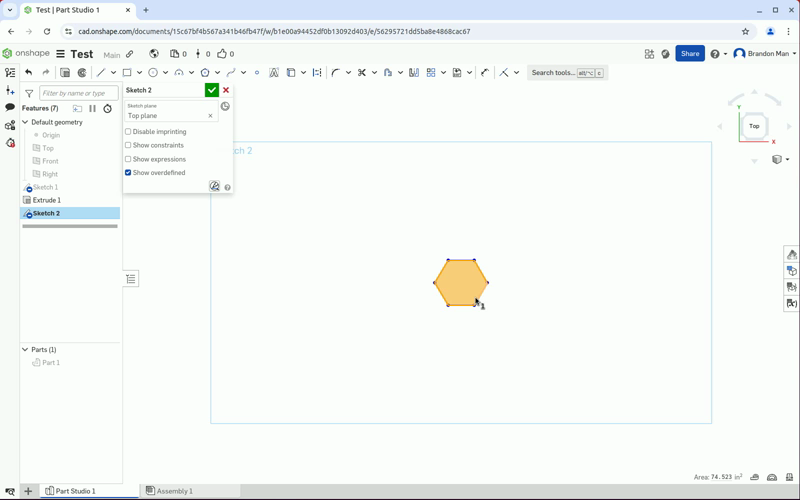
mouse_move(73, 352)
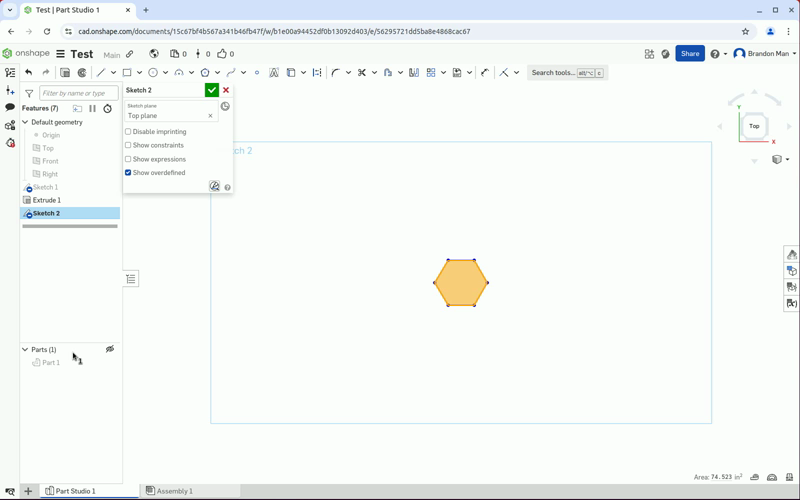
key(shift+y)
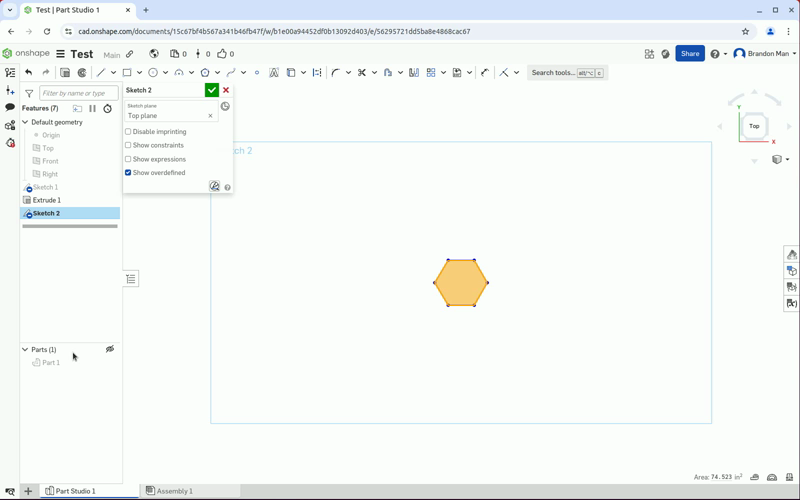
key(shift+e)
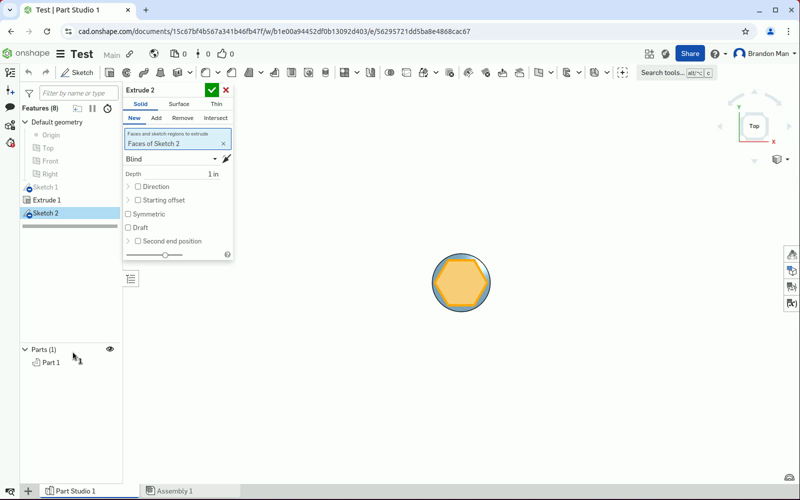
mouse_move(143, 106)
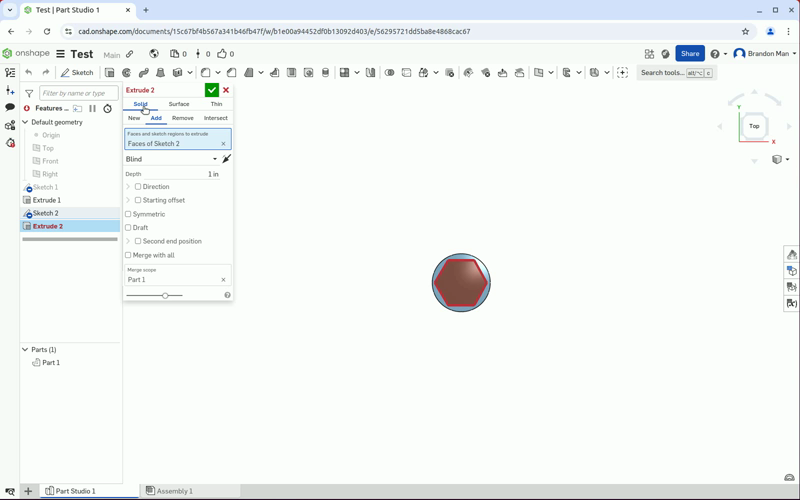
click(143, 106)
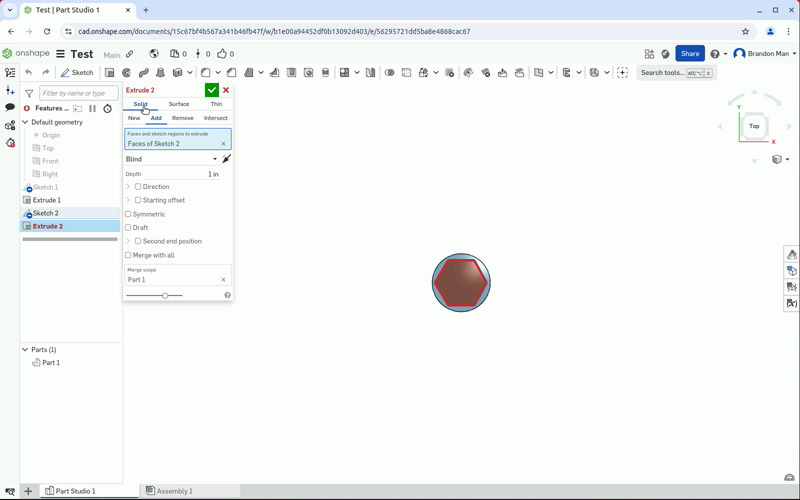
mouse_move(137, 120)
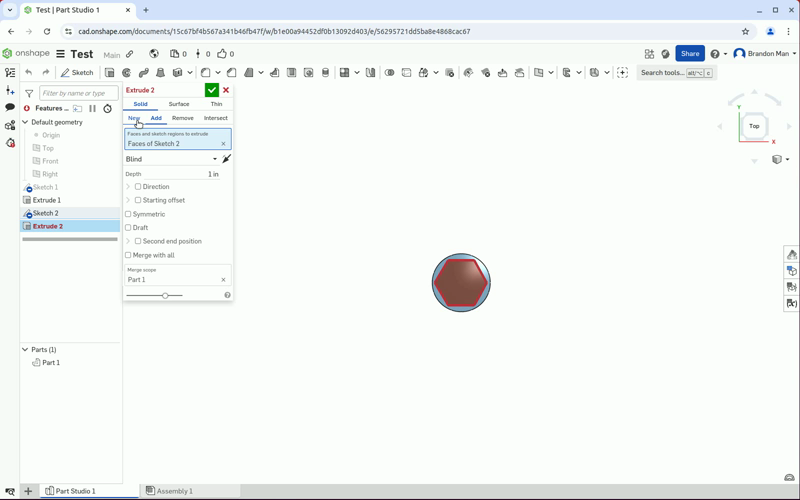
click(137, 120)
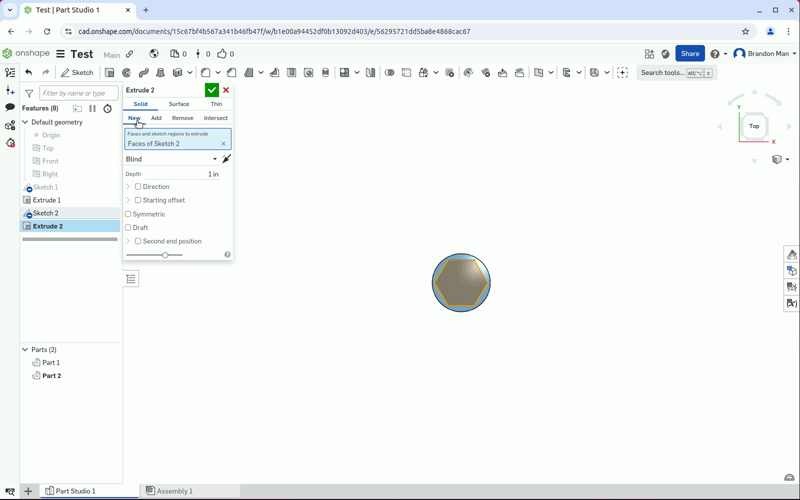
key(tab, 4)
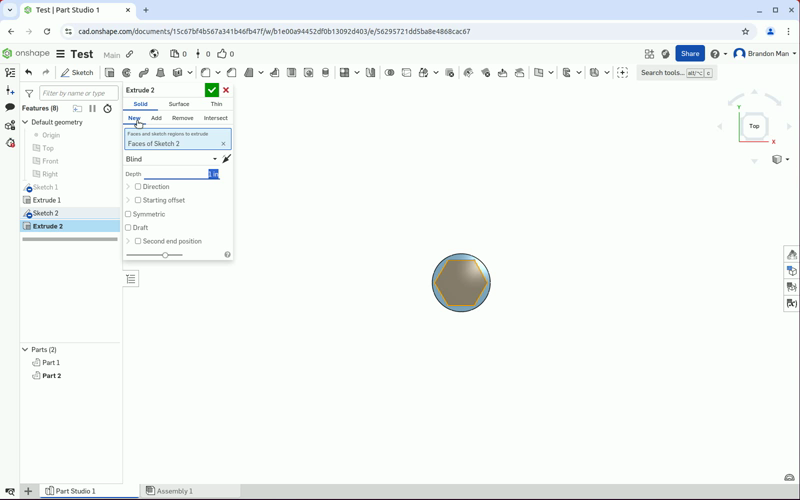
text(-23.108)
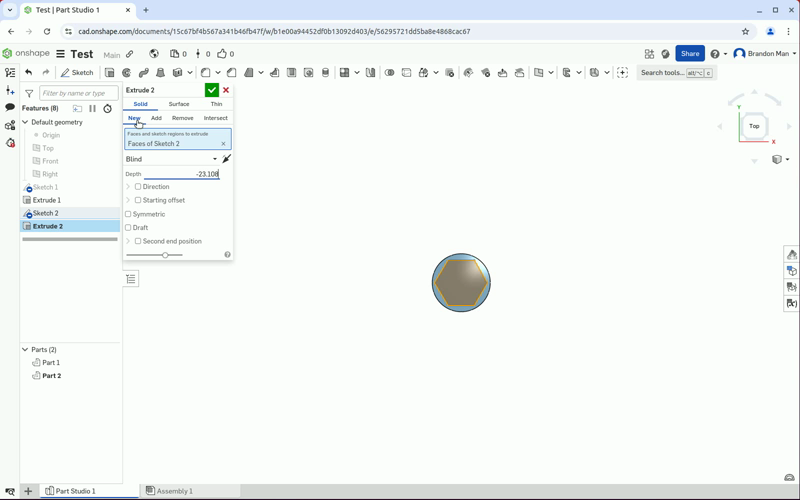
key(enter)
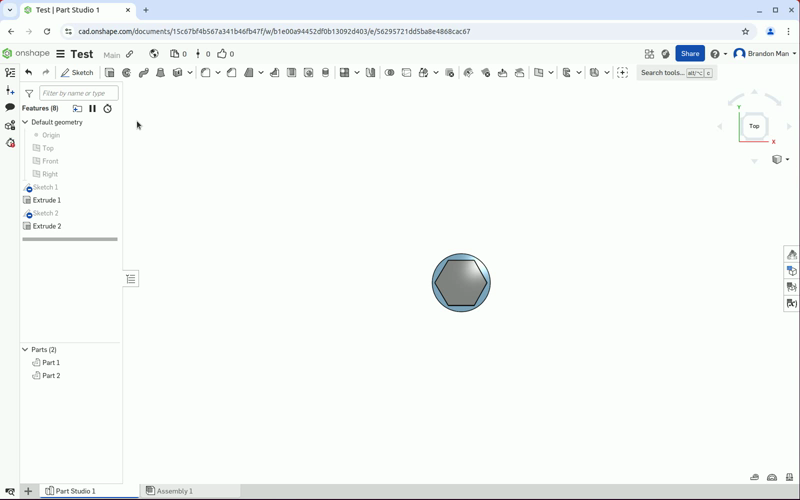
key(shift+h)
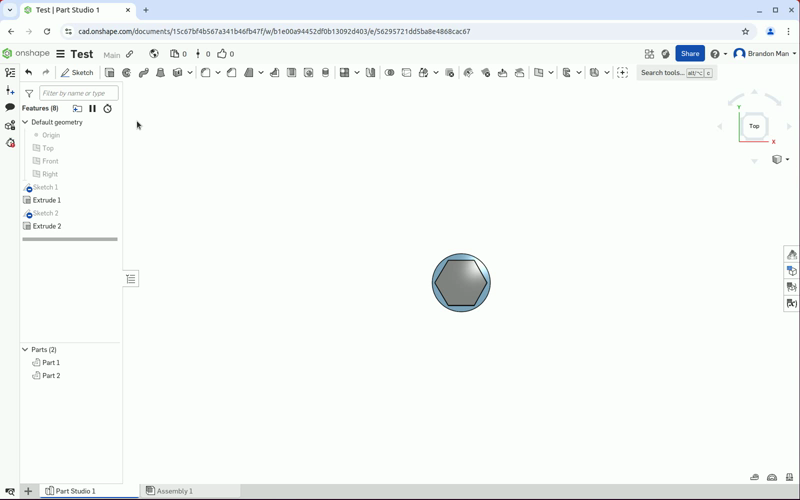
key(shift+h)
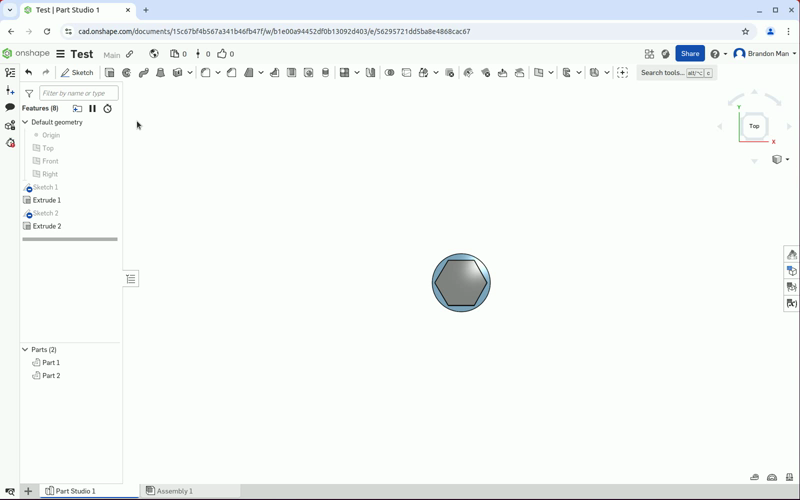
mouse_move(73, 189)
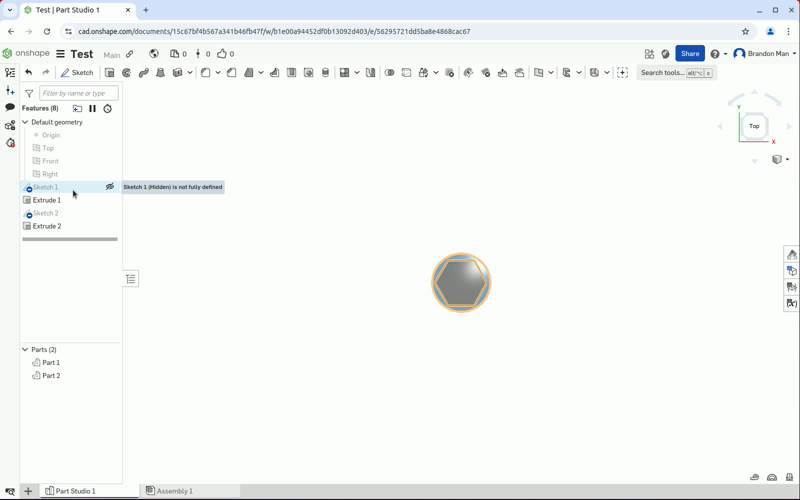
click(73, 189)
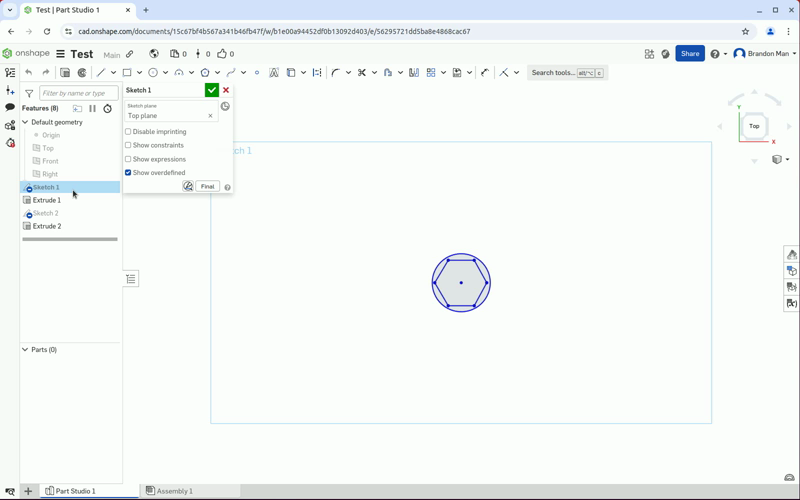
mouse_move(229, 92)
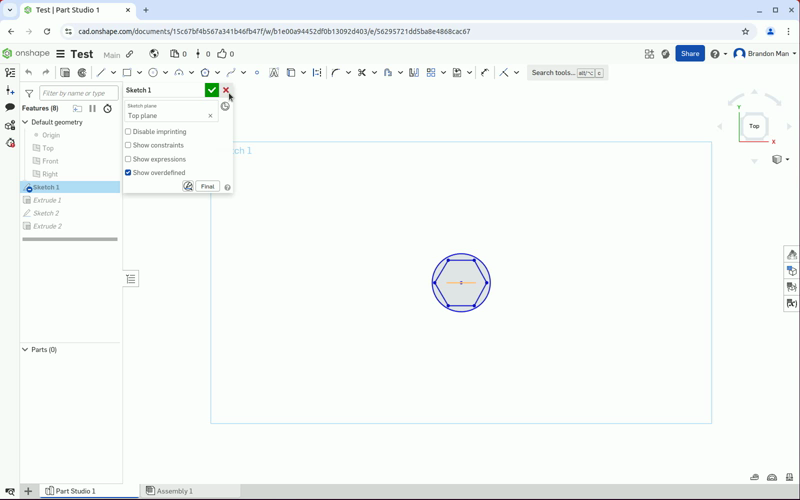
click(229, 92)
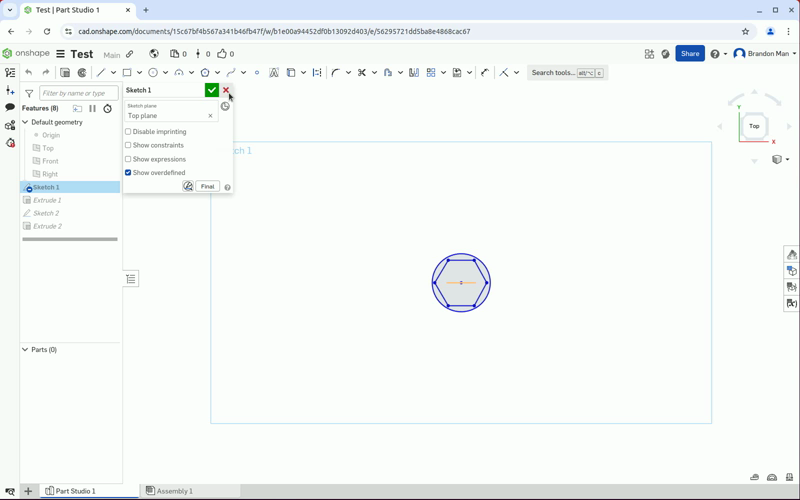
key(shift+s)
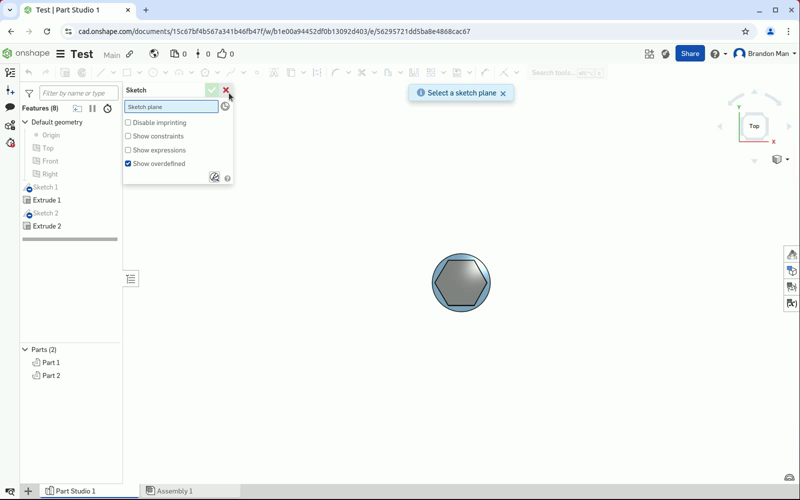
mouse_move(73, 150)
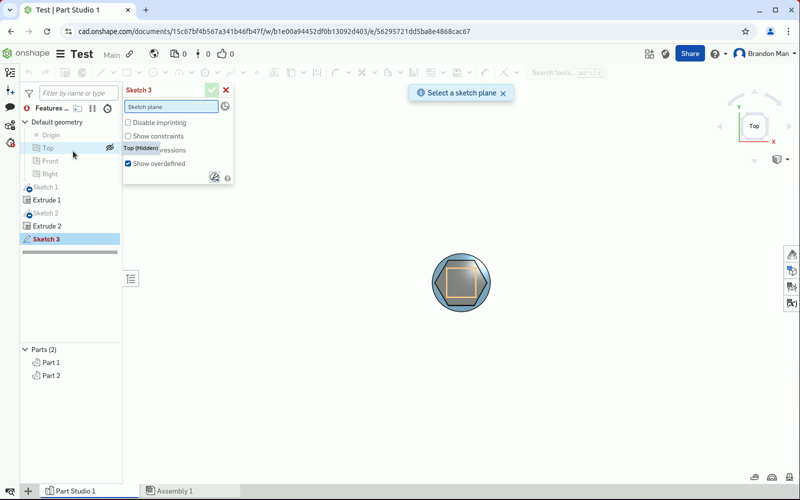
click(73, 150)
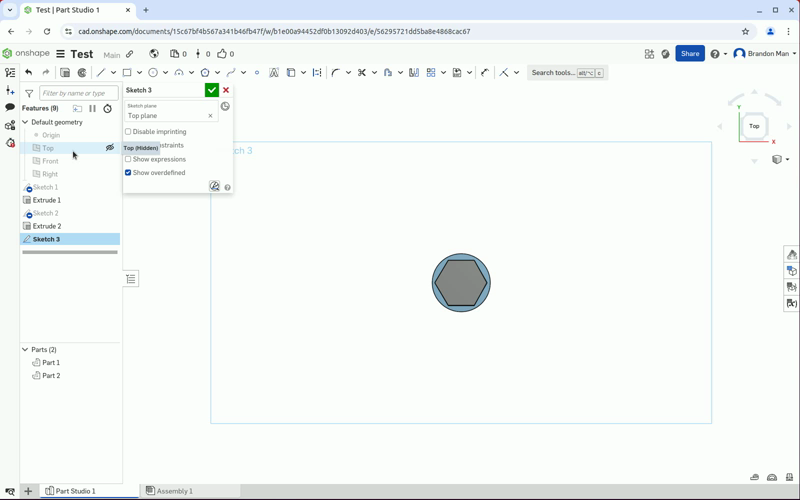
mouse_move(73, 352)
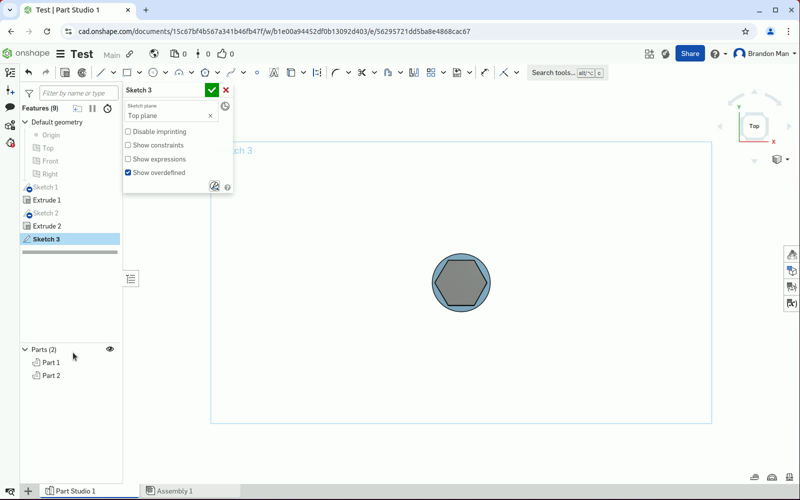
key(y)
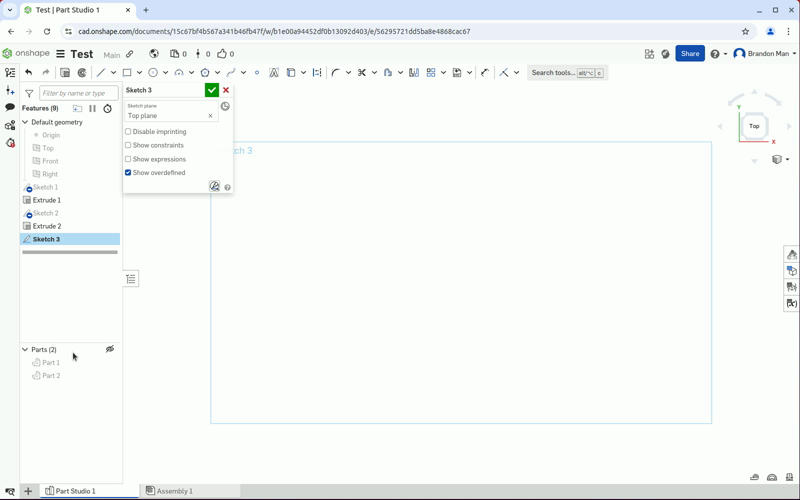
key(c)
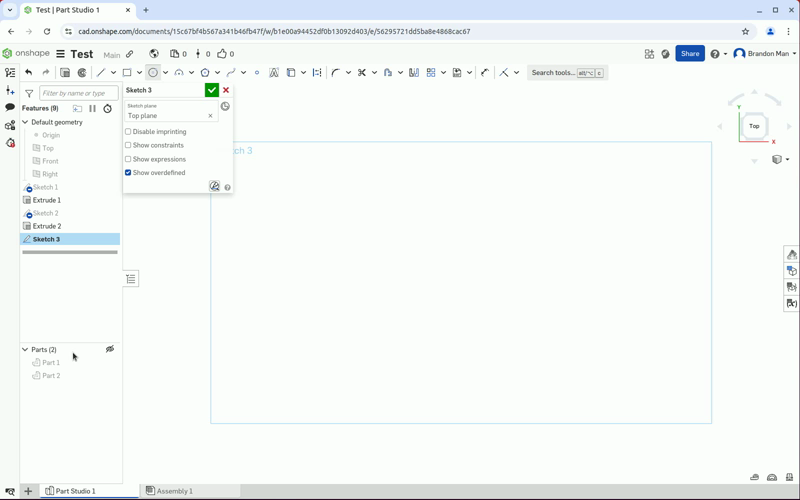
key_down(shift)
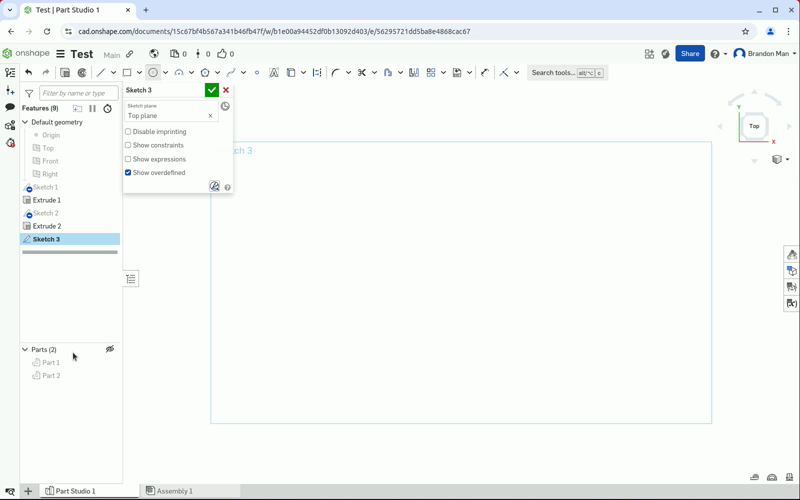
mouse_move(461, 282)
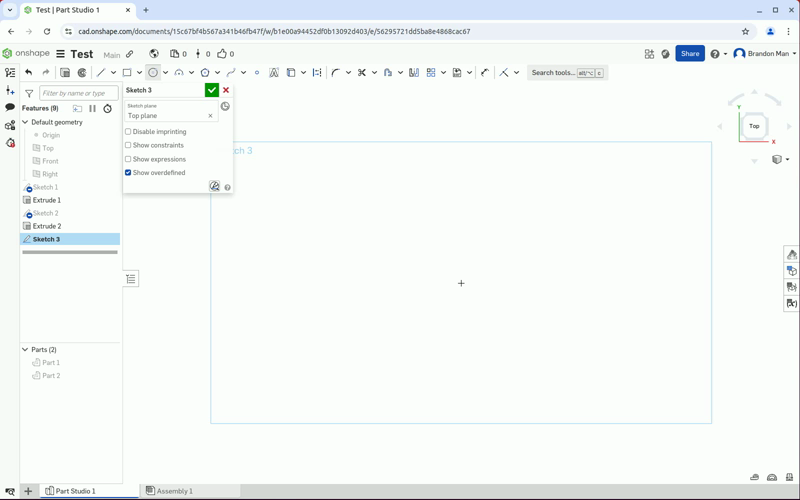
click(461, 282)
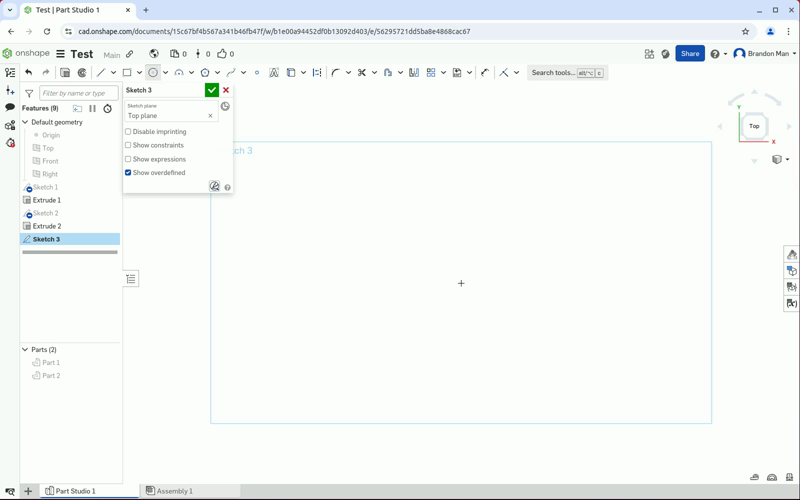
key_up(shift)
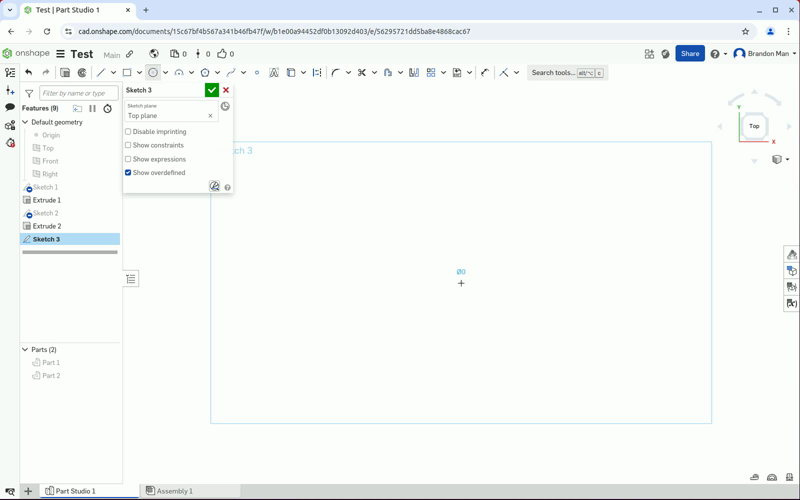
mouse_move(511, 282)
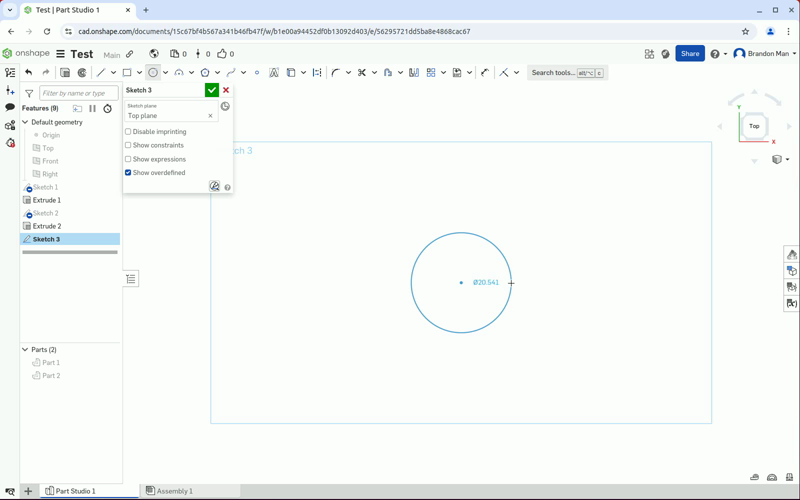
click(511, 282)
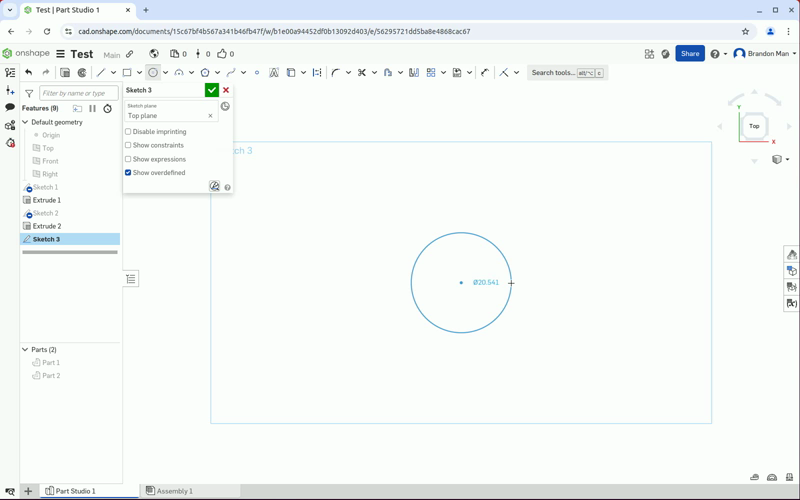
key(esc)
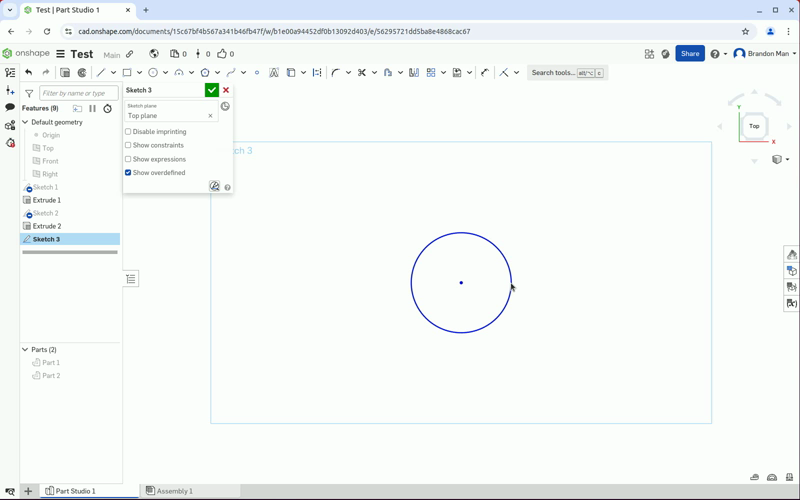
key(c)
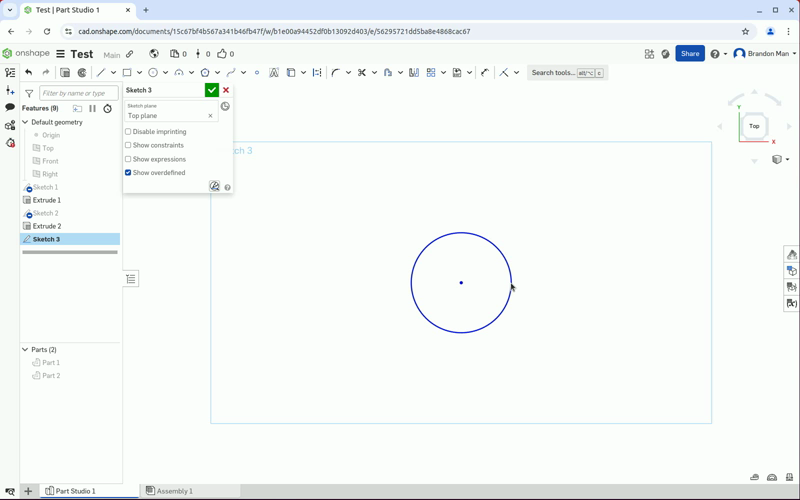
key_down(shift)
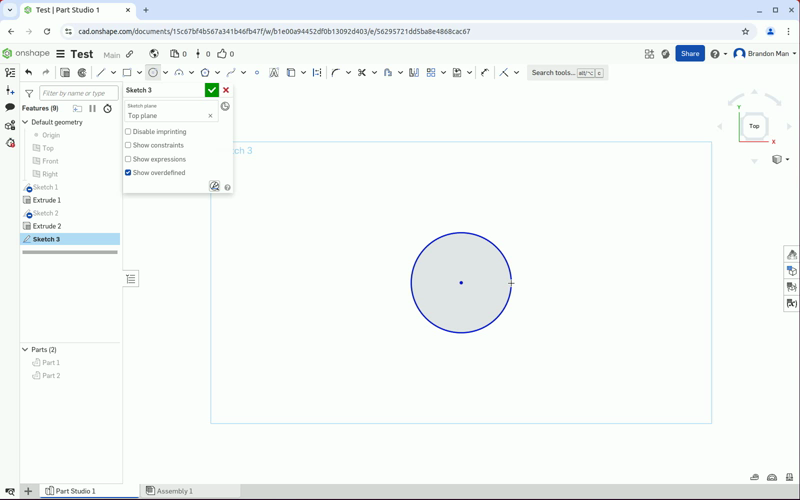
mouse_move(461, 282)
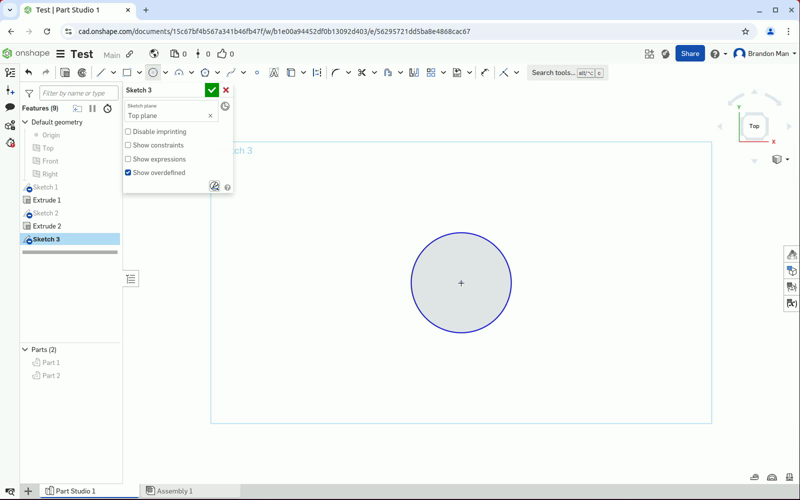
click(461, 282)
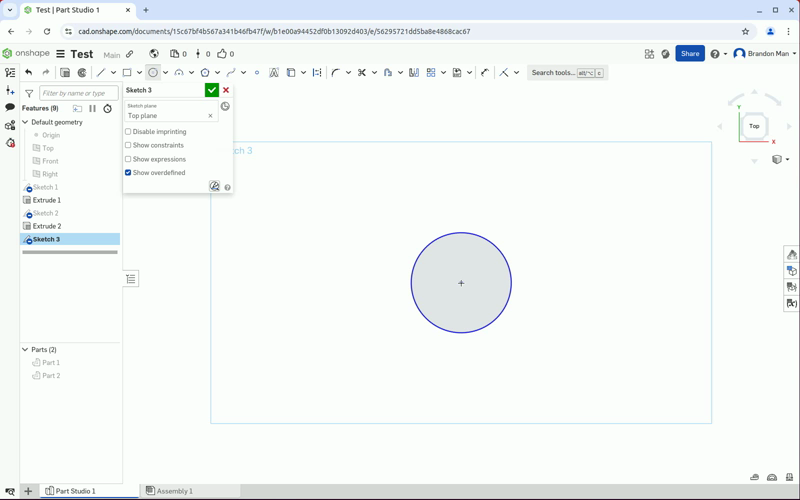
key_up(shift)
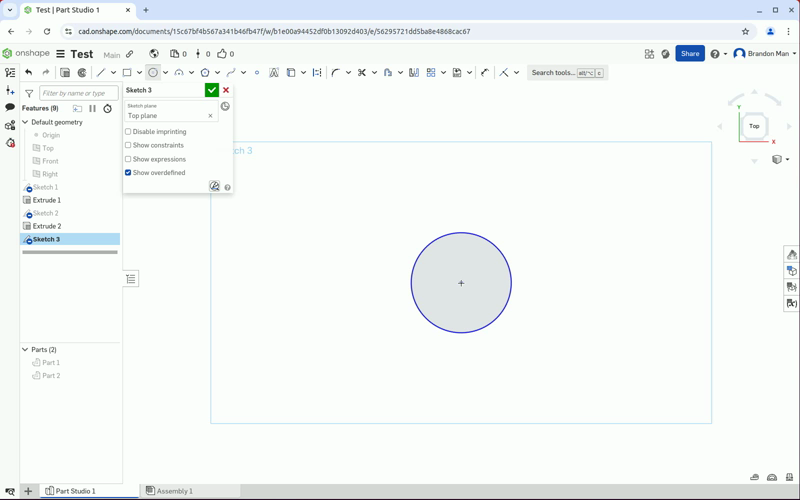
mouse_move(489, 282)
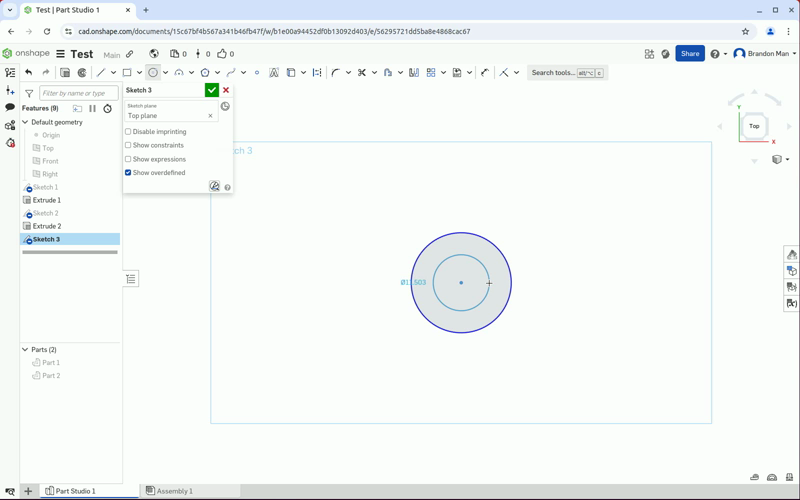
click(489, 282)
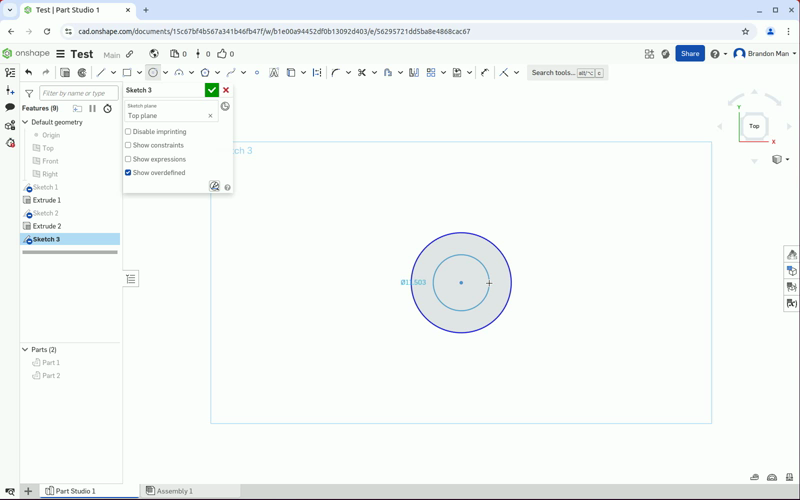
key(esc)
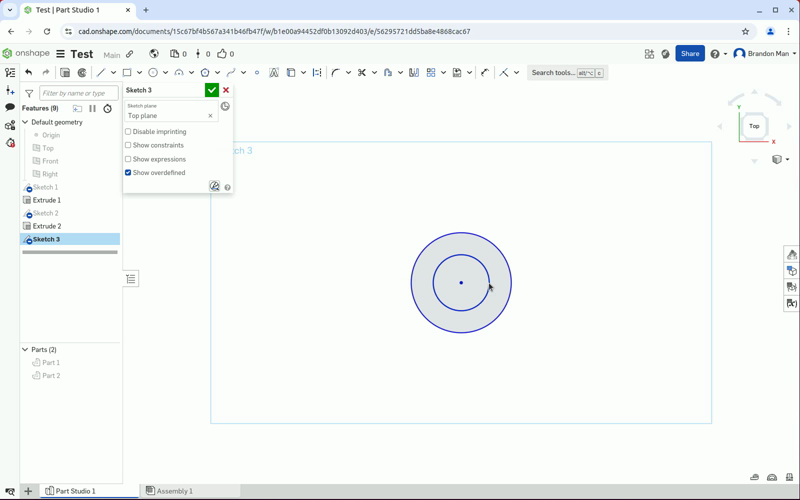
mouse_move(444, 242)
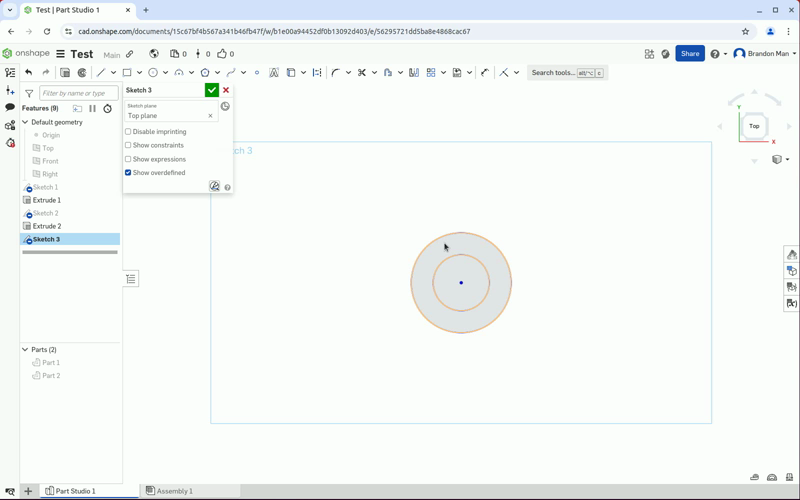
click(444, 242)
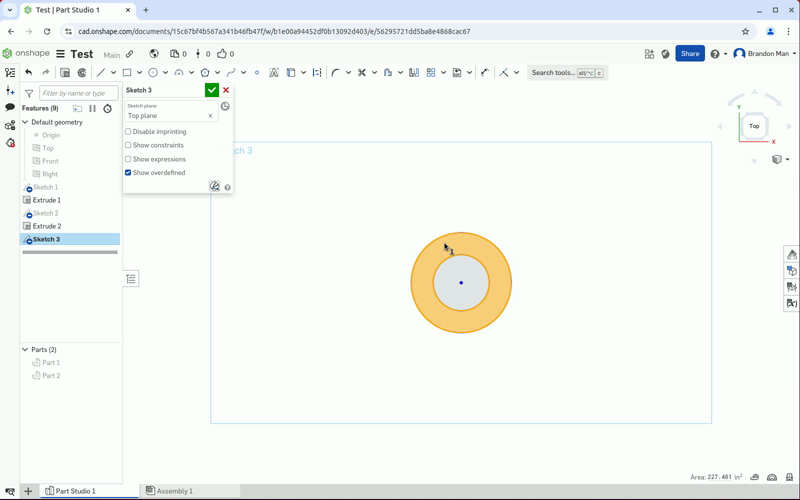
mouse_move(73, 352)
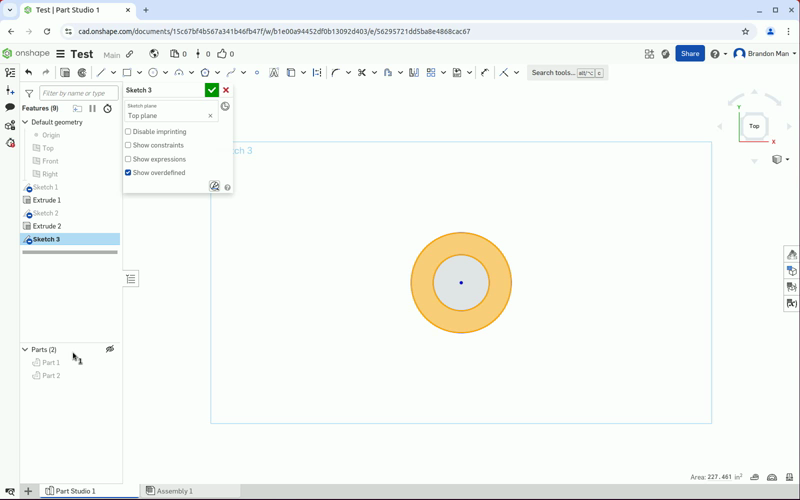
key(shift+y)
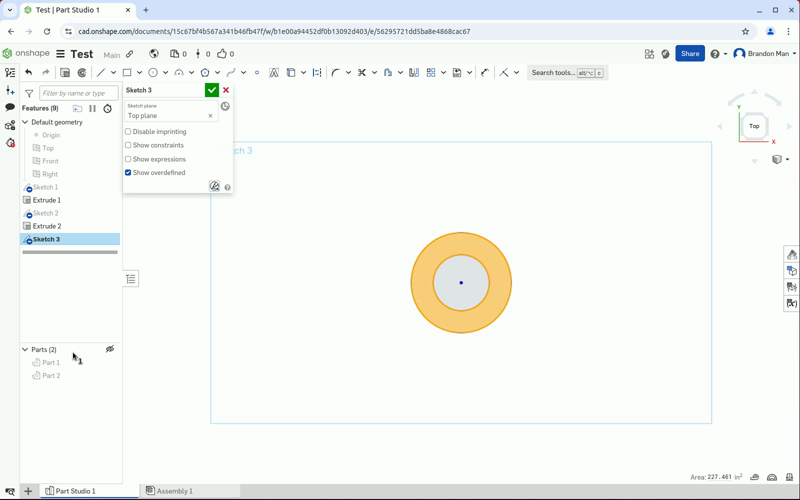
key(shift+e)
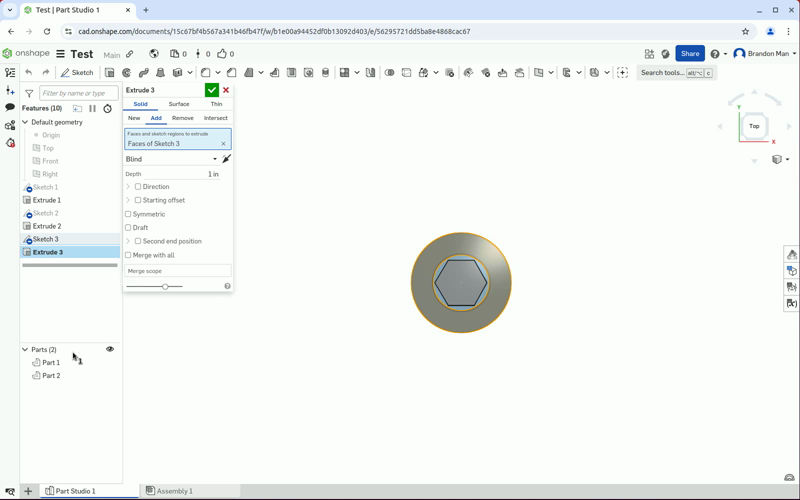
mouse_move(143, 106)
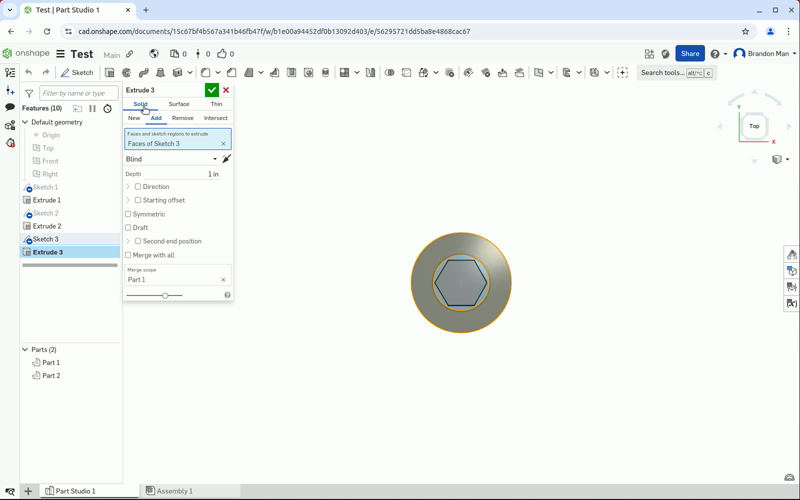
click(143, 106)
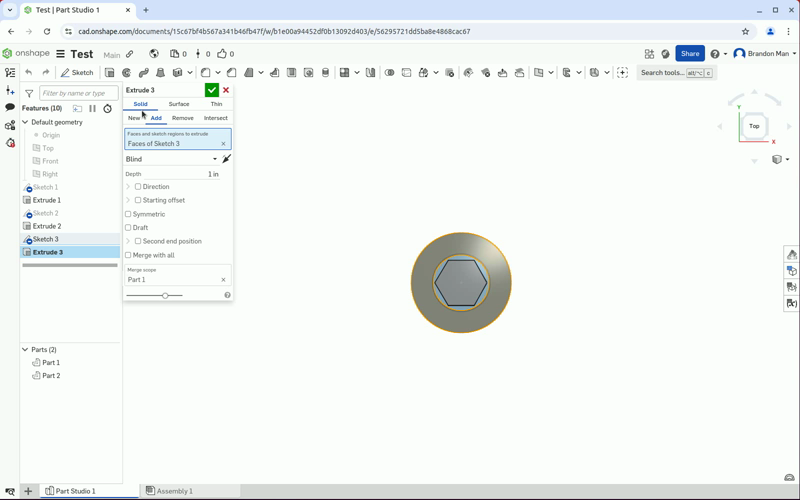
mouse_move(137, 120)
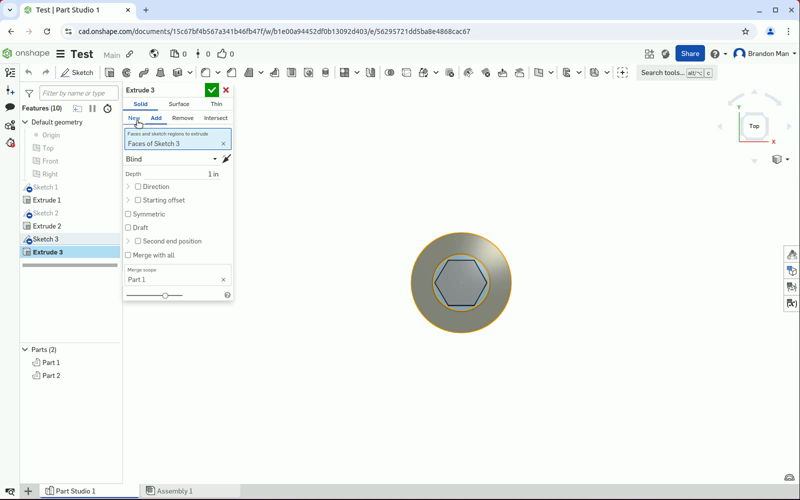
click(137, 120)
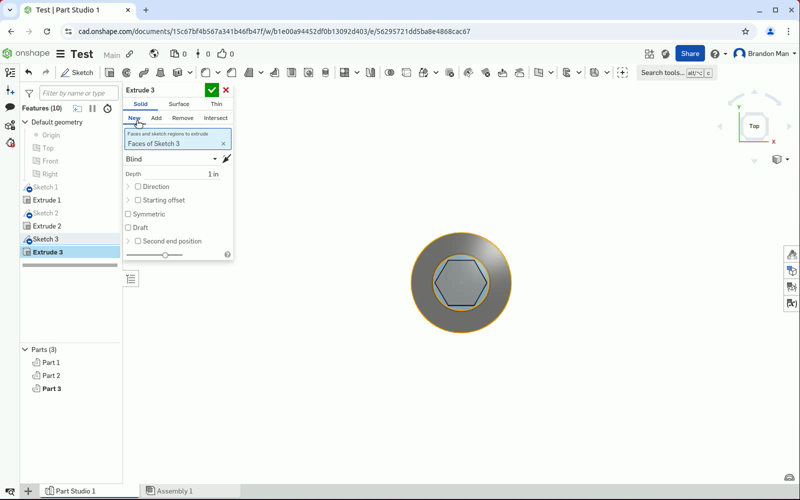
key(tab, 4)
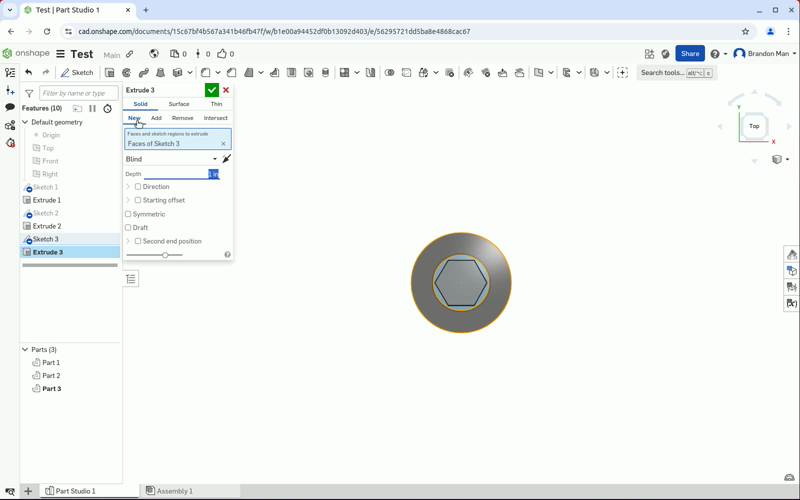
text(11.554)
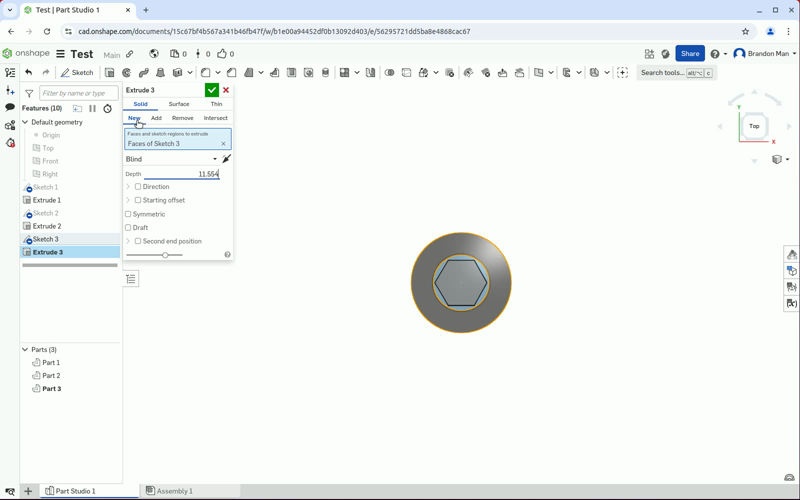
key(enter)
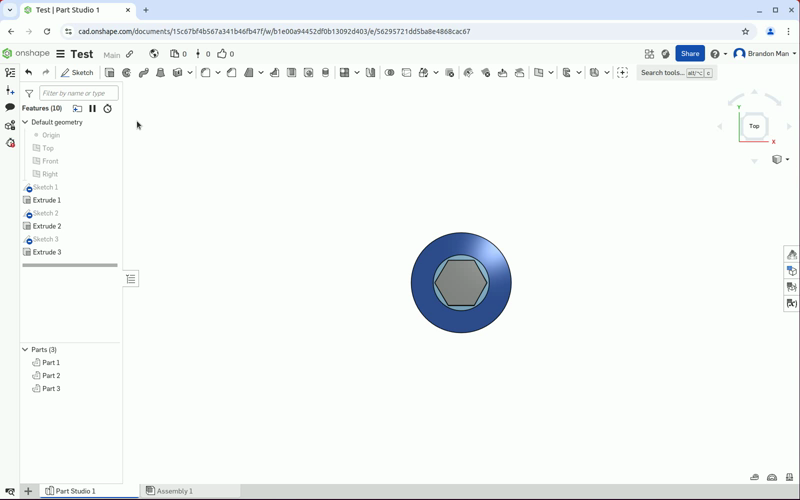
key(shift+h)
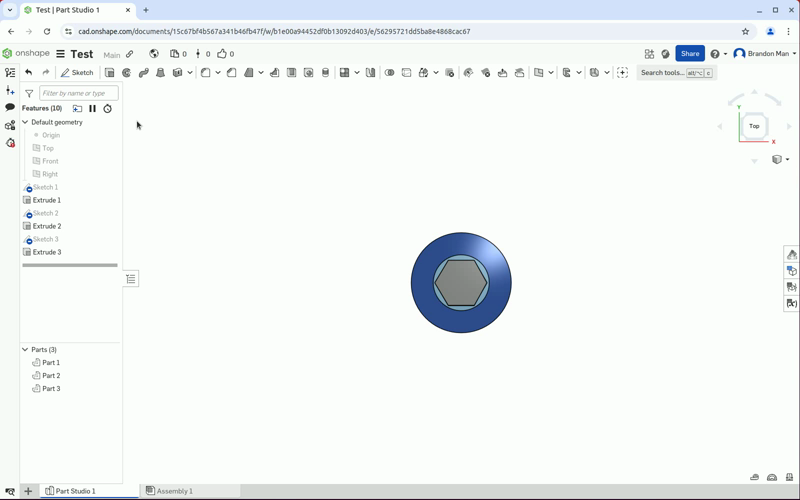
key(shift+h)
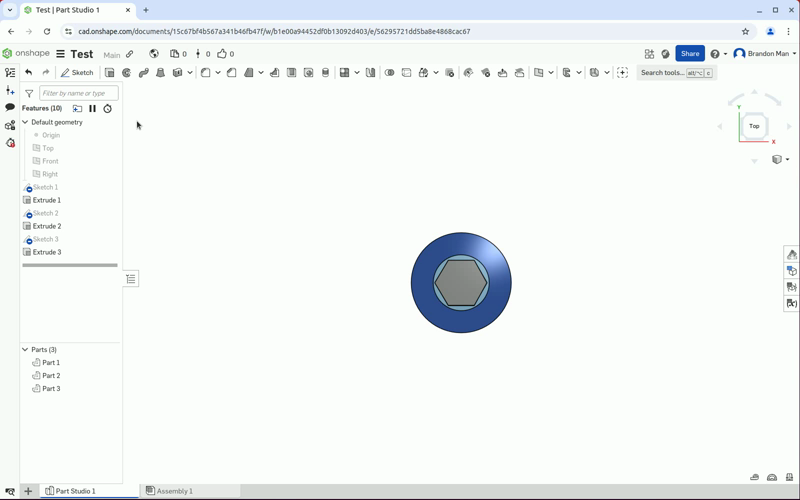
mouse_move(73, 189)
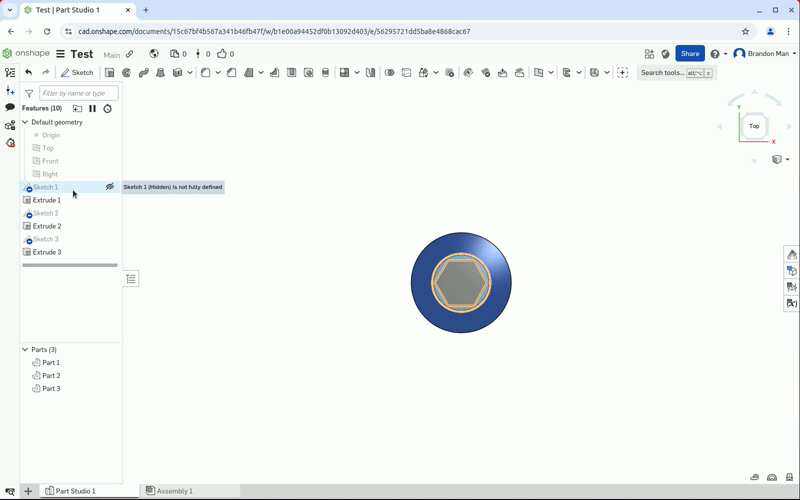
click(73, 189)
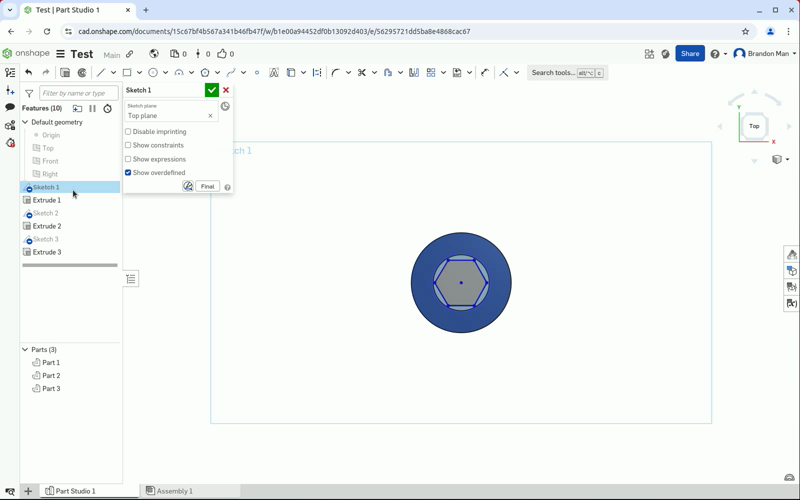
mouse_move(229, 92)
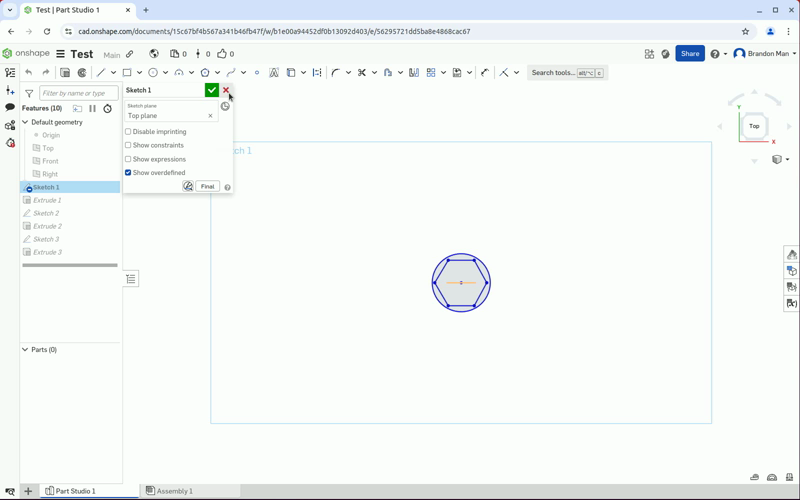
click(229, 92)
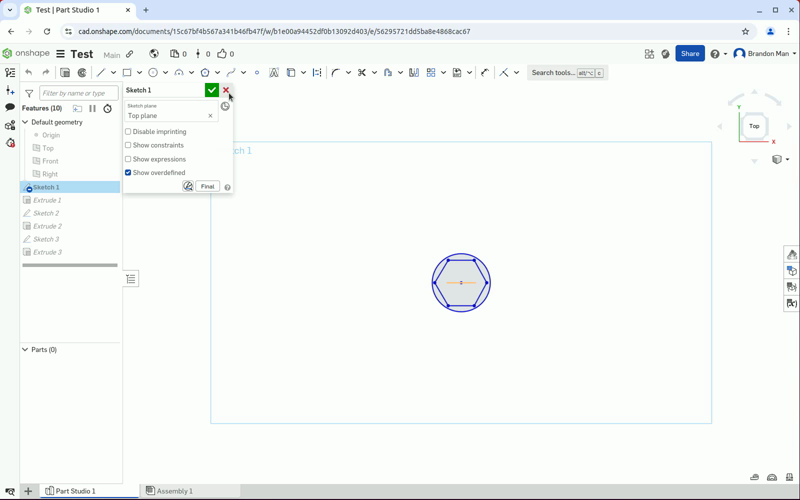
key(shift+s)
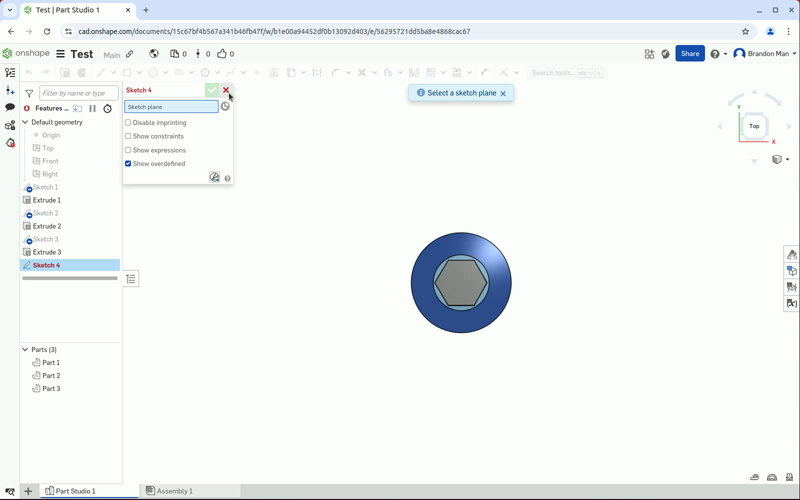
mouse_move(73, 150)
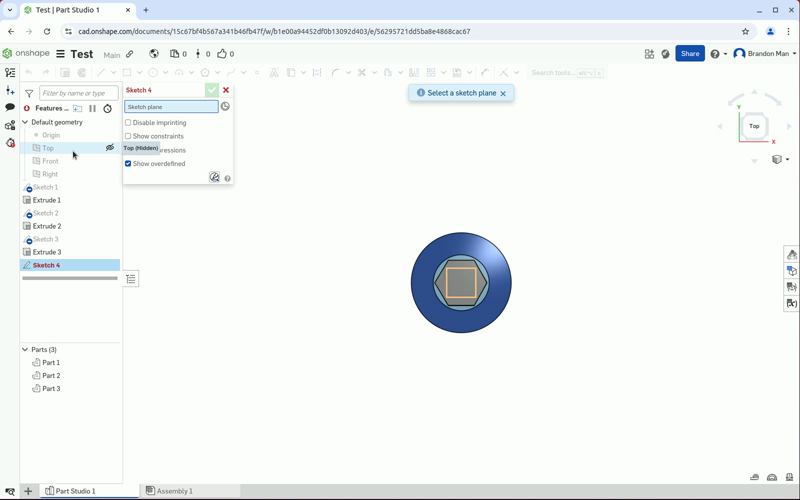
click(73, 150)
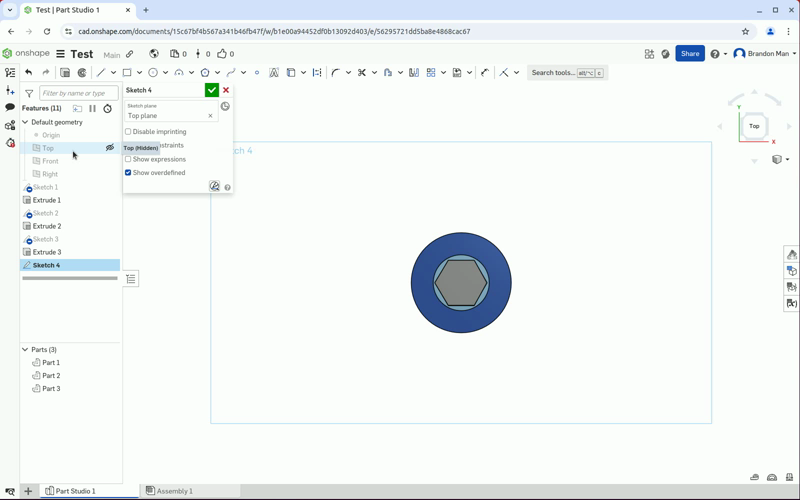
mouse_move(73, 352)
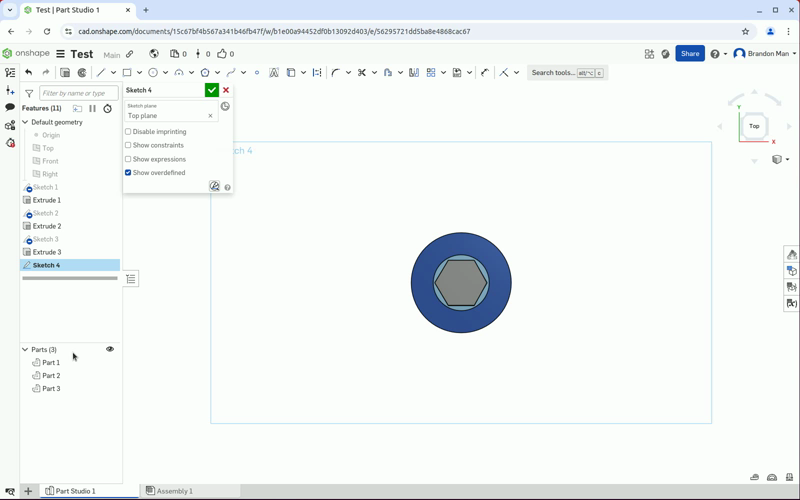
key(y)
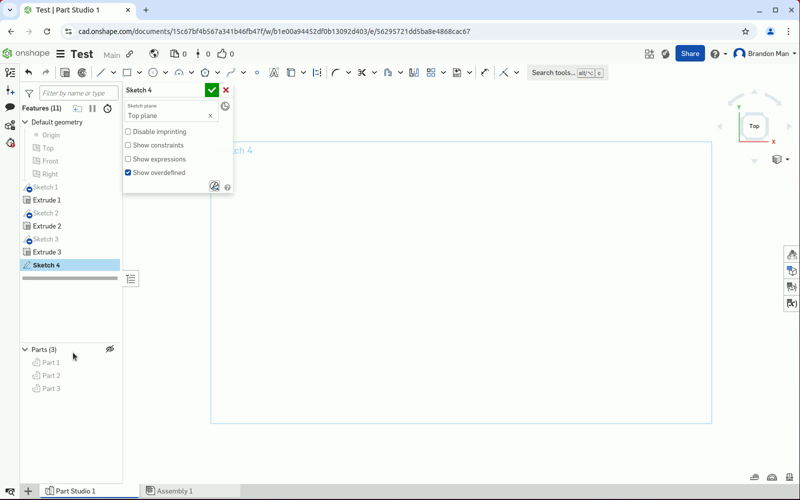
key(c)
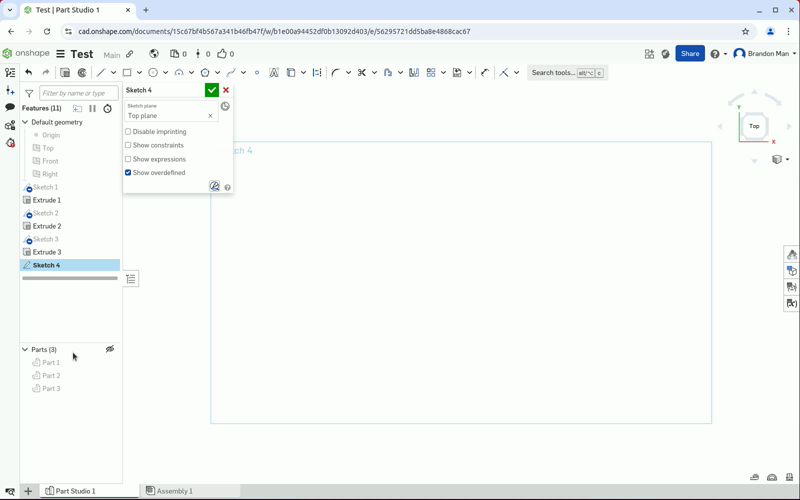
key_down(shift)
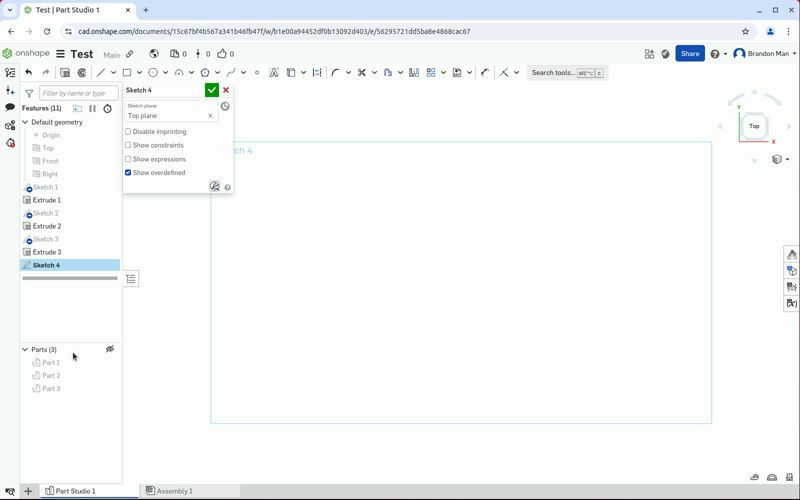
mouse_move(461, 282)
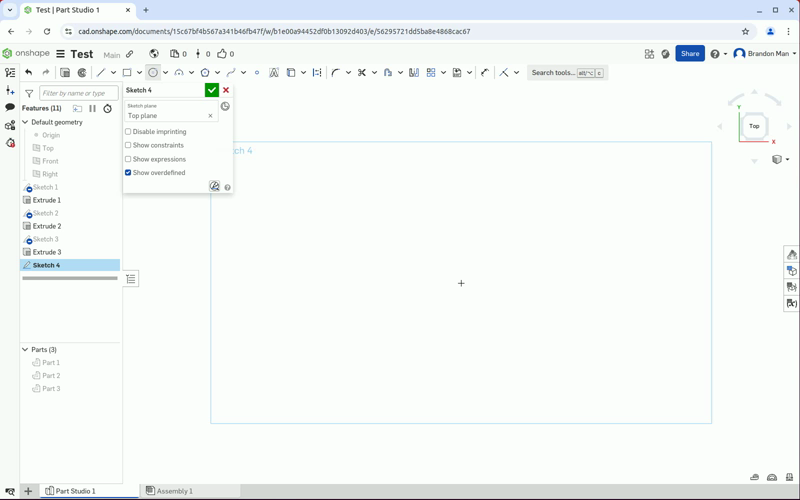
click(461, 282)
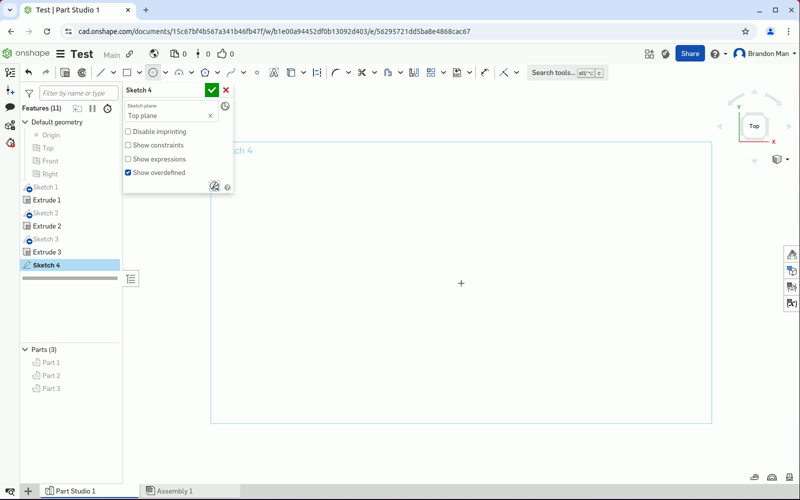
key_up(shift)
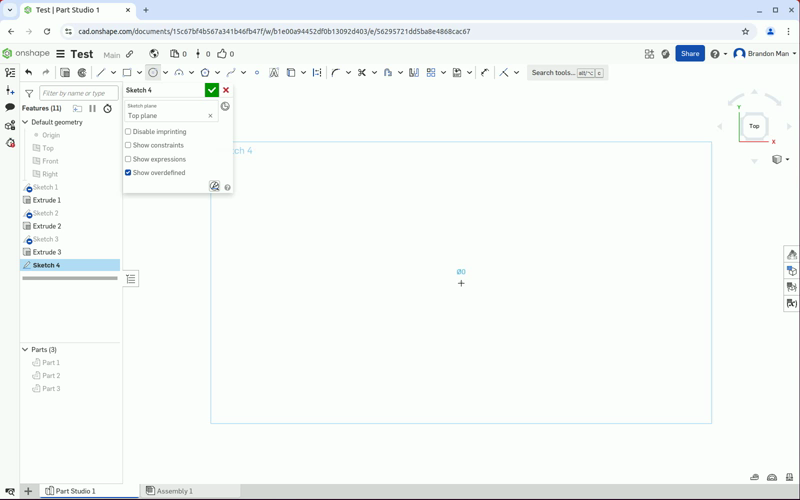
mouse_move(490, 282)
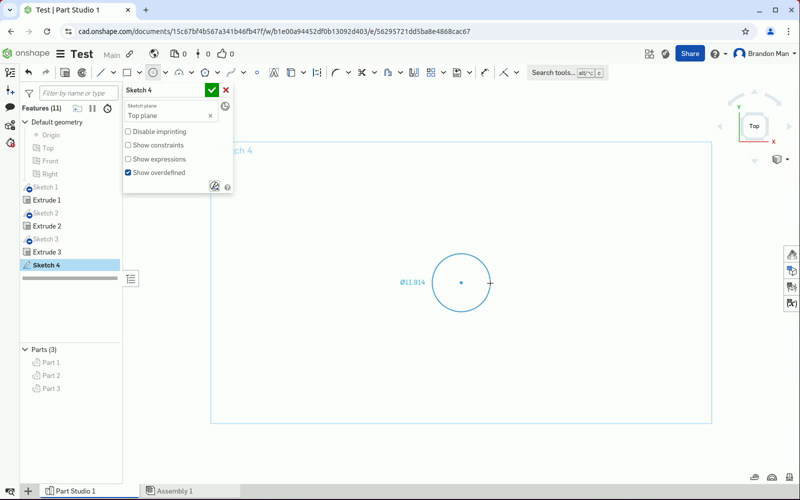
click(490, 282)
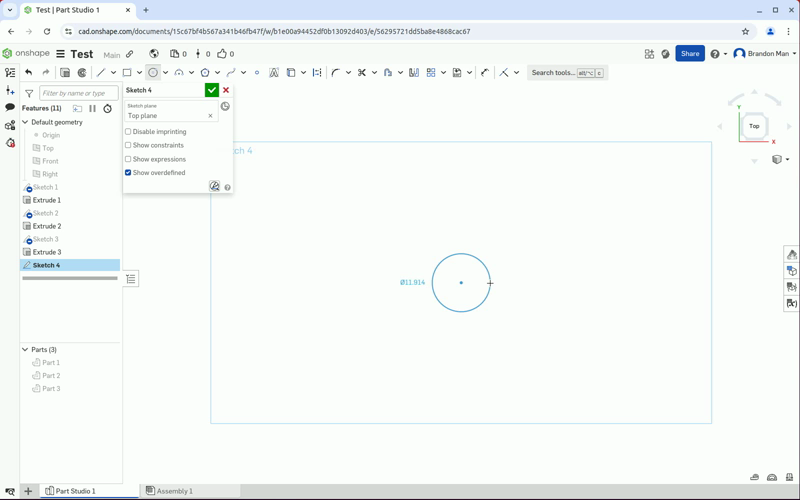
key(esc)
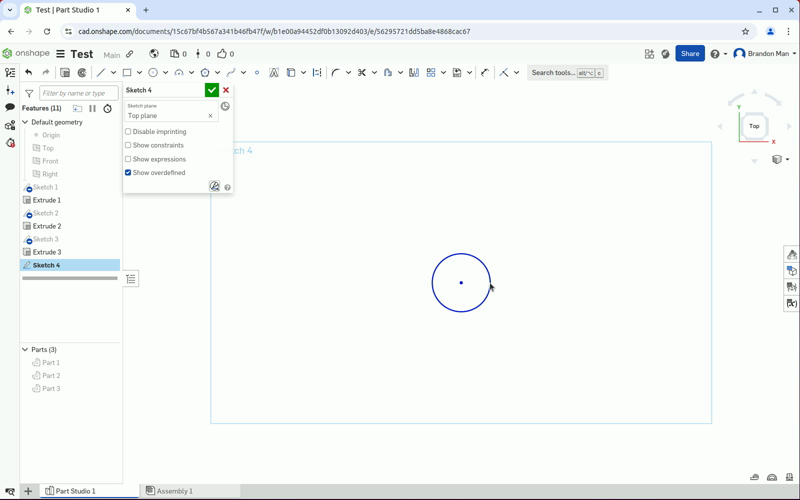
key(l)
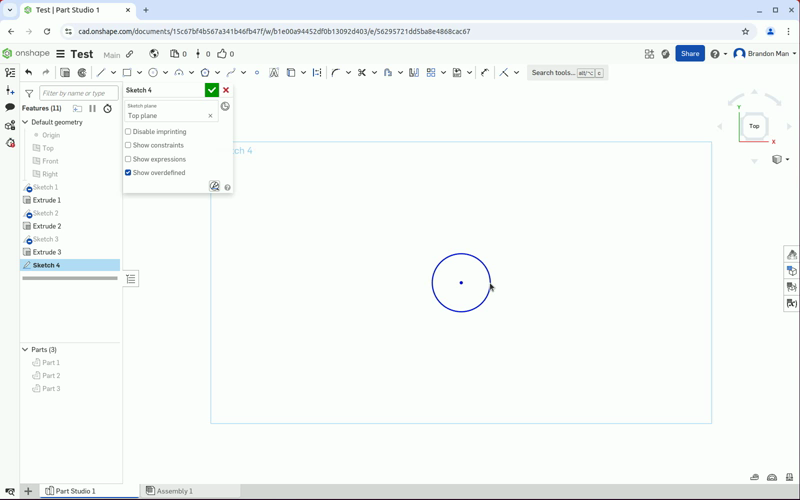
key_down(shift)
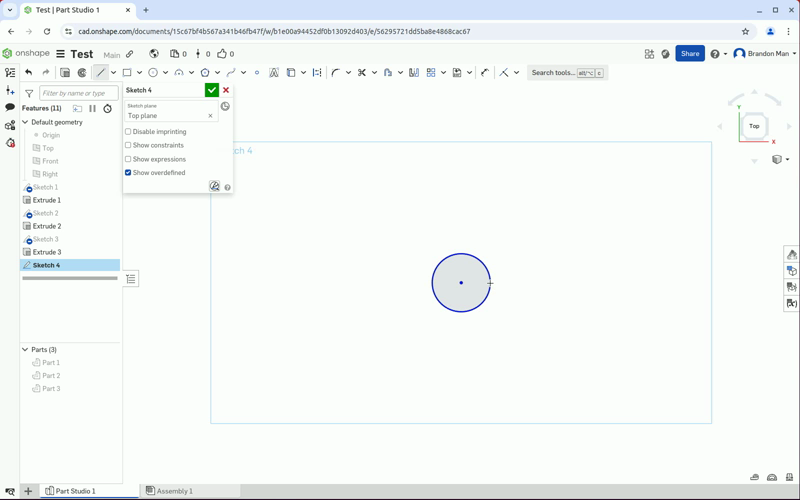
mouse_move(434, 282)
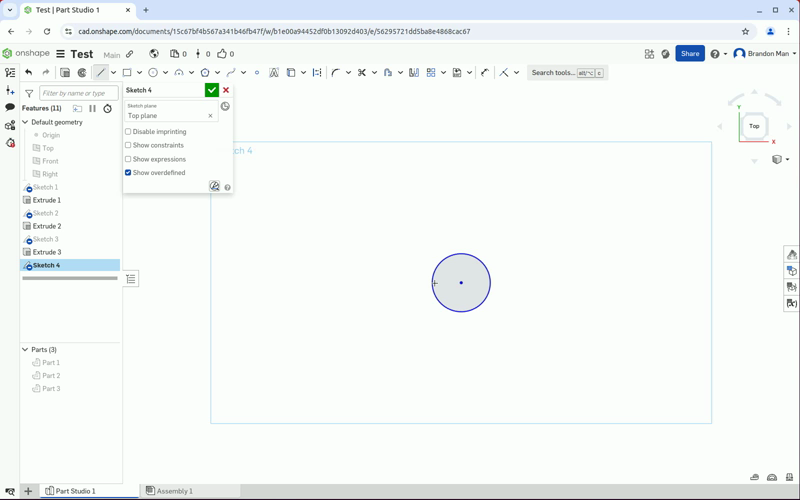
click(434, 282)
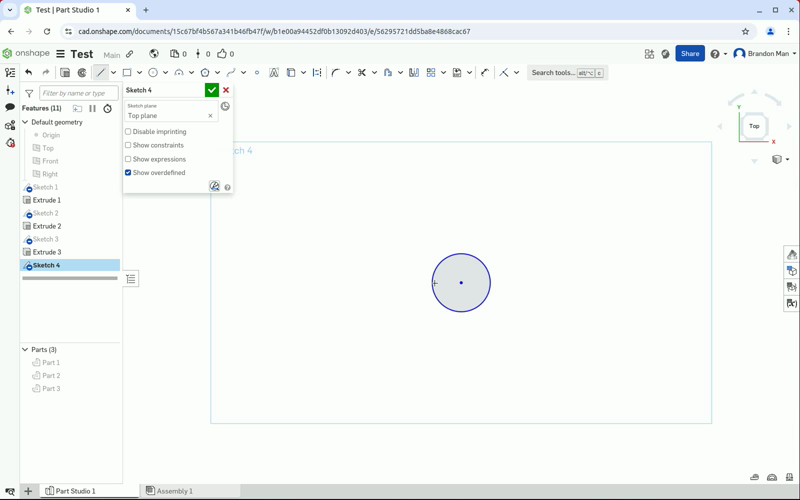
key_up(shift)
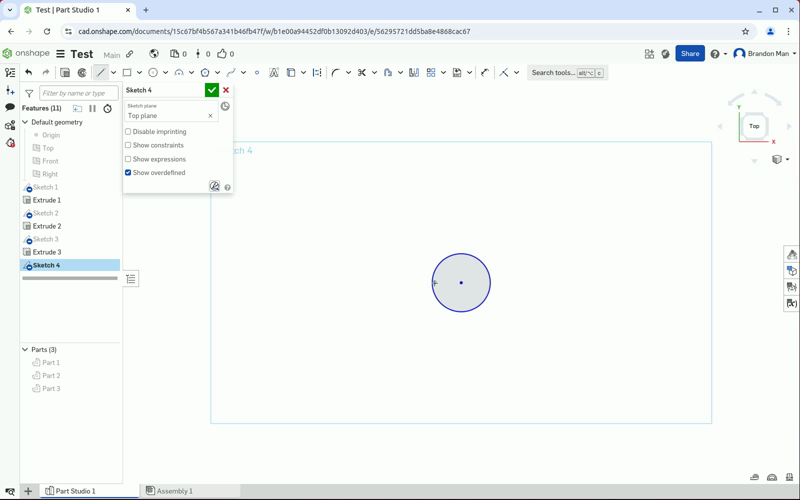
key_down(shift)
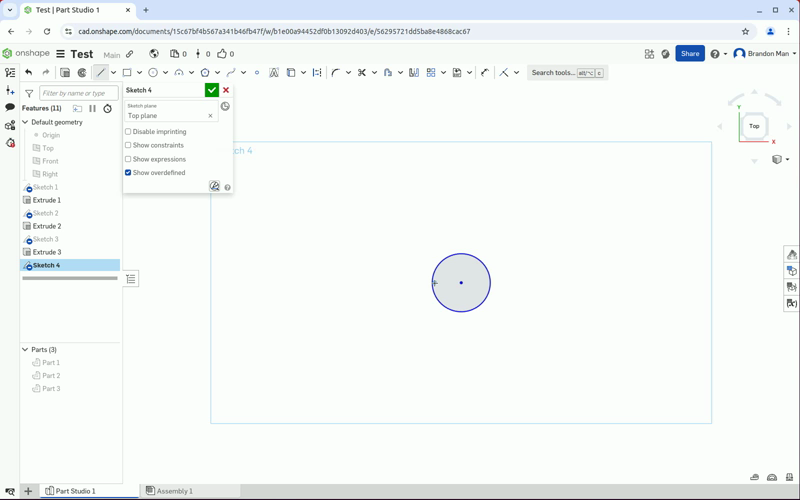
mouse_move(464, 282)
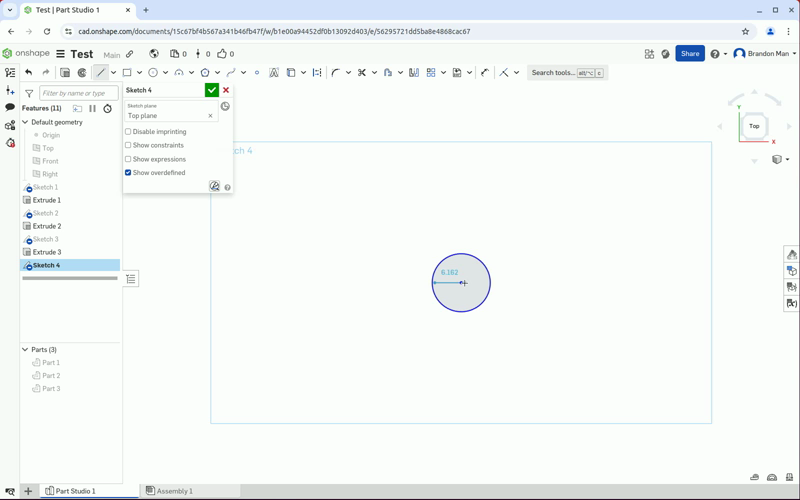
mouse_move(448, 305)
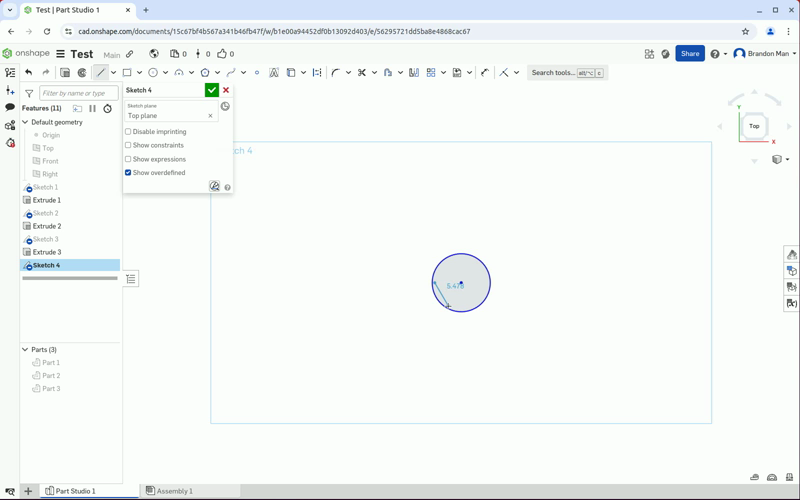
click(448, 305)
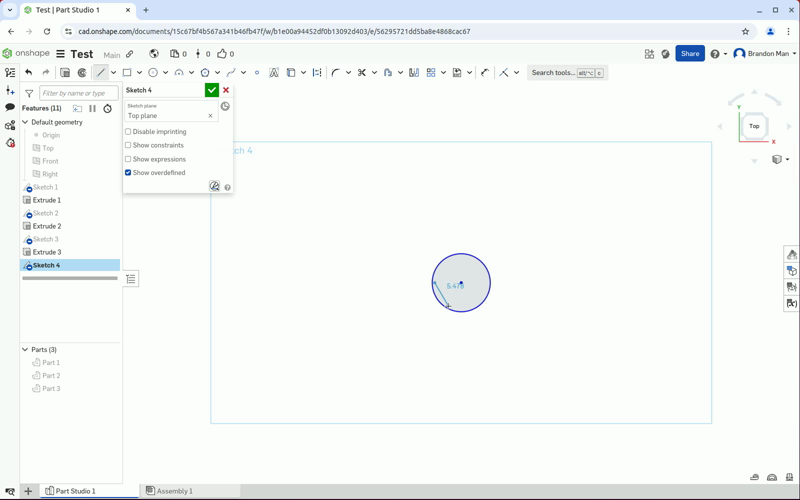
key_up(shift)
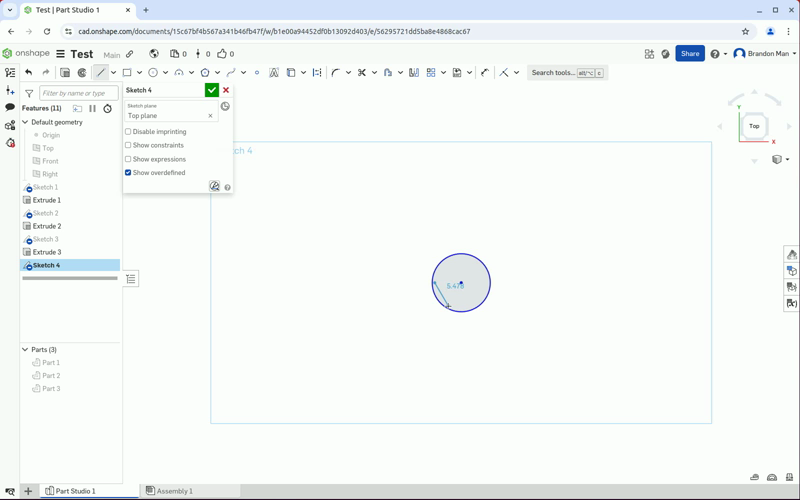
key_down(shift)
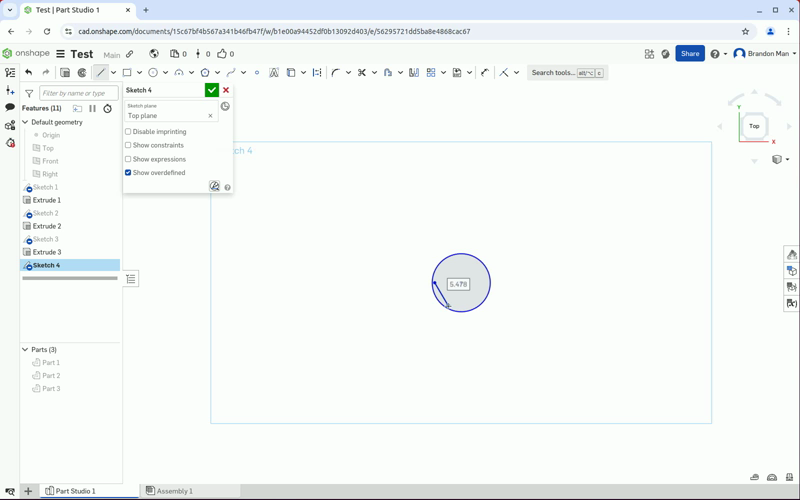
mouse_move(478, 305)
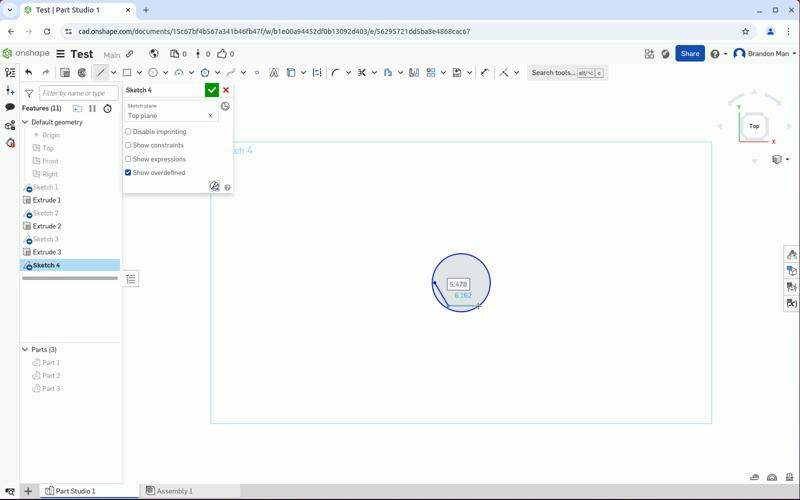
mouse_move(474, 305)
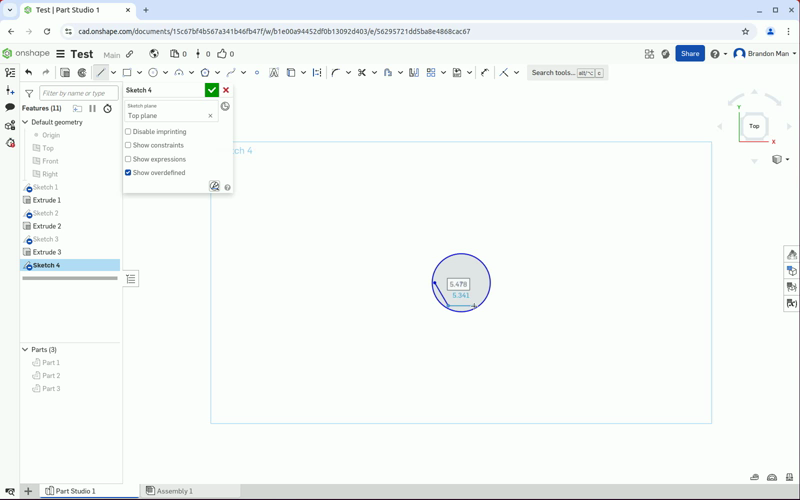
click(474, 305)
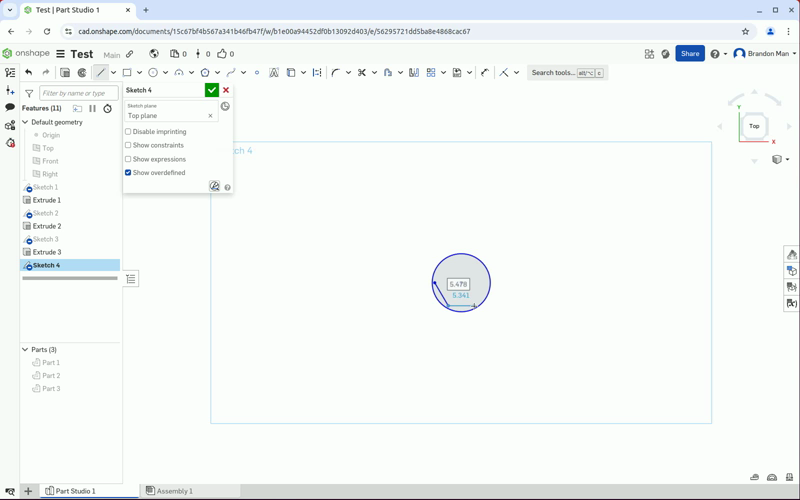
key_up(shift)
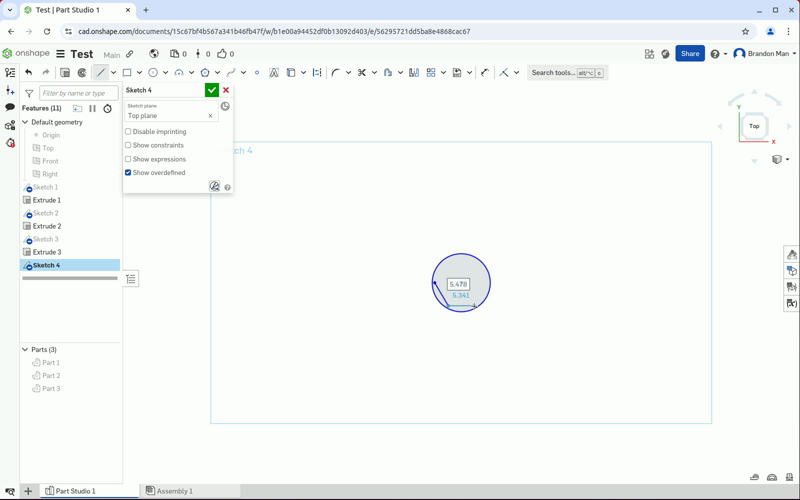
key_down(shift)
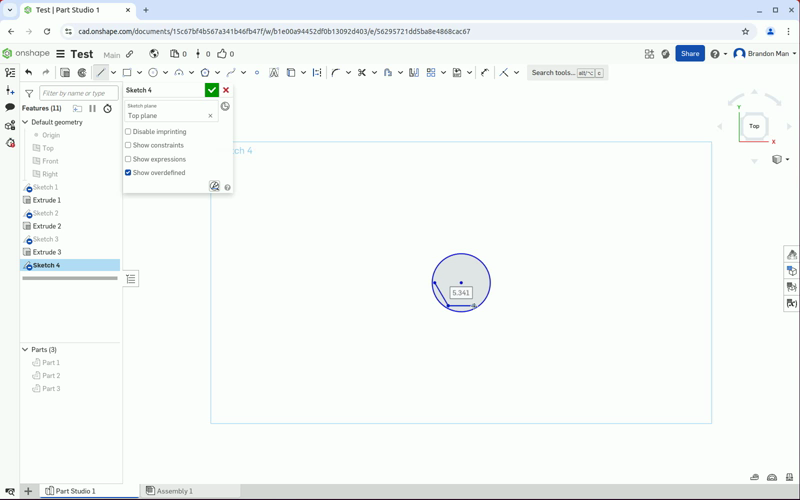
mouse_move(504, 305)
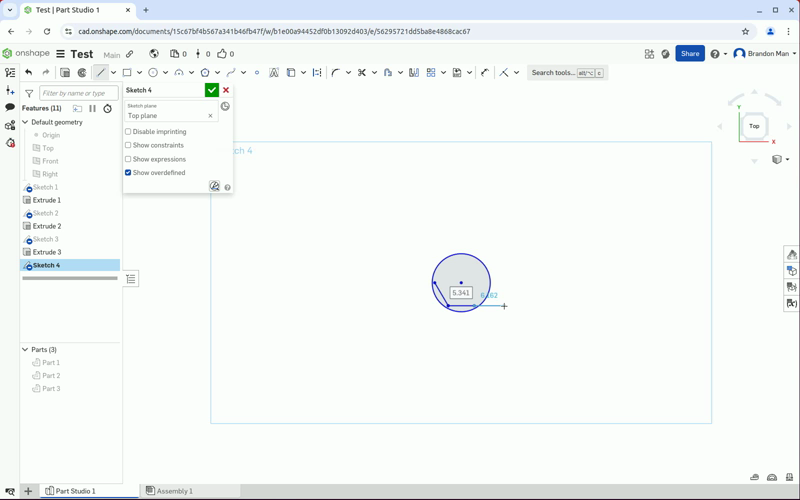
mouse_move(486, 282)
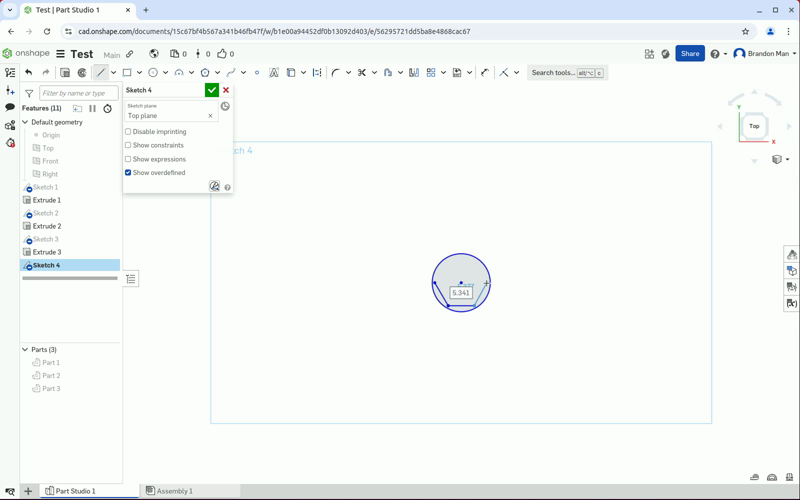
scroll(6)
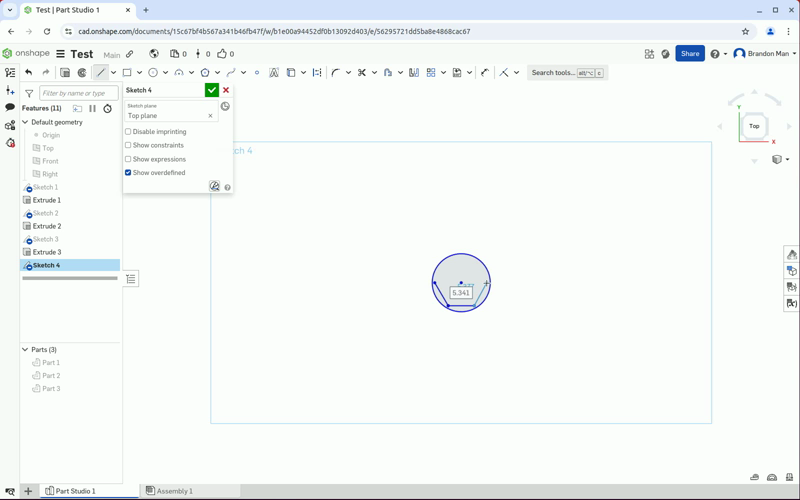
scroll(6)
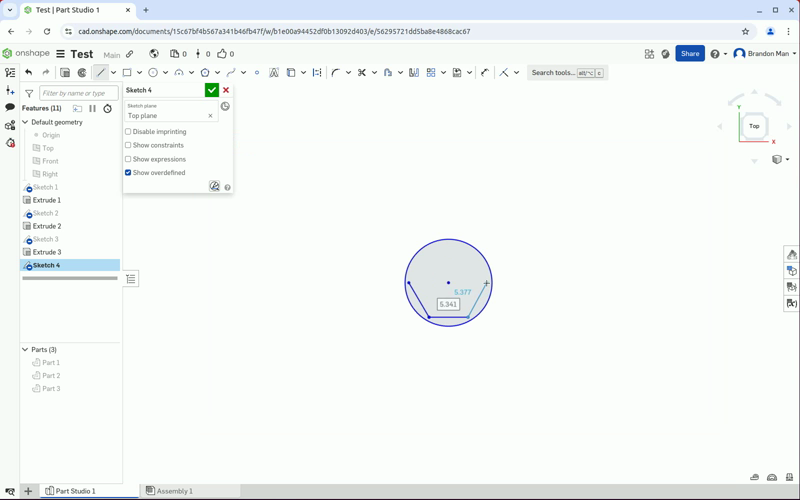
scroll(6)
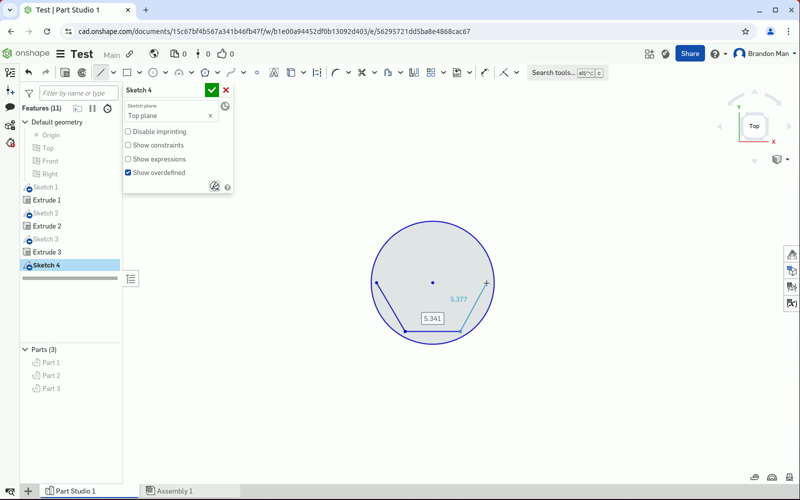
scroll(6)
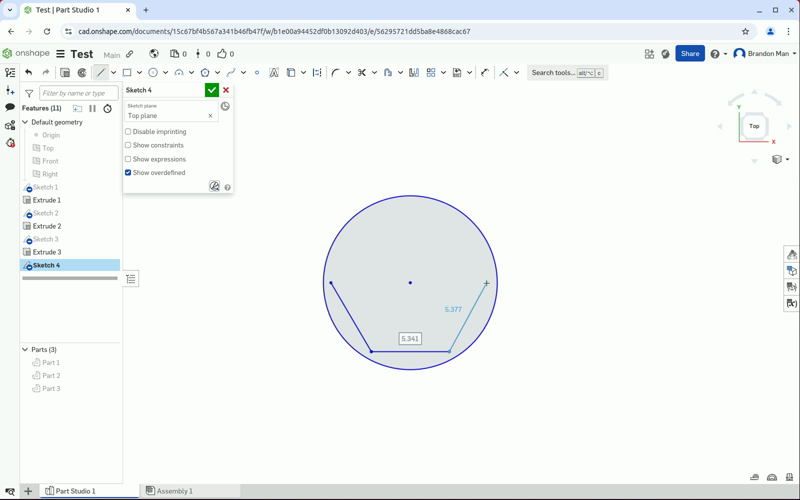
scroll(6)
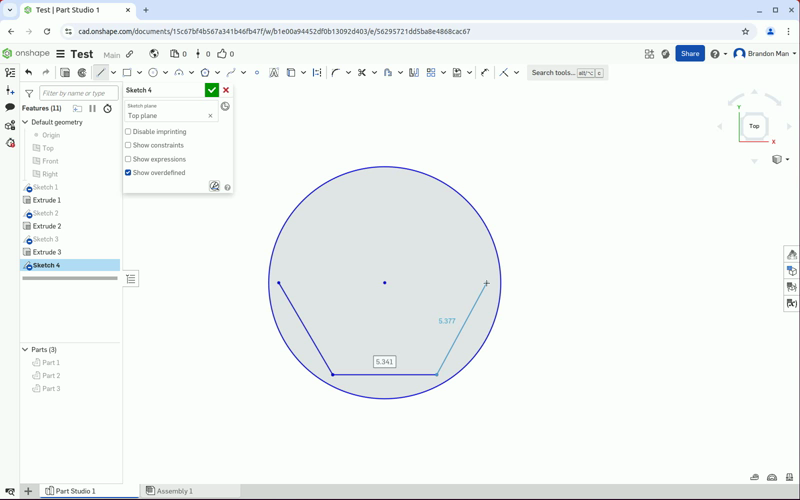
scroll(6)
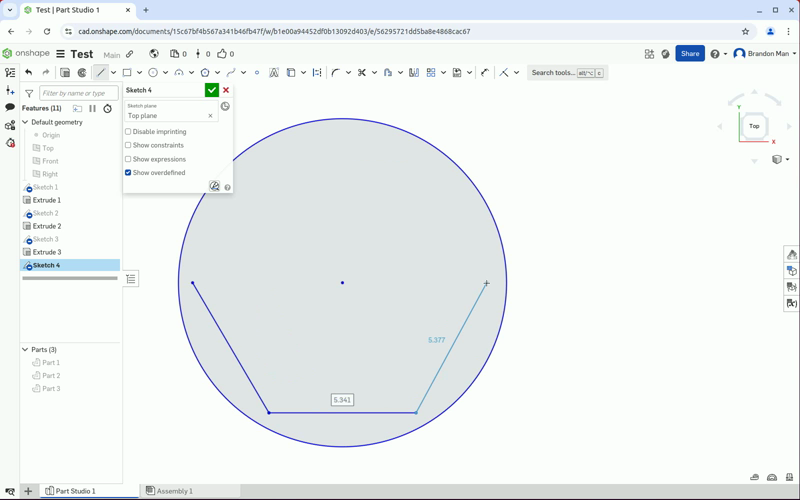
scroll(6)
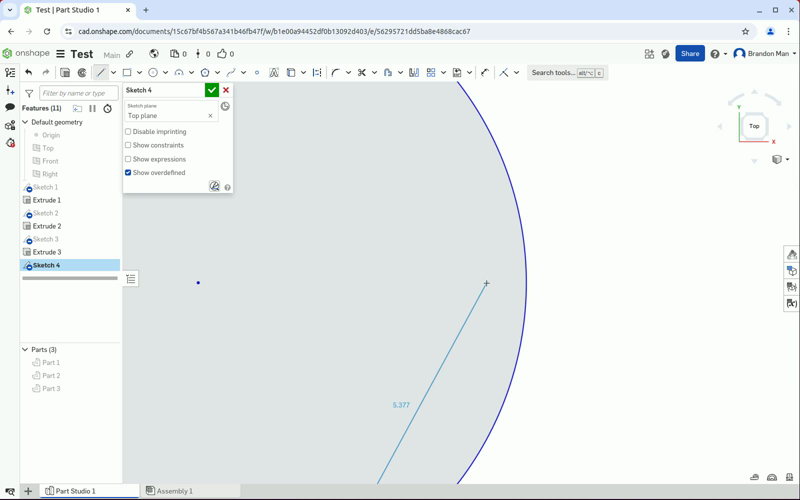
click(486, 282)
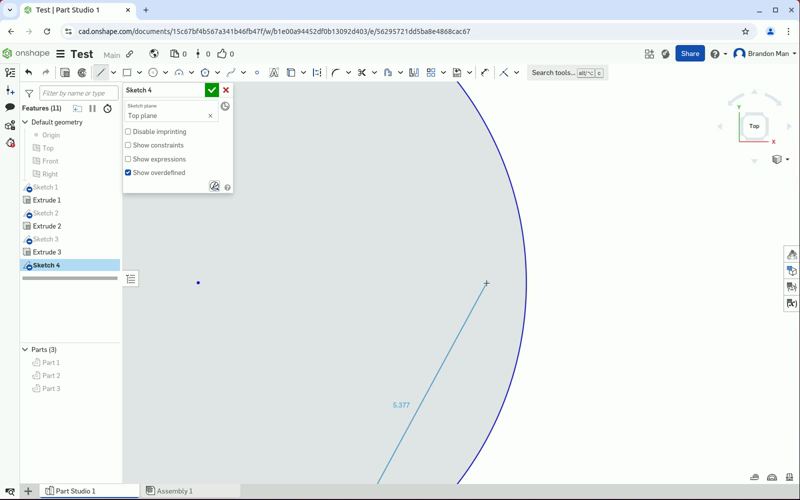
scroll(-6)
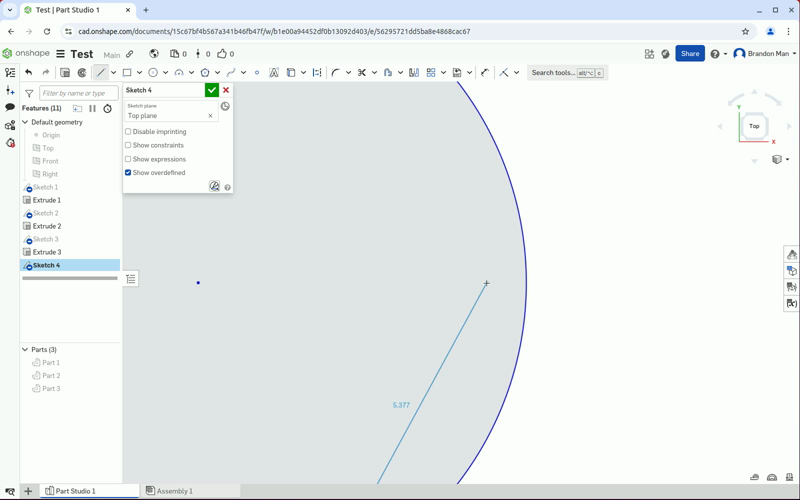
scroll(-6)
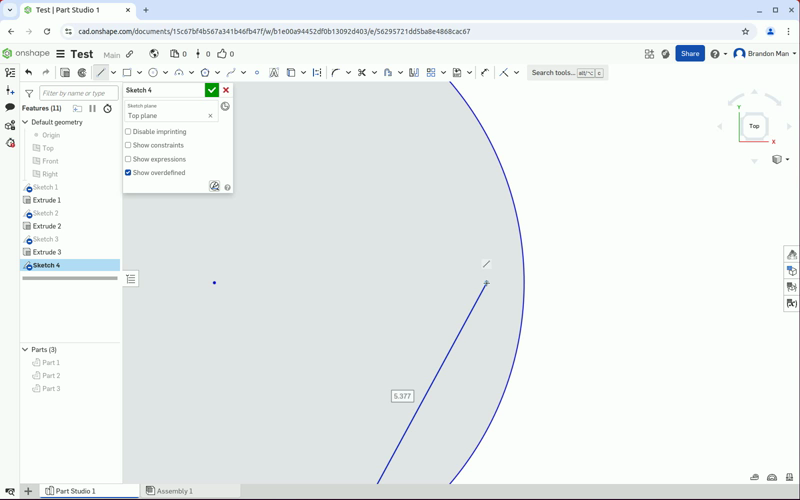
scroll(-6)
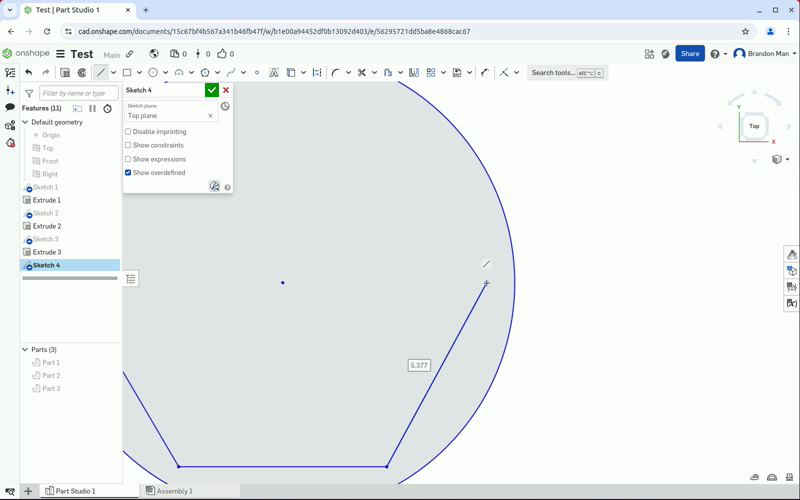
scroll(-6)
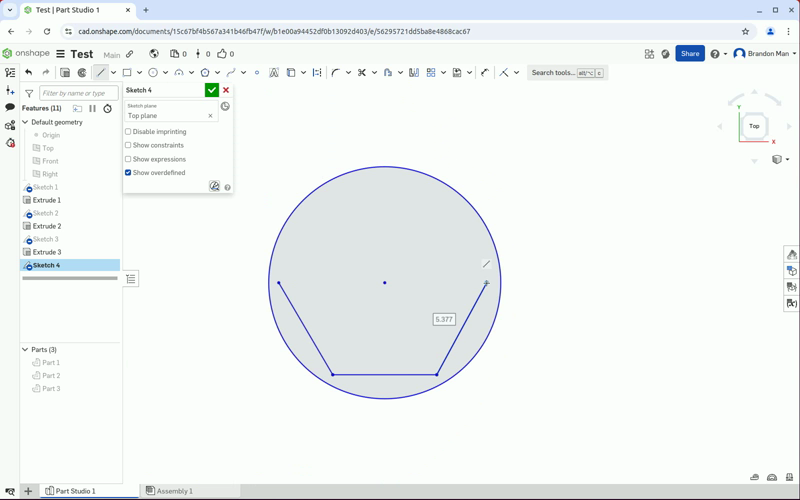
scroll(-6)
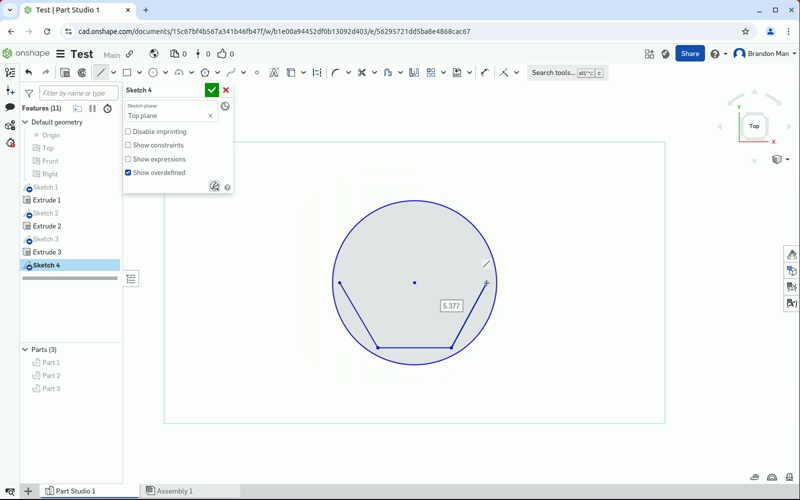
scroll(-6)
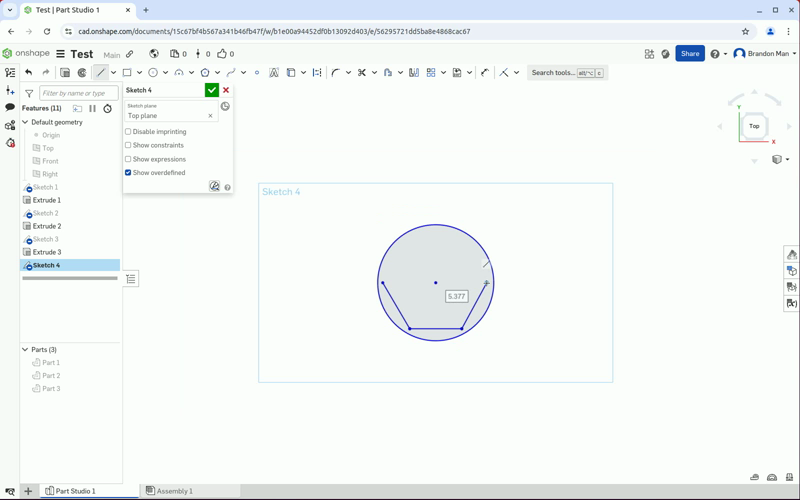
scroll(-6)
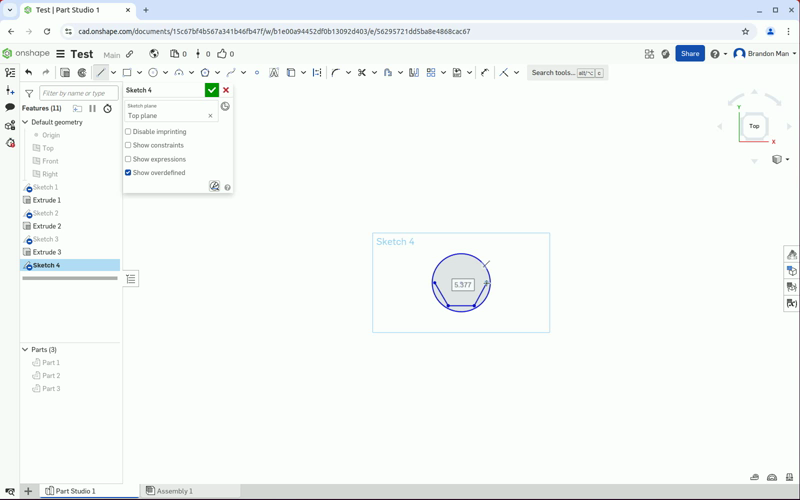
key_up(shift)
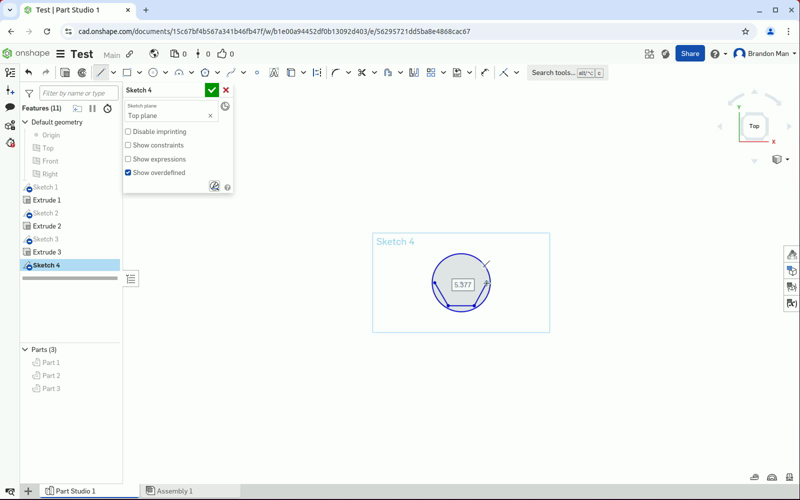
key_down(shift)
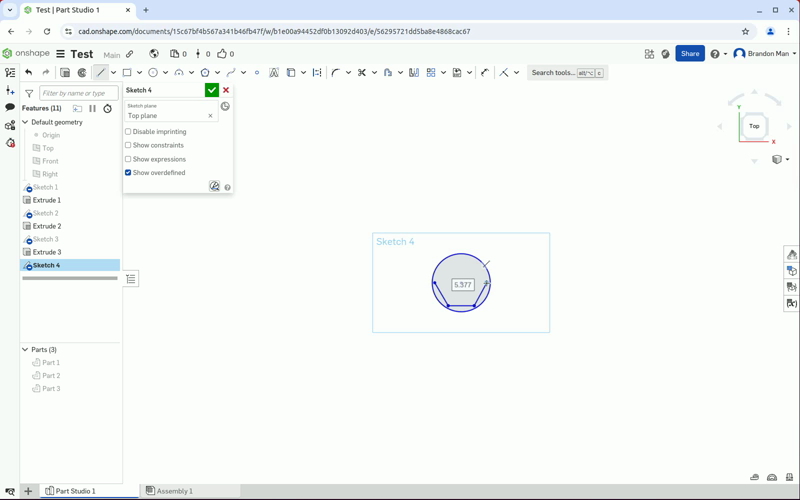
mouse_move(516, 282)
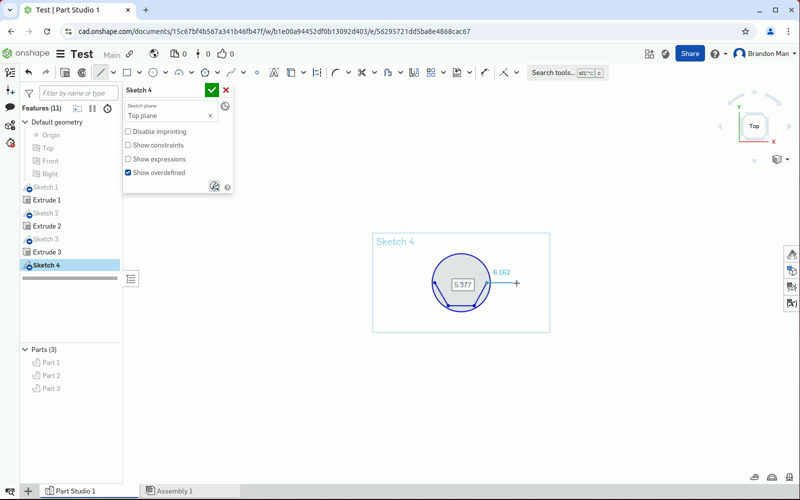
mouse_move(474, 260)
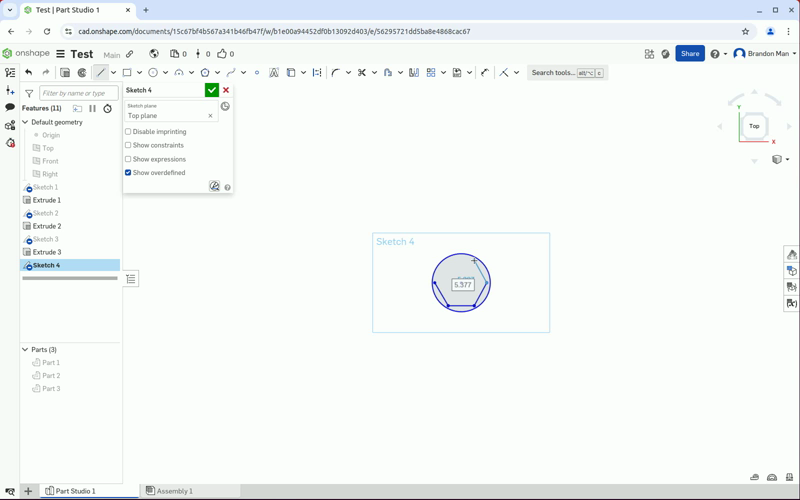
click(474, 260)
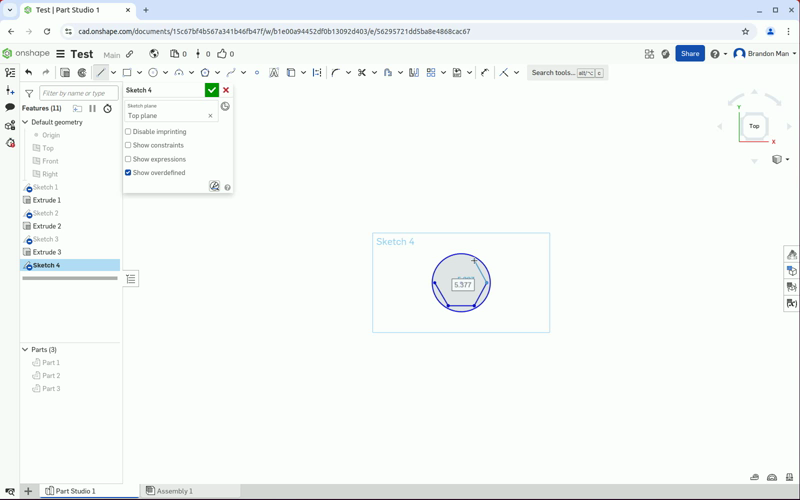
key_up(shift)
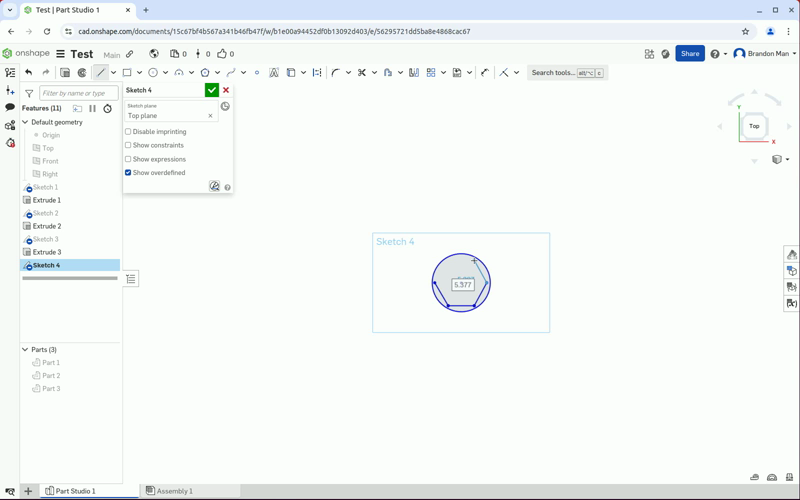
key_down(shift)
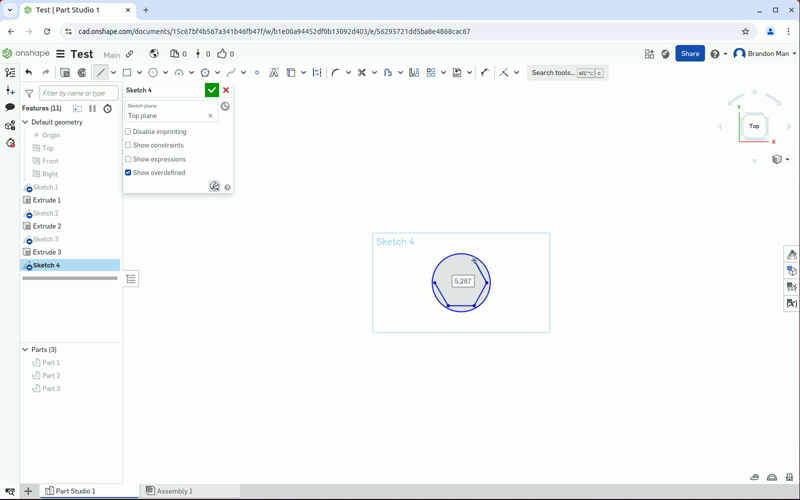
mouse_move(504, 260)
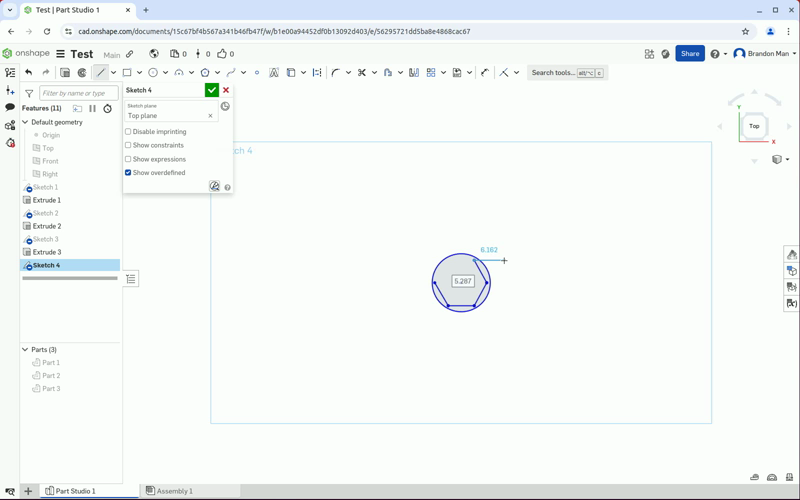
mouse_move(448, 260)
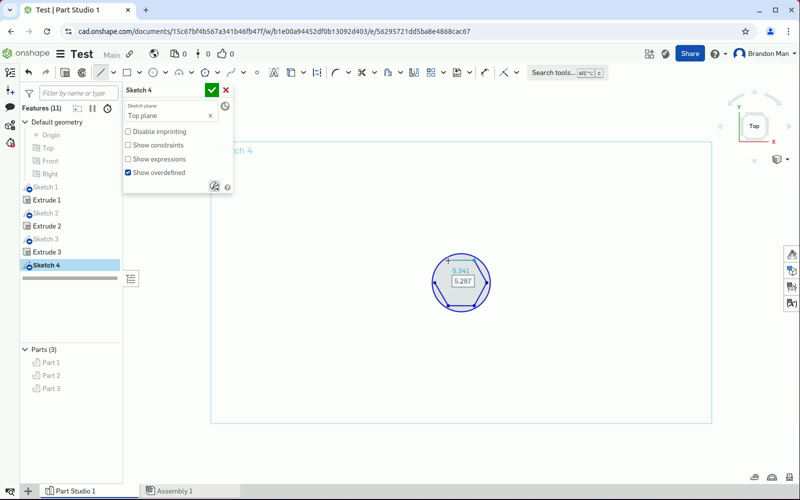
click(448, 260)
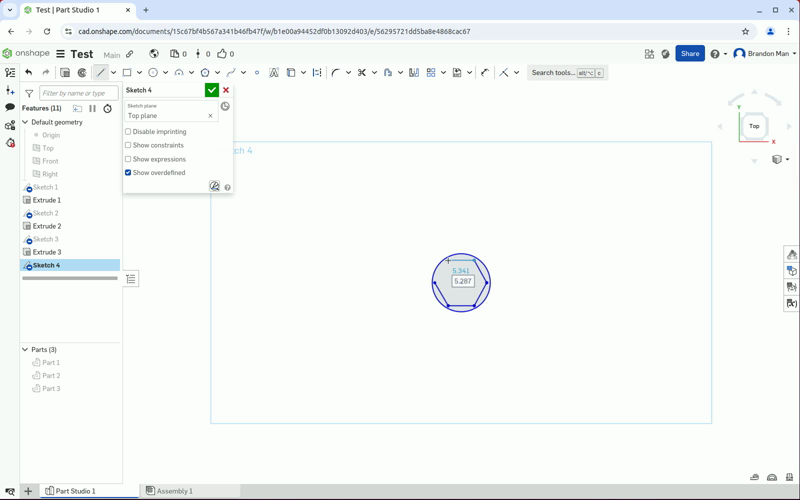
key_up(shift)
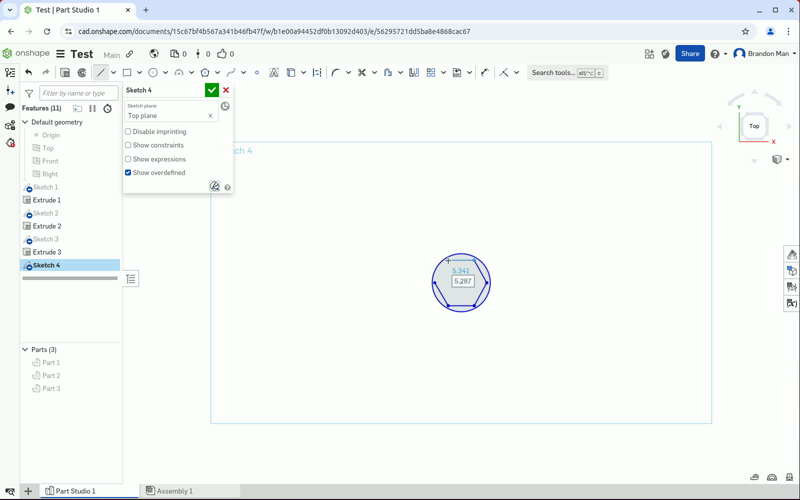
mouse_move(478, 260)
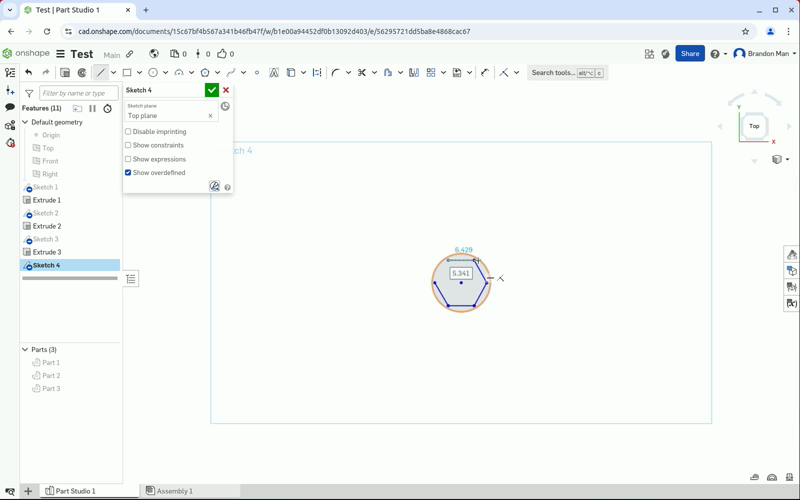
key_down(shift)
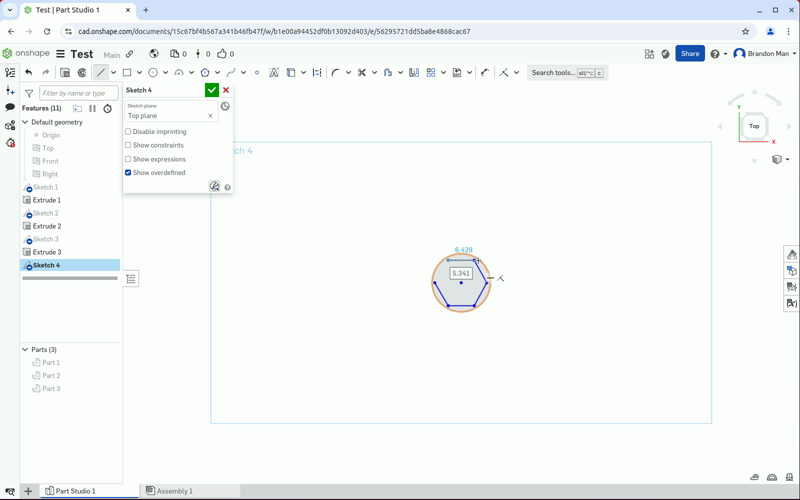
mouse_move(434, 282)
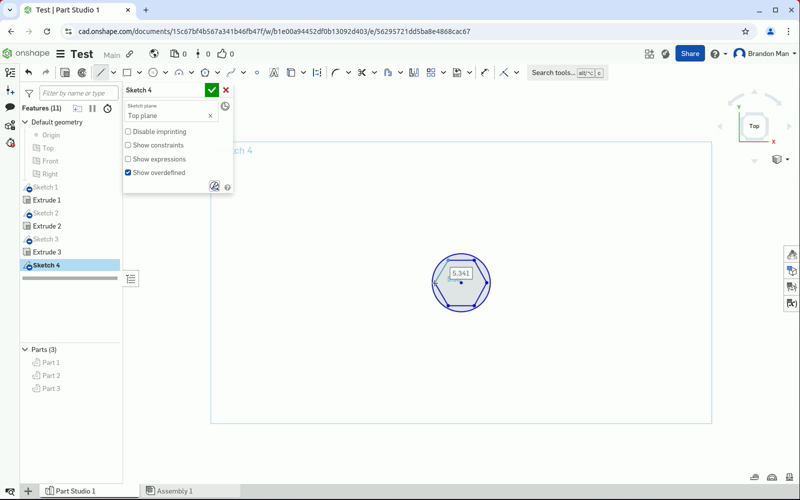
key_up(shift)
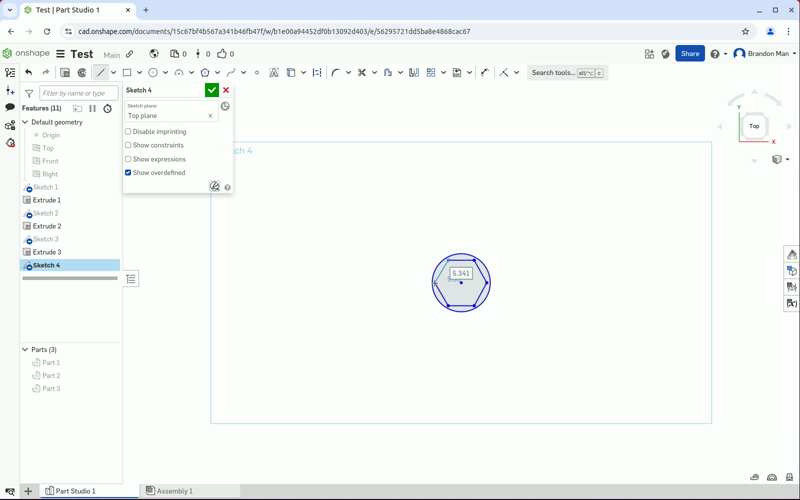
click(434, 282)
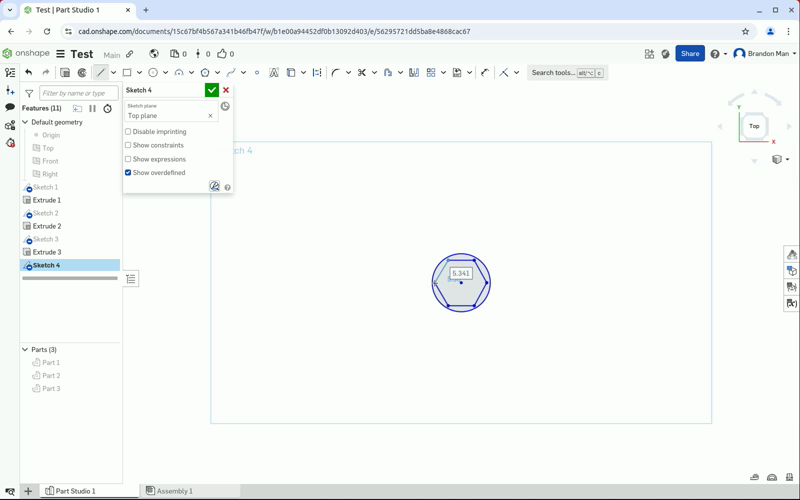
key(esc)
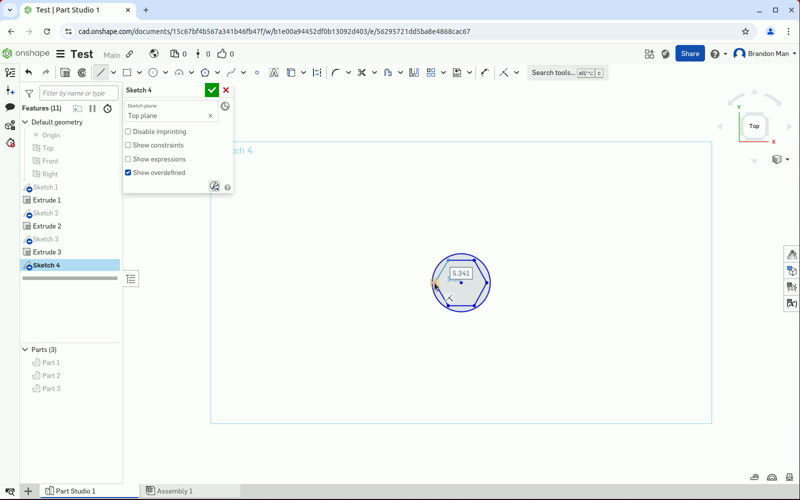
mouse_move(484, 270)
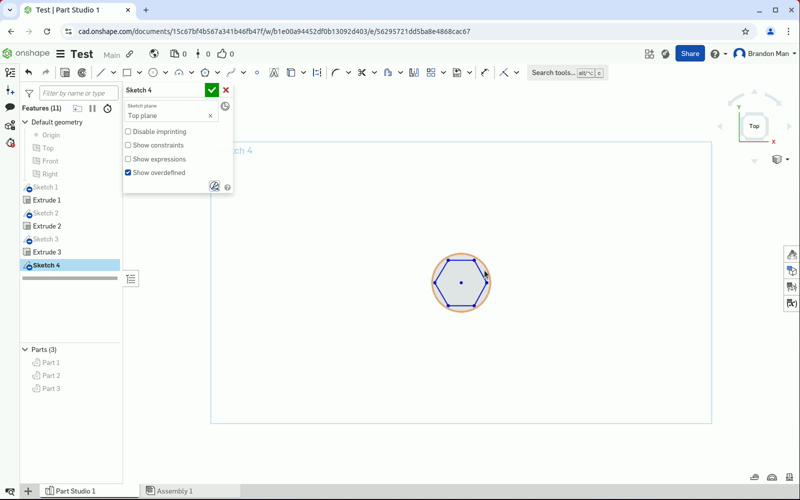
scroll(6)
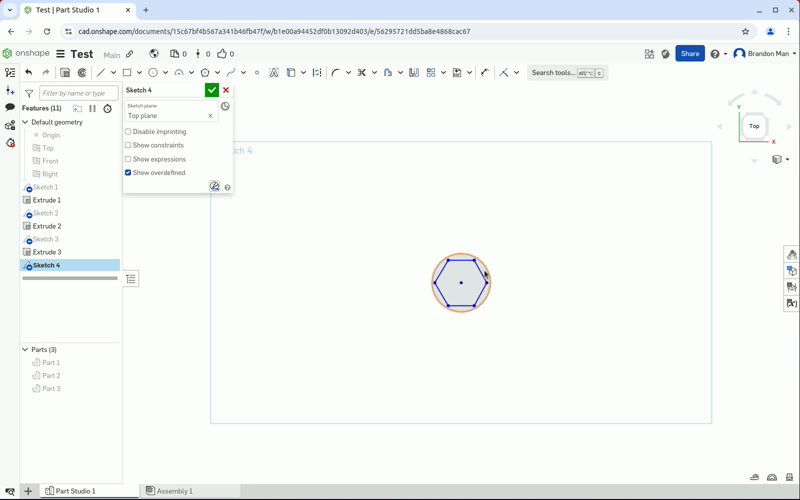
scroll(6)
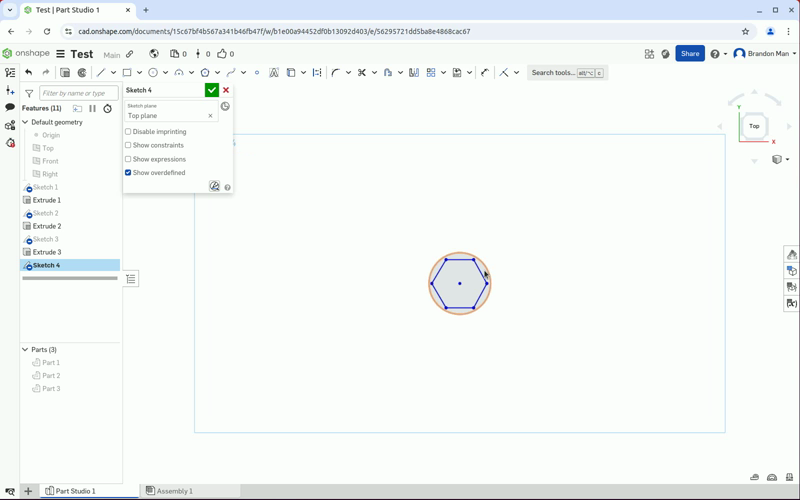
scroll(6)
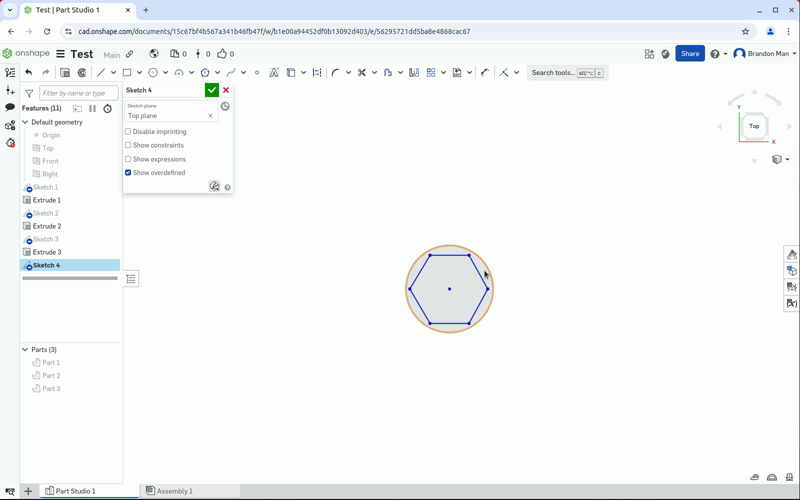
scroll(6)
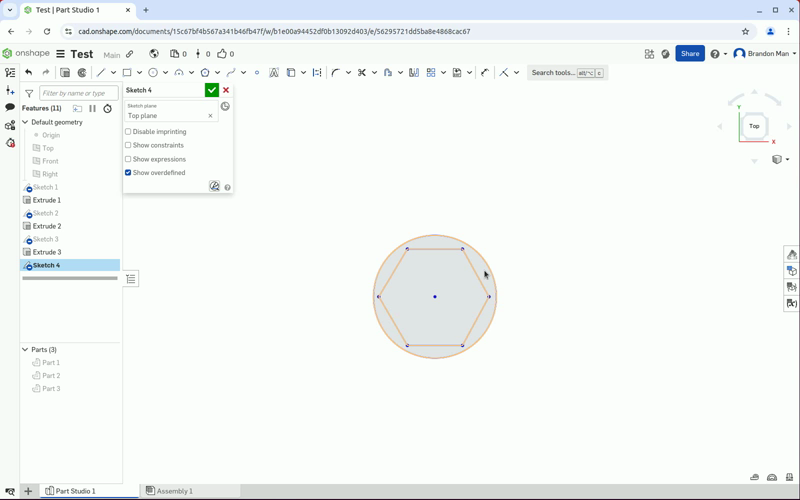
scroll(6)
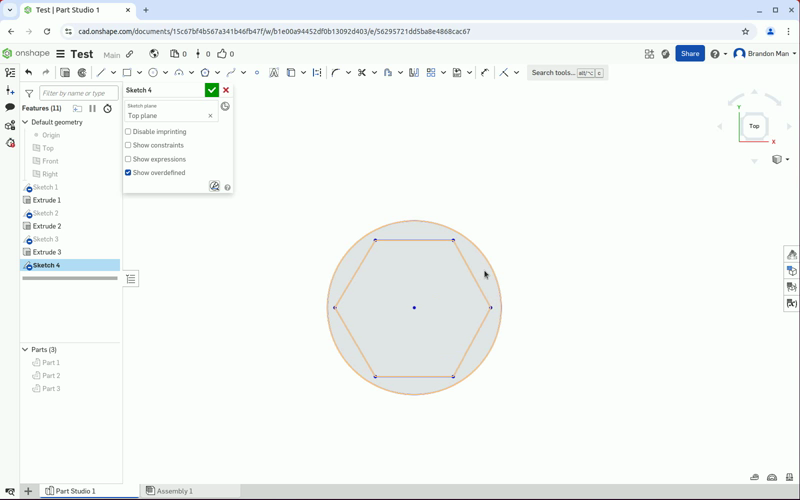
scroll(6)
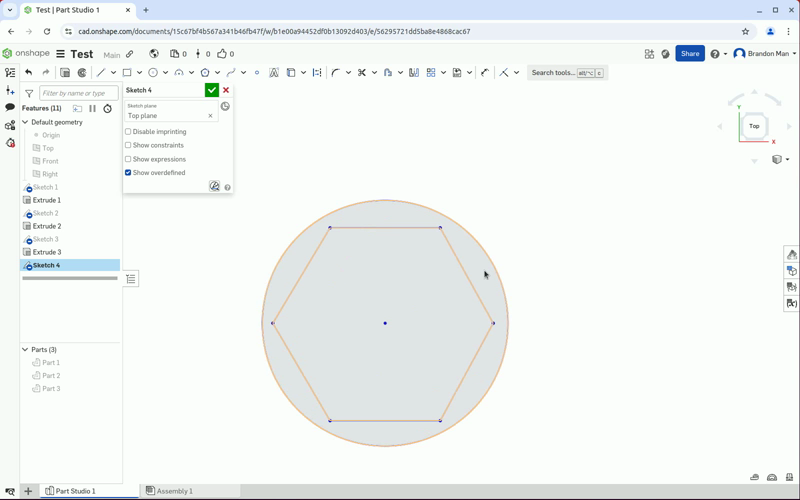
scroll(6)
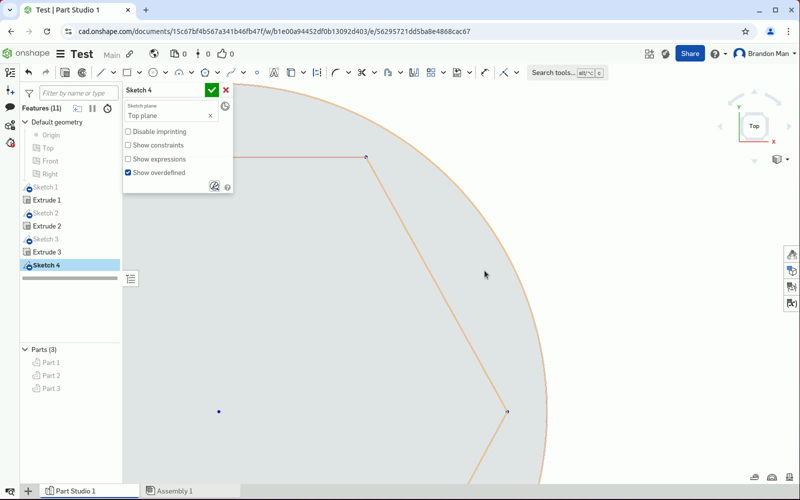
click(484, 270)
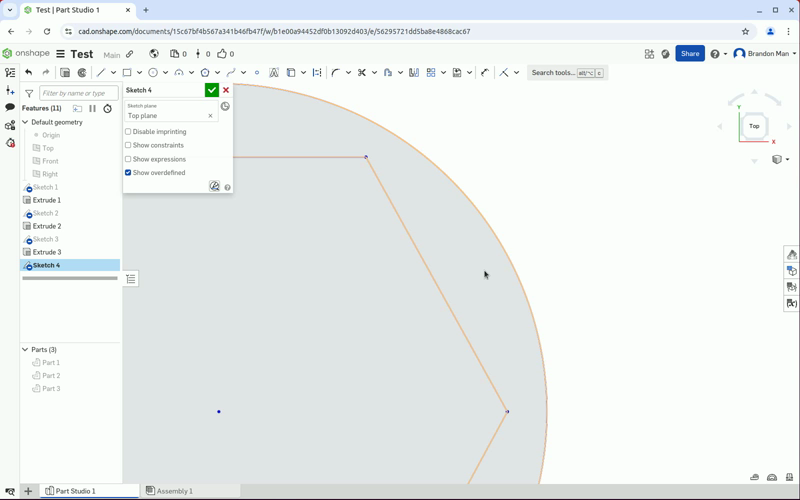
scroll(-6)
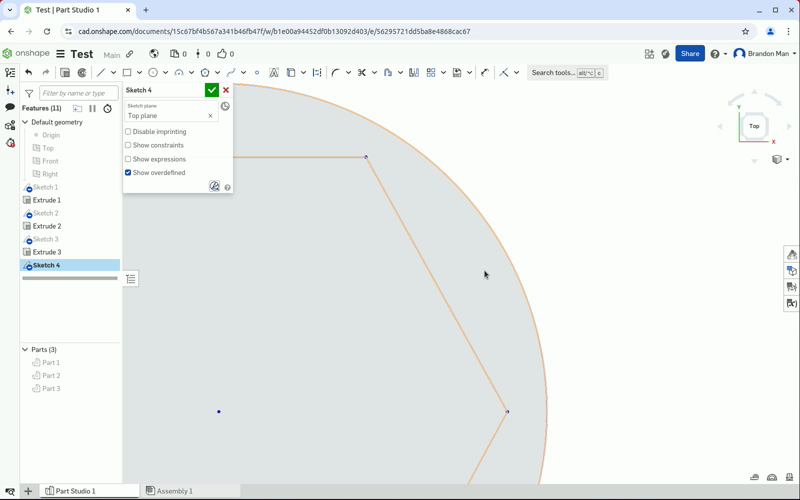
scroll(-6)
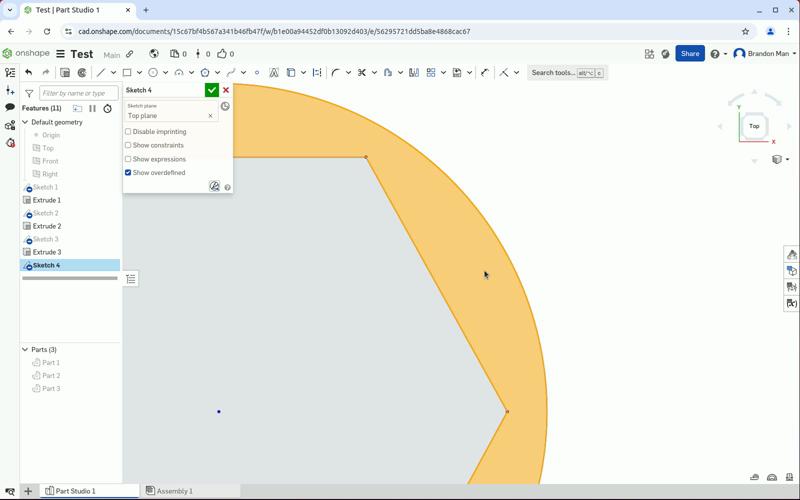
scroll(-6)
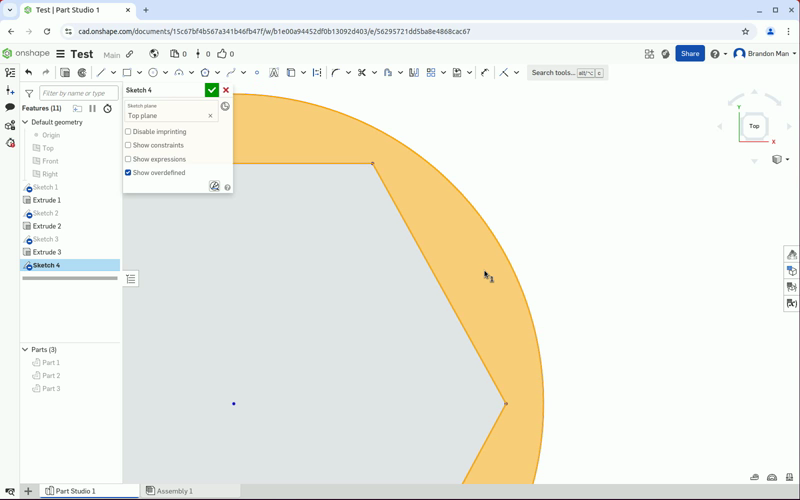
scroll(-6)
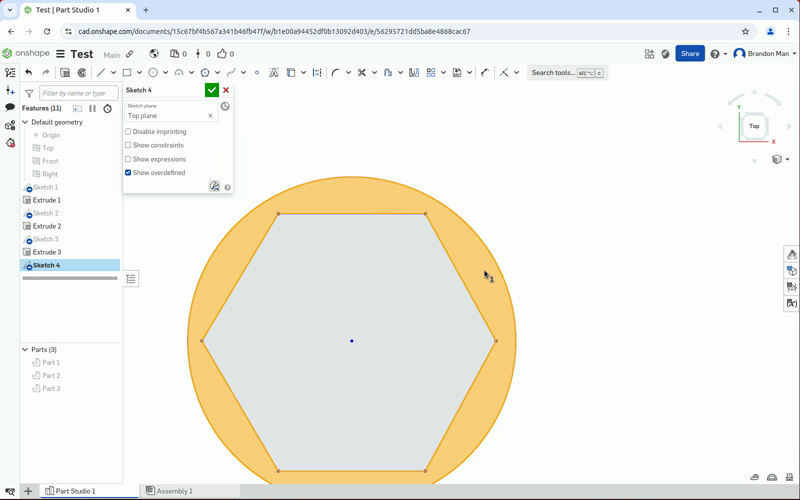
scroll(-6)
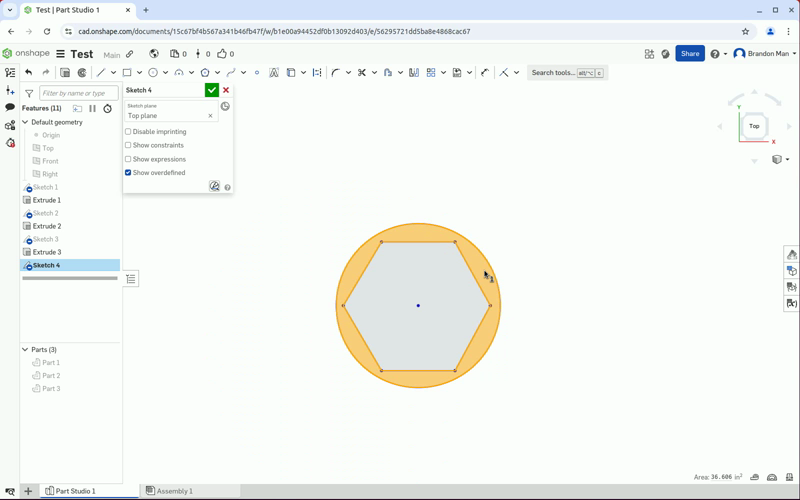
scroll(-6)
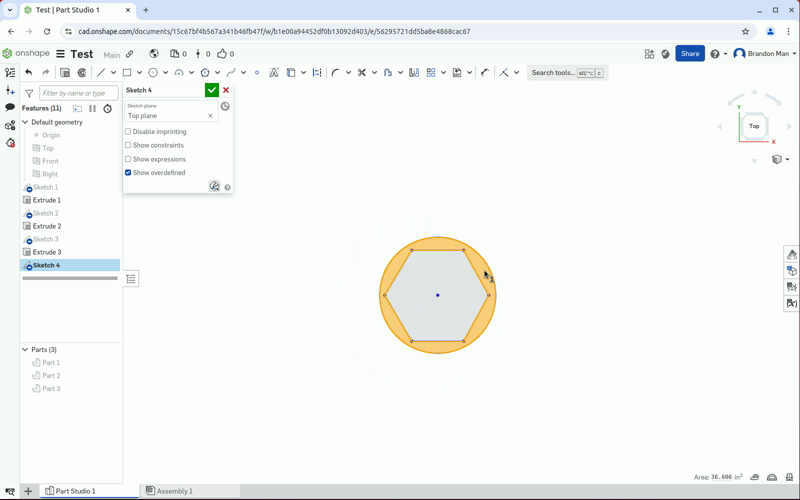
scroll(-6)
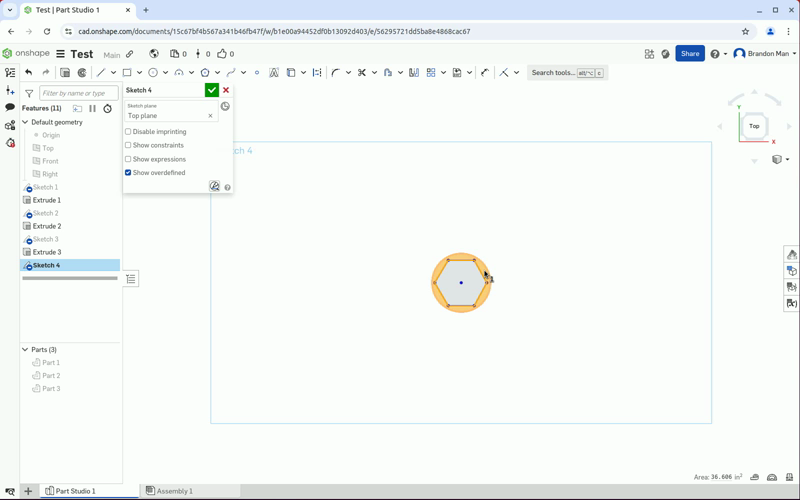
mouse_move(73, 352)
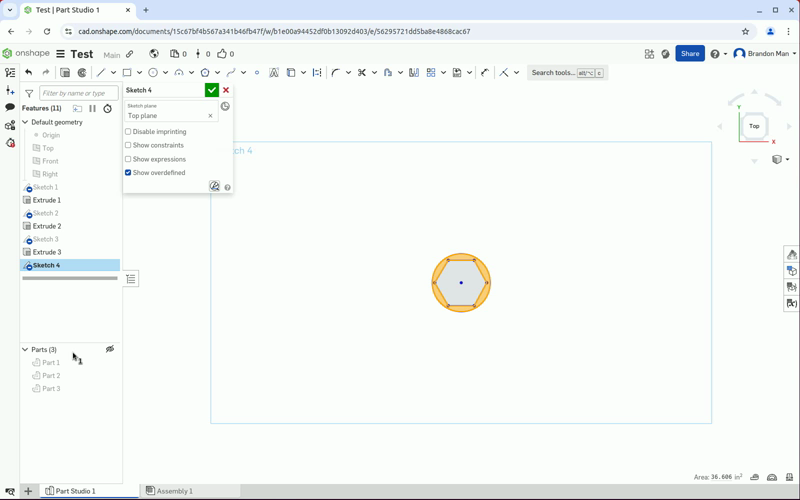
key(shift+y)
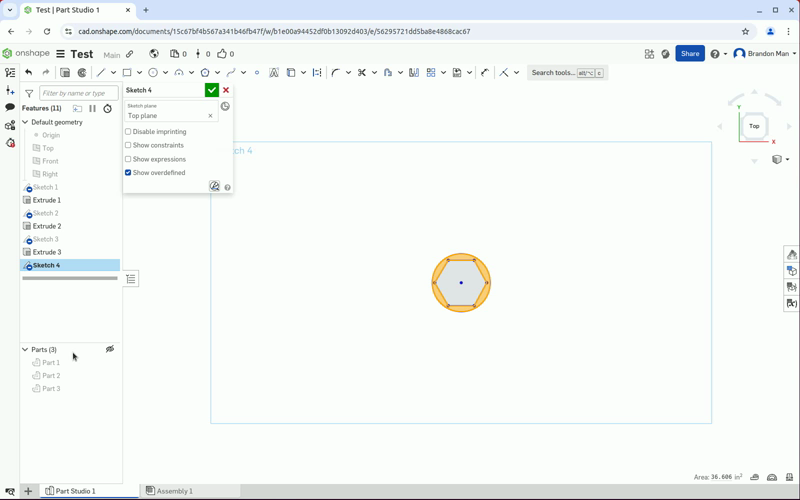
key(shift+e)
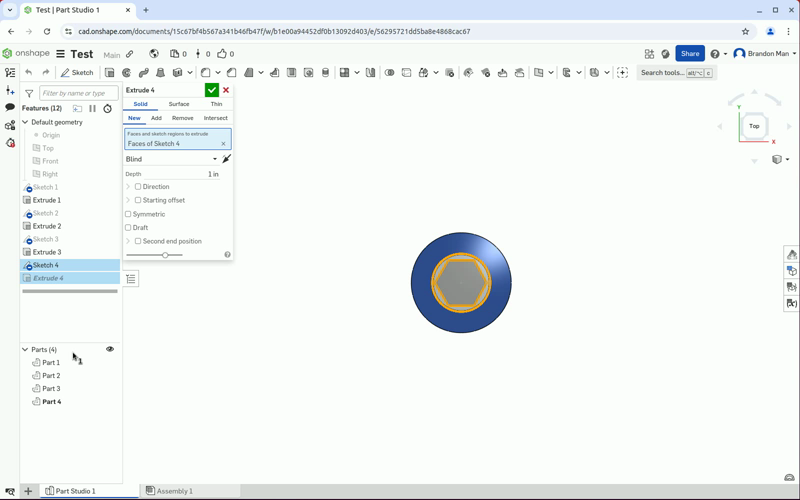
mouse_move(143, 106)
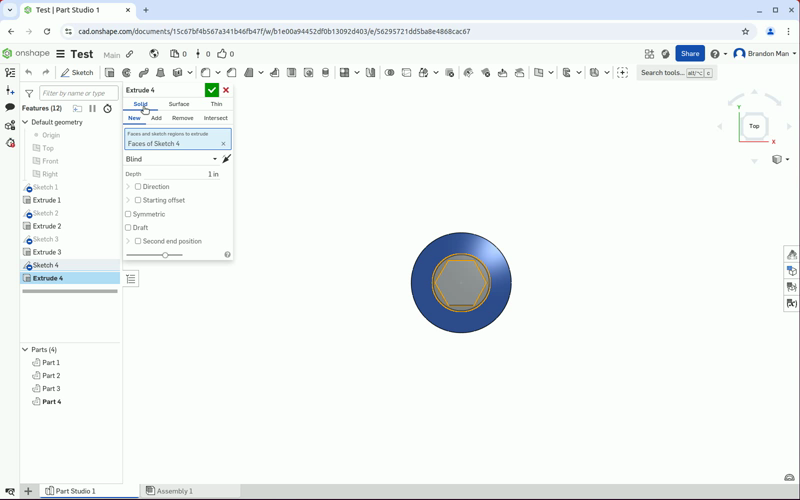
click(143, 106)
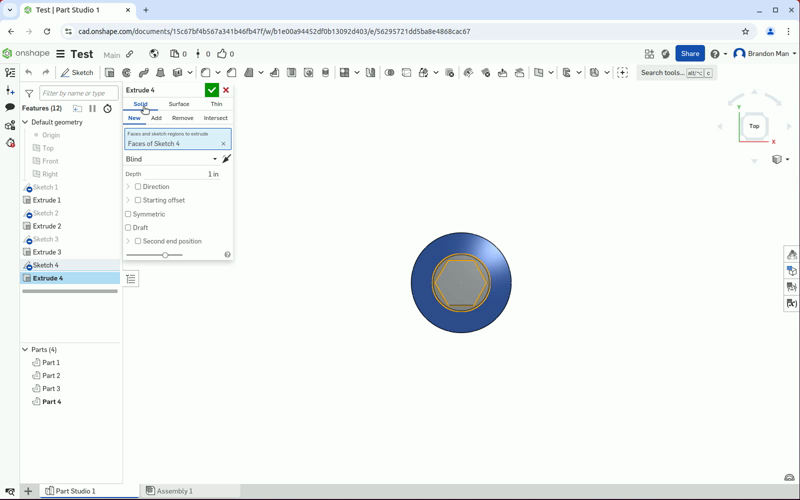
mouse_move(137, 120)
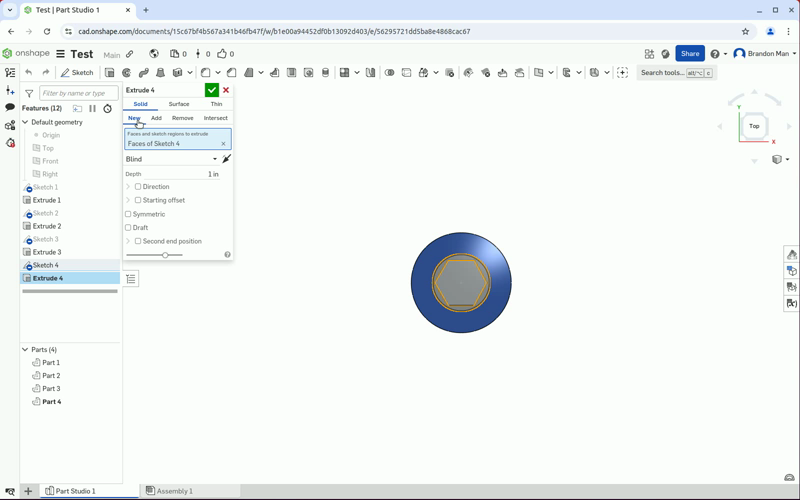
click(137, 120)
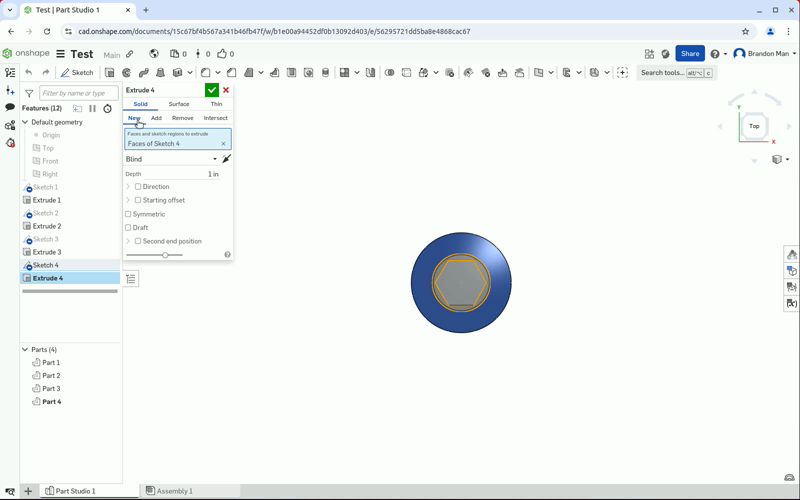
key(tab, 4)
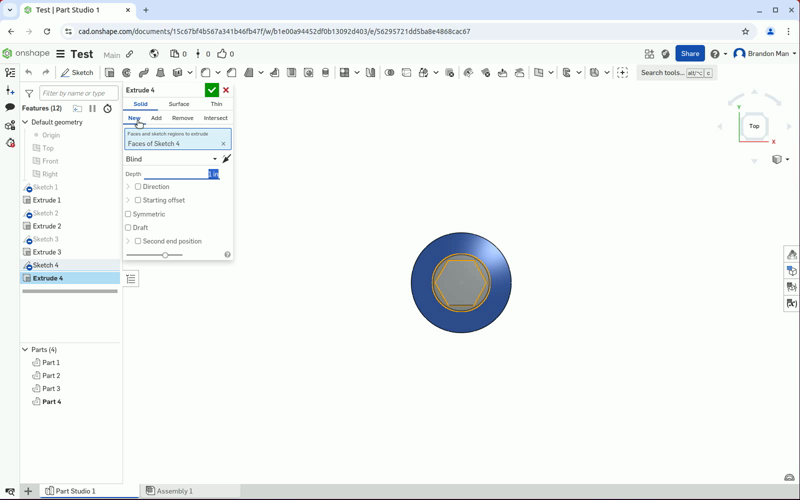
text(11.554)
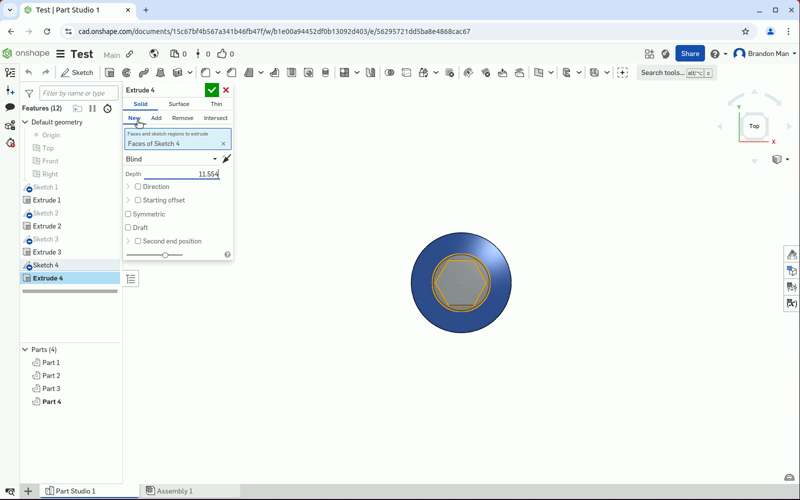
key(enter)
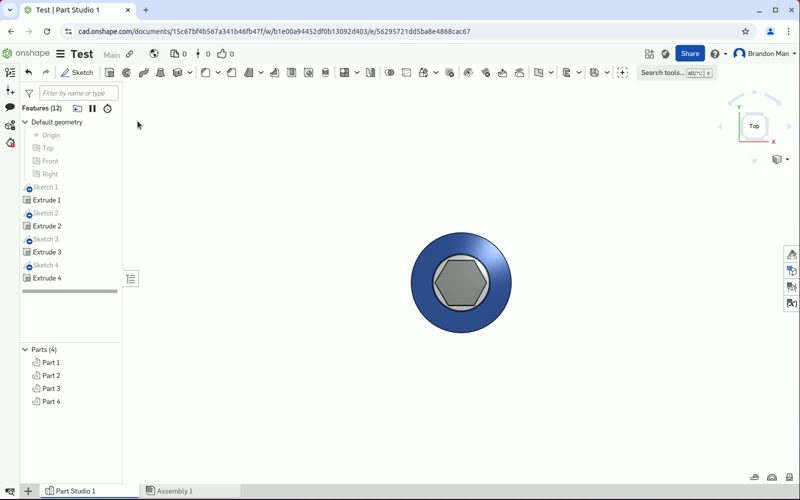
key(shift+h)
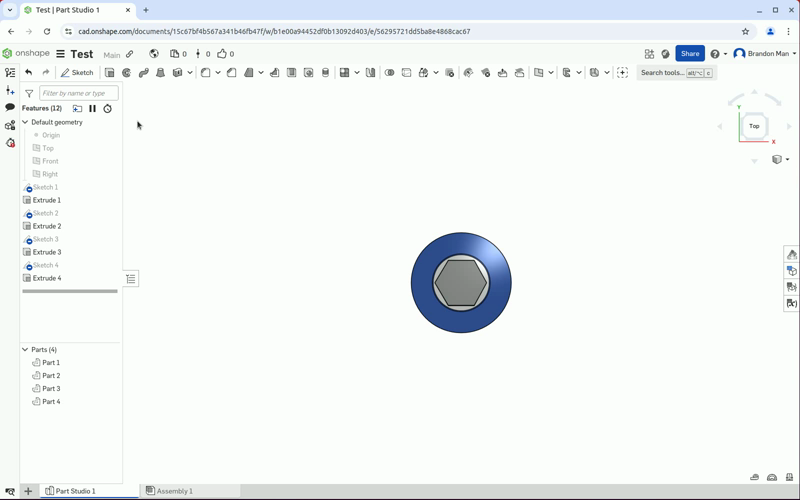
key(shift+h)
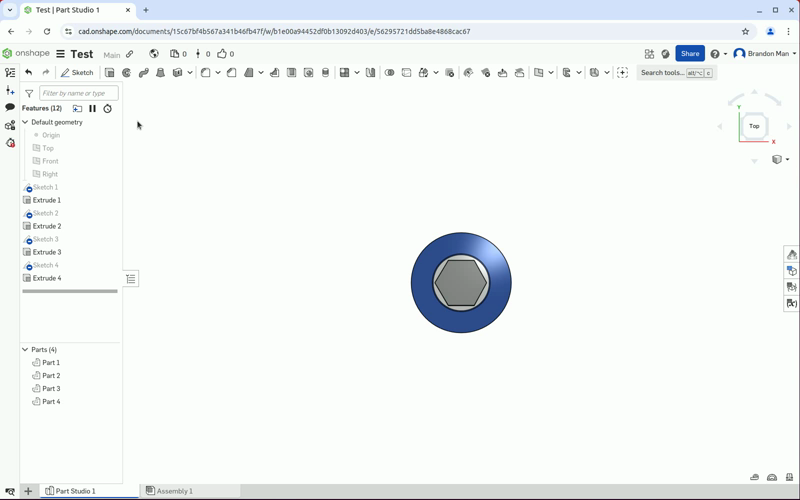
key(shift+7)
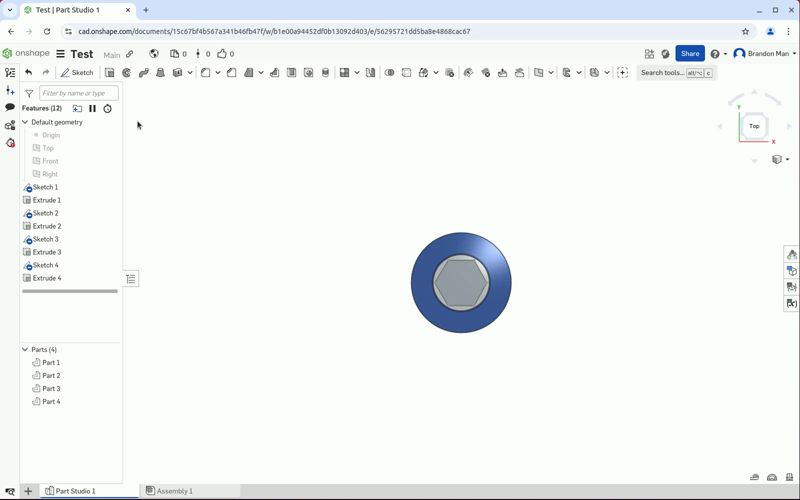
key(up, 3)
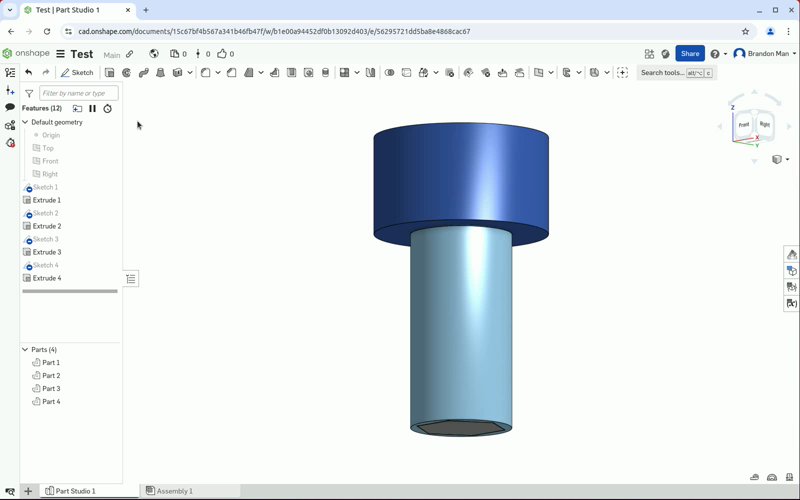
key(left, 3)
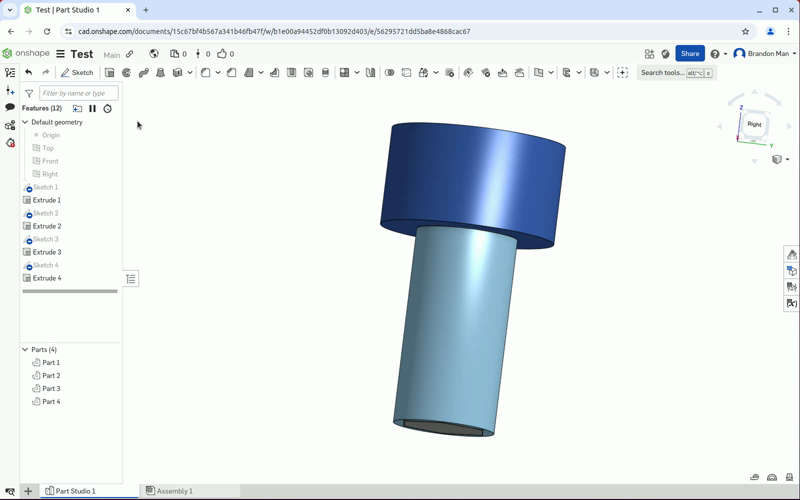
key(right, 3)
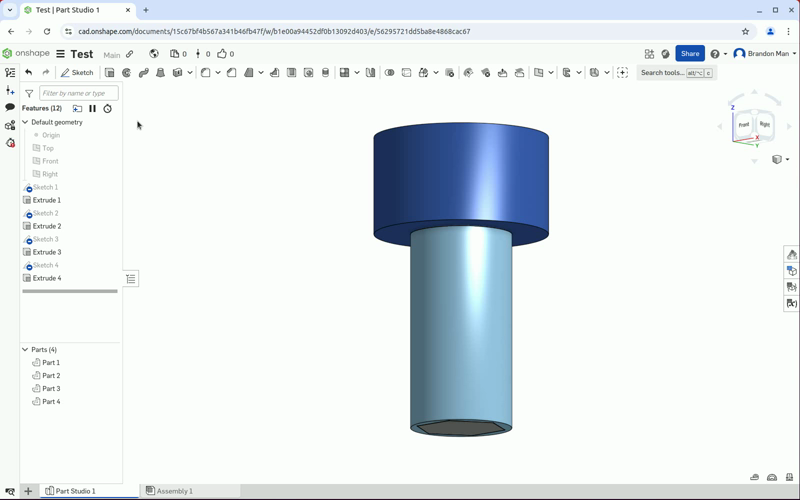
key(down, 3)
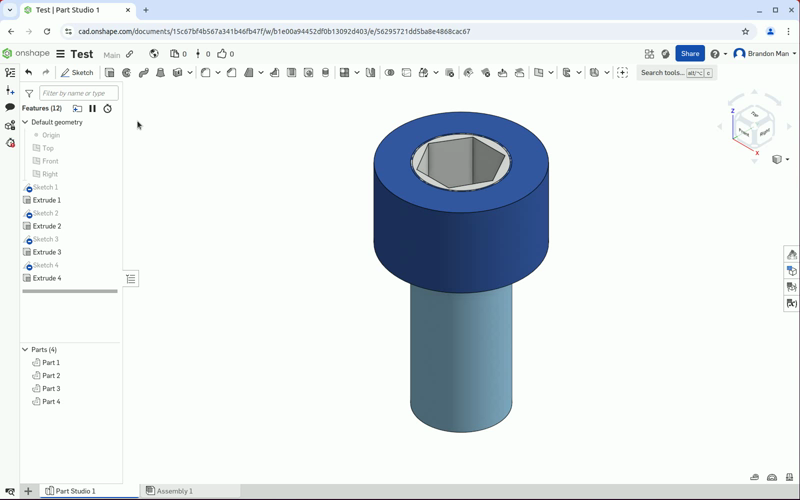
mouse_move(73, 189)
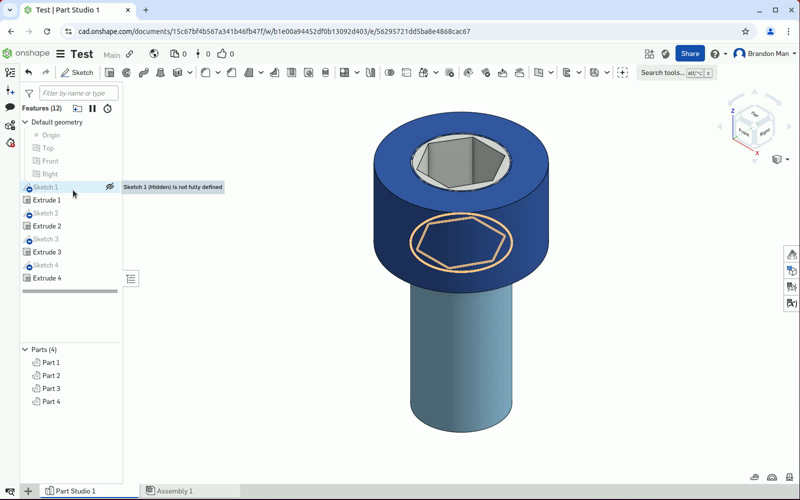
click(73, 189)